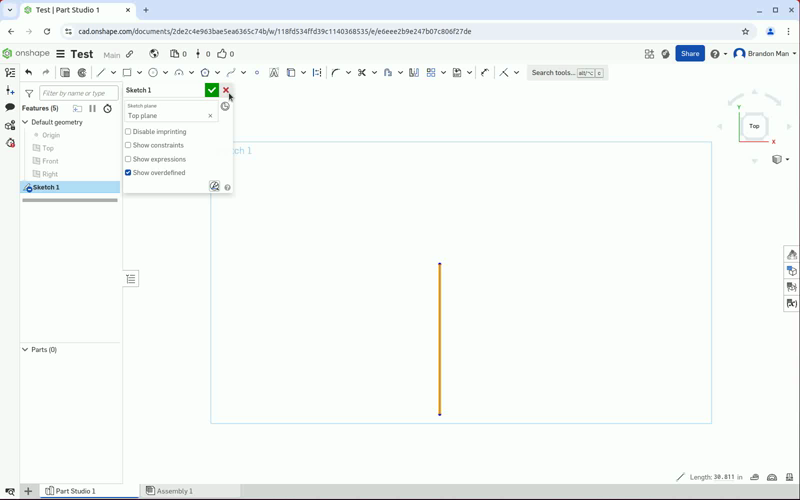
key(shift+h)
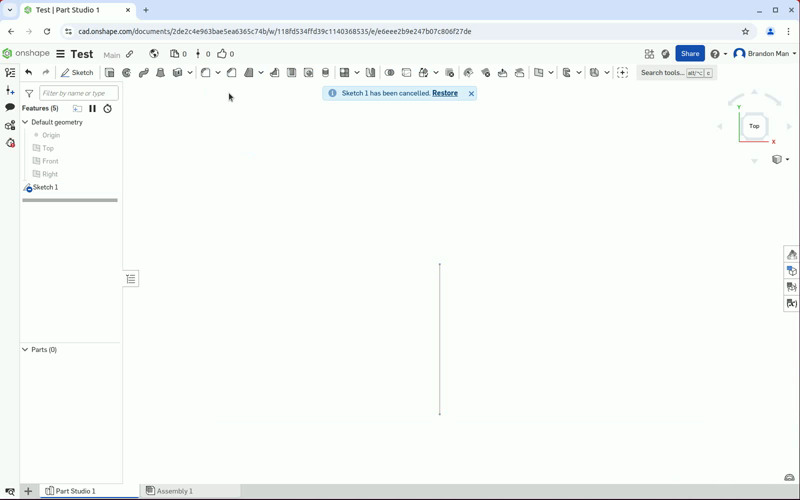
key(shift+s)
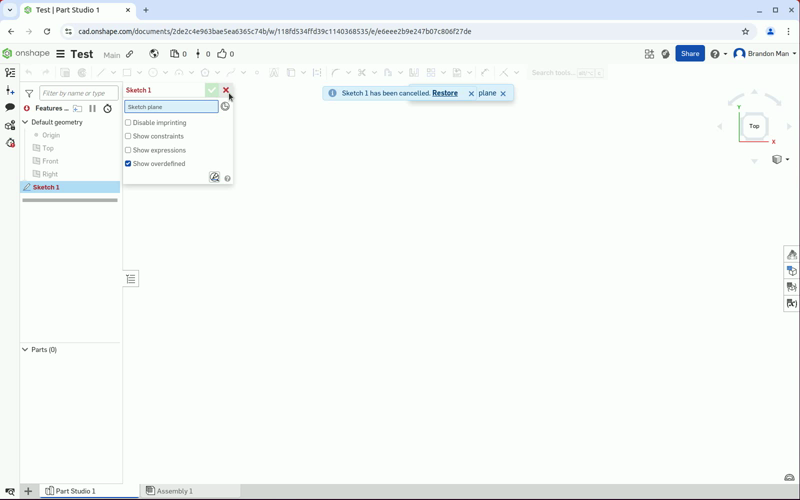
mouse_move(73, 150)
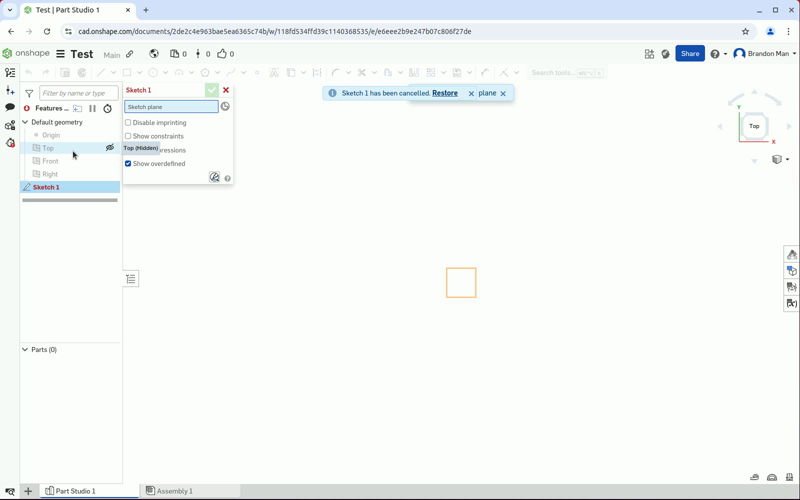
click(73, 150)
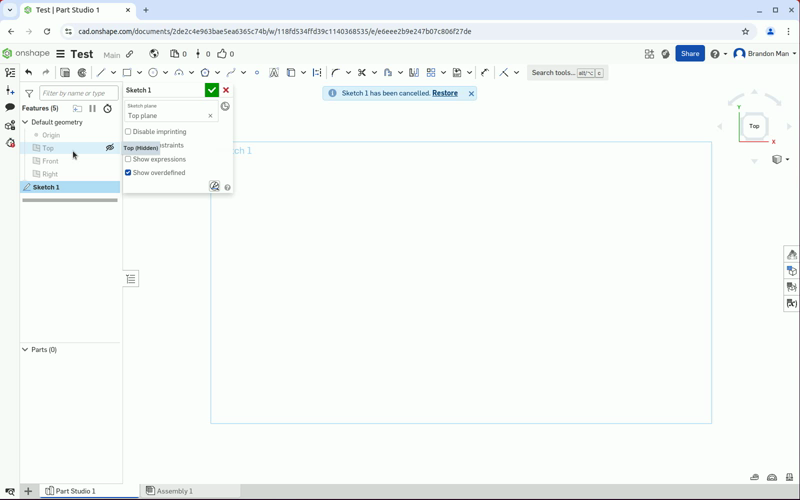
mouse_move(73, 352)
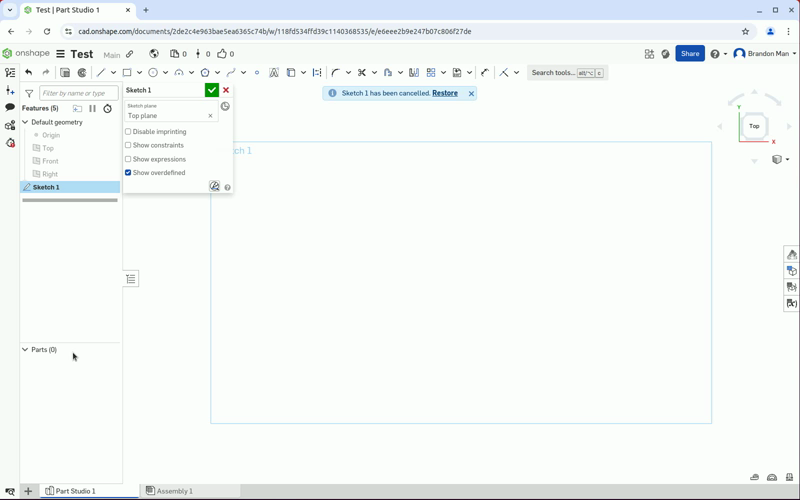
key(y)
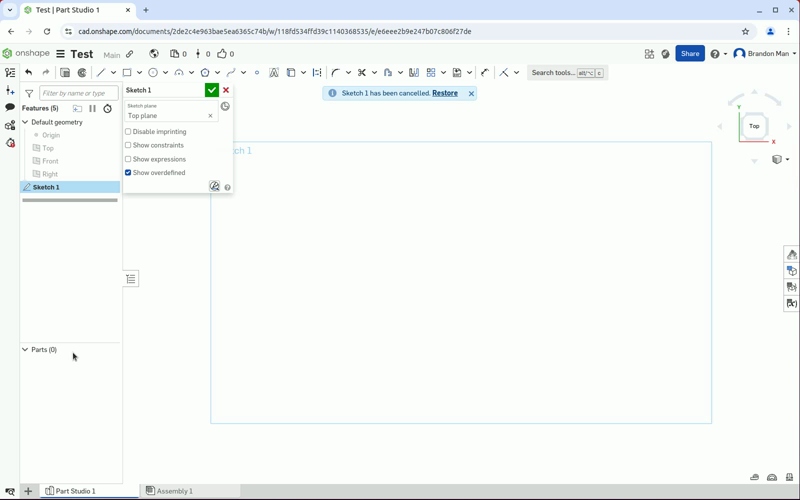
key(l)
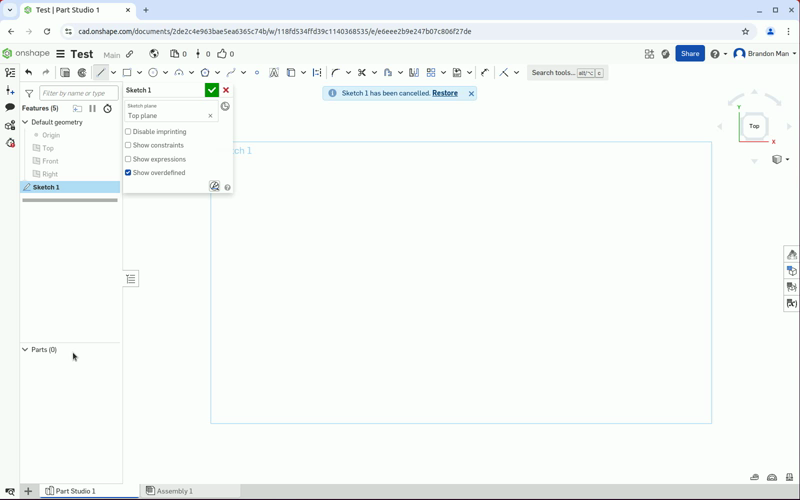
key_down(shift)
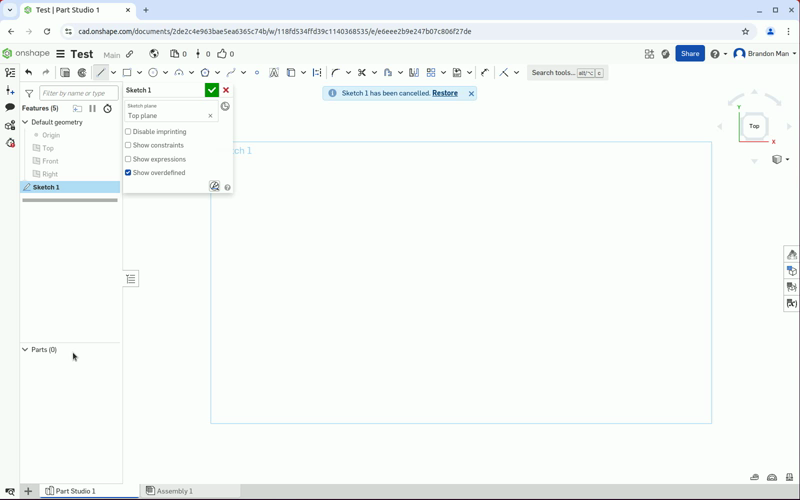
mouse_move(348, 342)
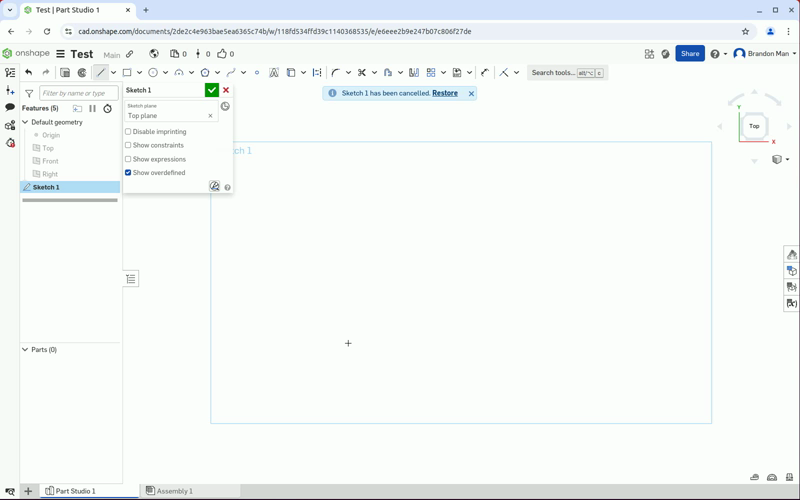
click(348, 342)
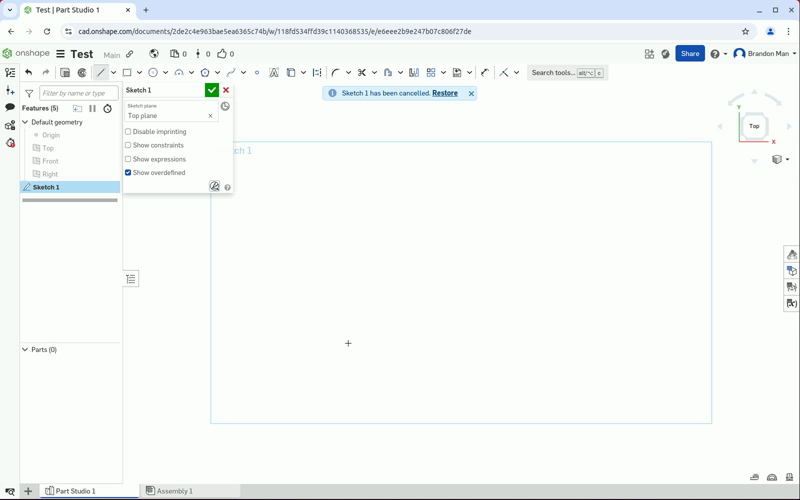
key_up(shift)
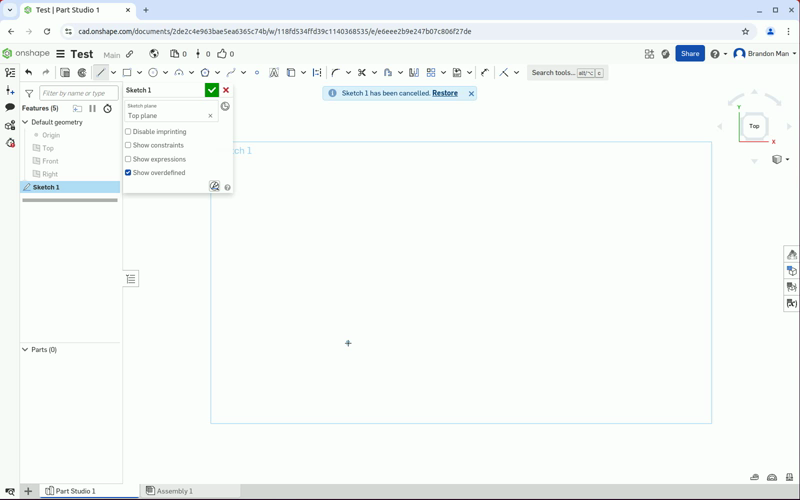
key_down(shift)
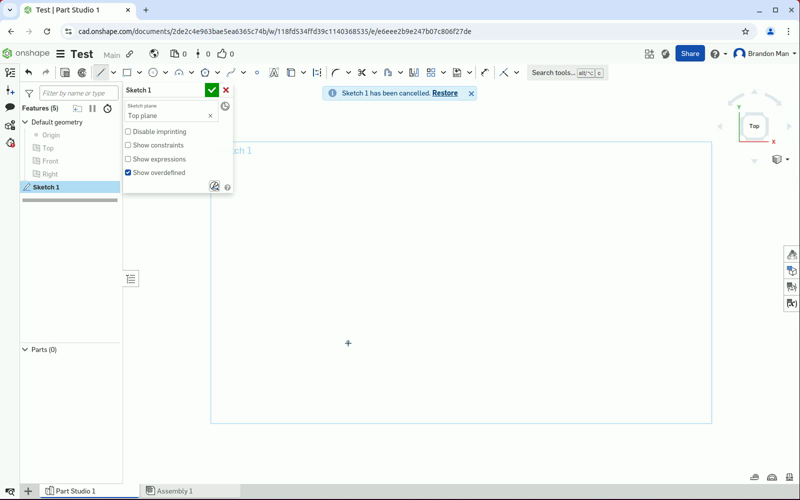
mouse_move(572, 342)
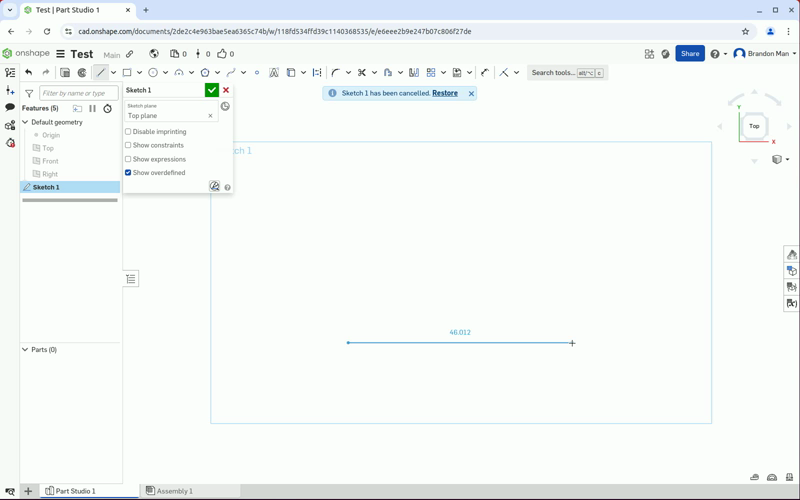
click(572, 342)
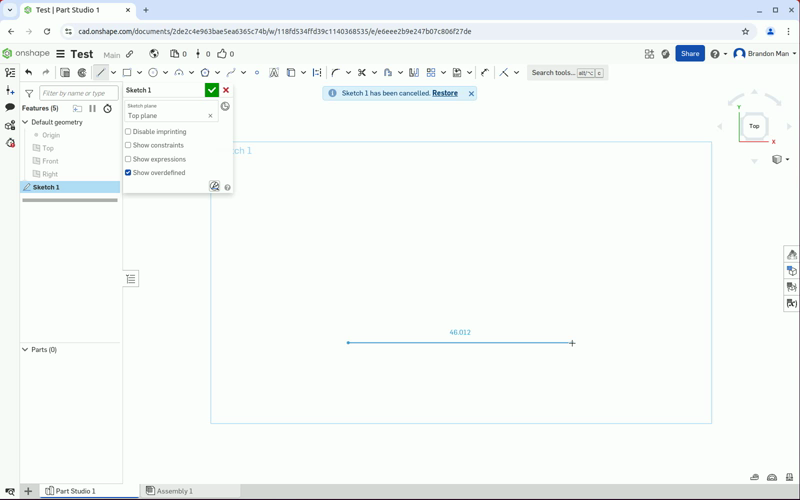
key_up(shift)
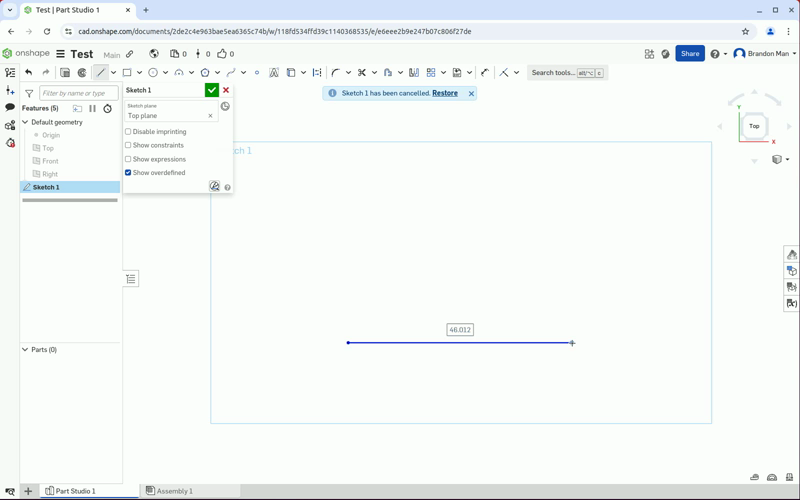
key_down(shift)
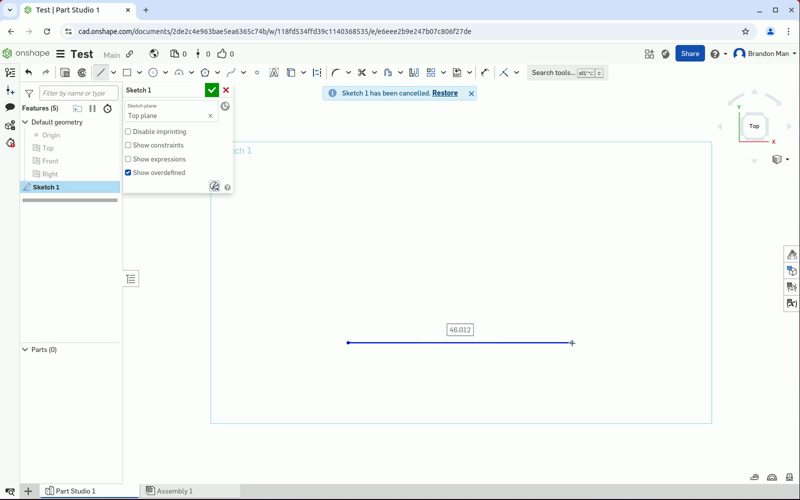
mouse_move(572, 224)
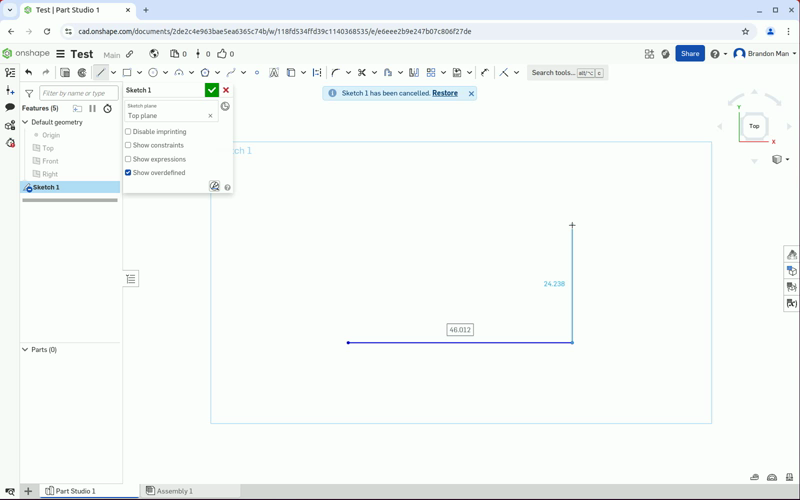
click(572, 224)
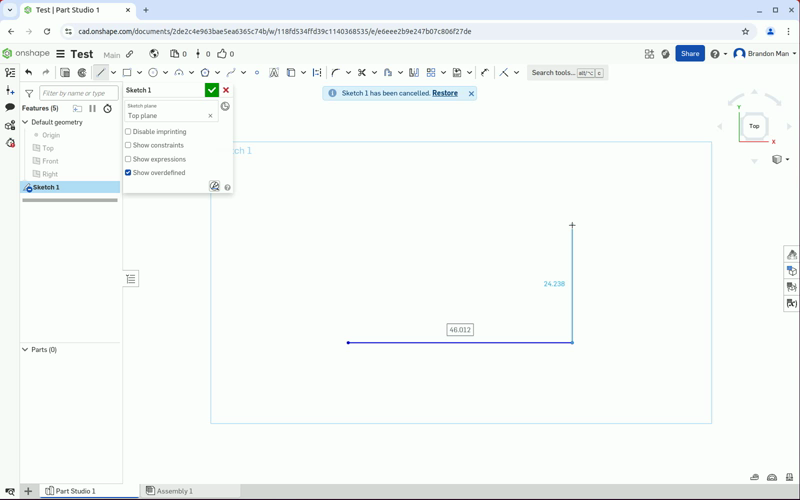
key_up(shift)
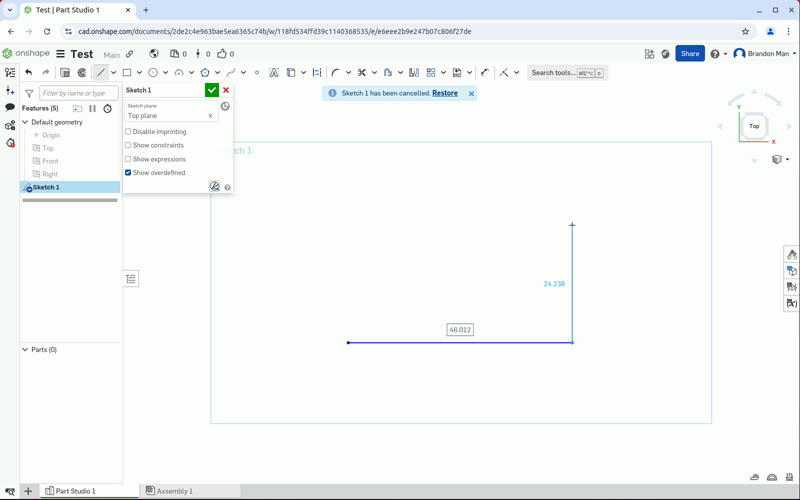
key_down(shift)
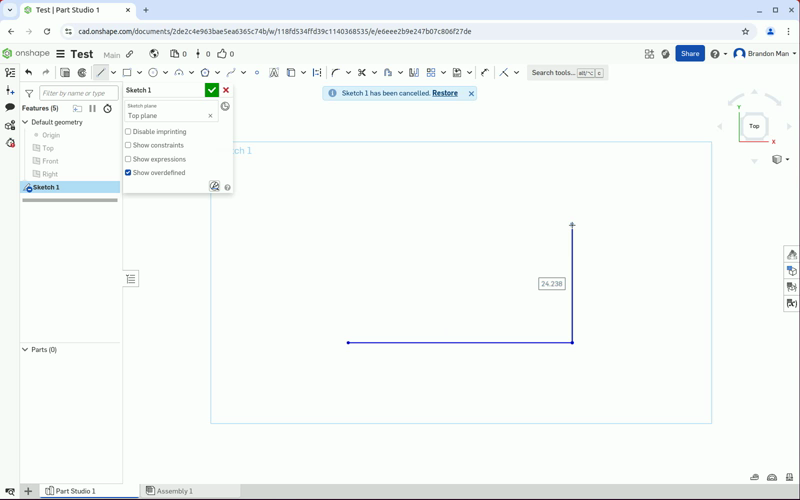
mouse_move(348, 224)
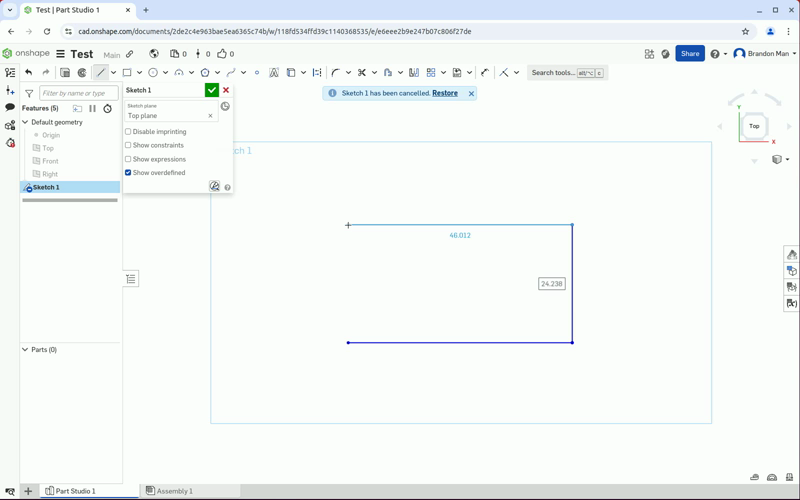
click(348, 224)
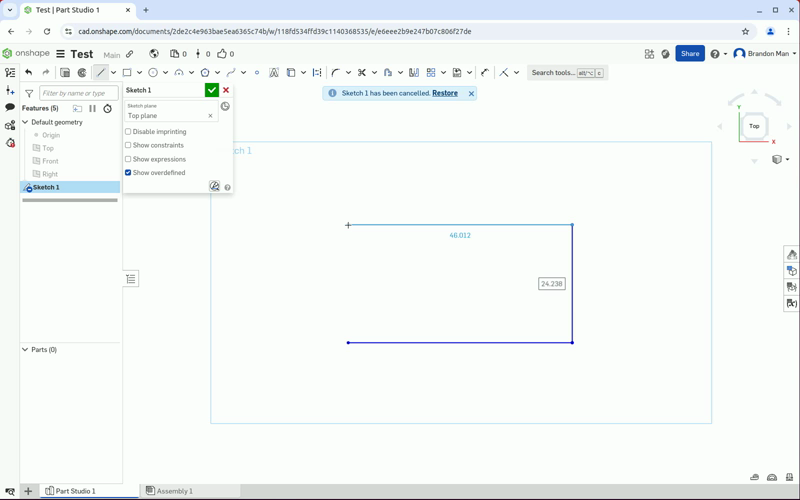
key_up(shift)
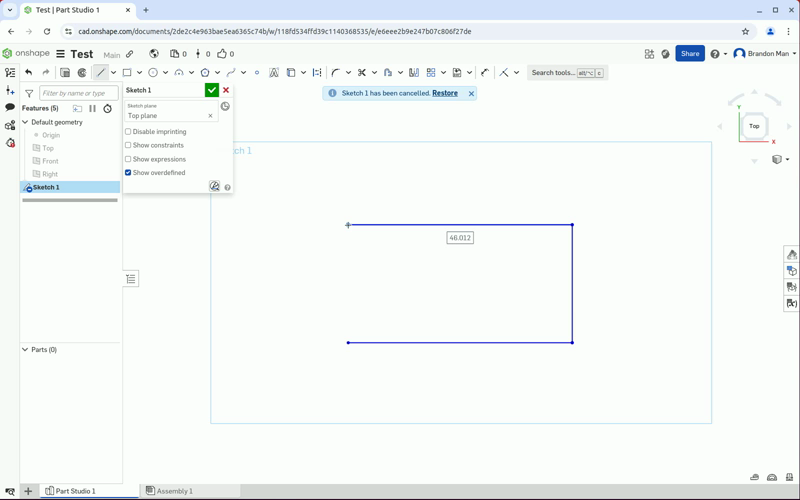
key_down(shift)
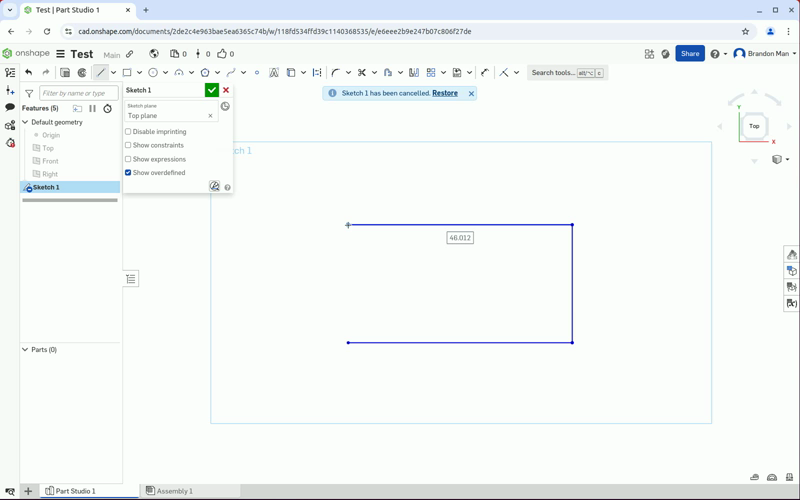
mouse_move(348, 342)
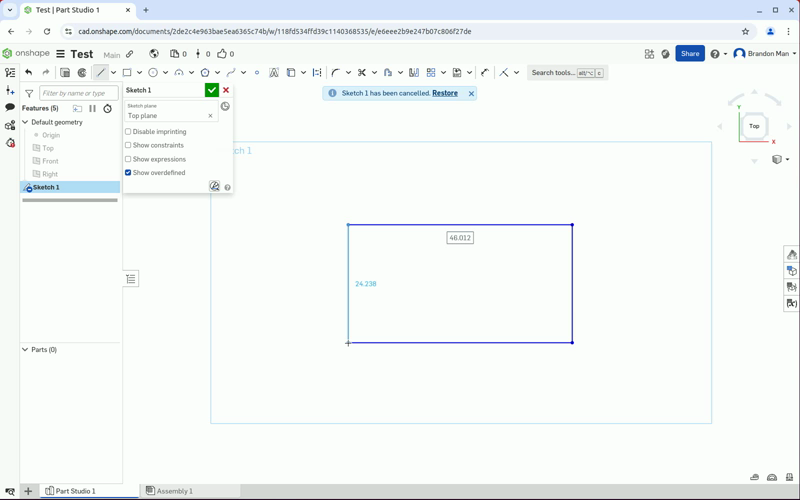
key_up(shift)
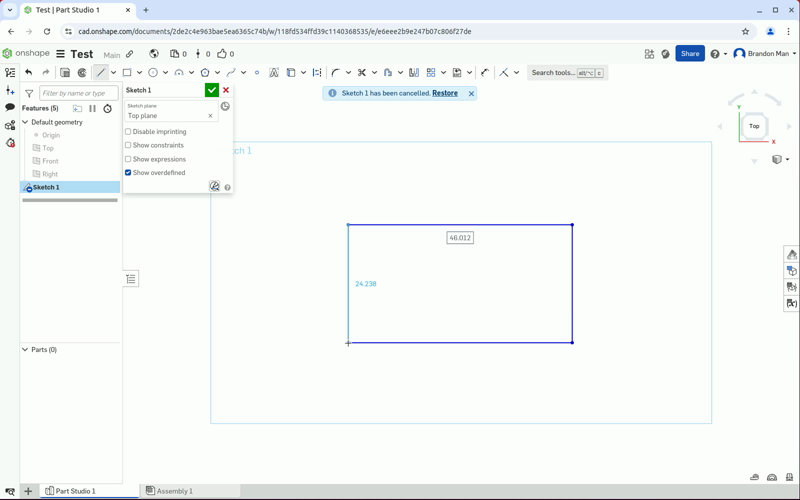
click(348, 342)
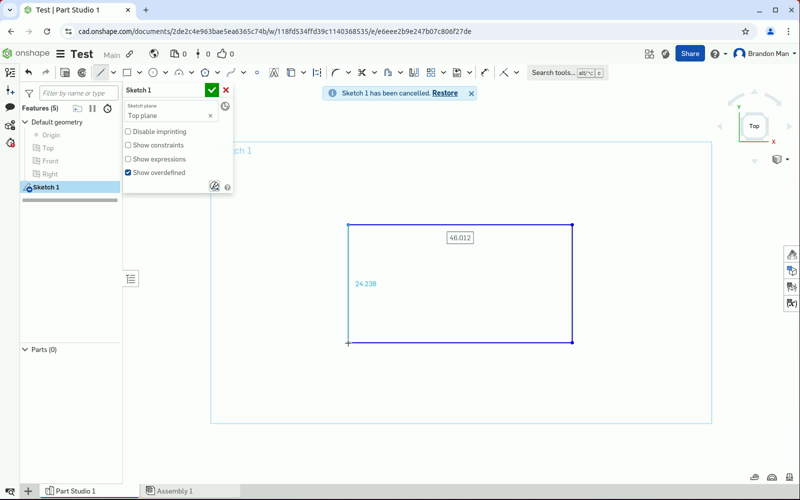
key(esc)
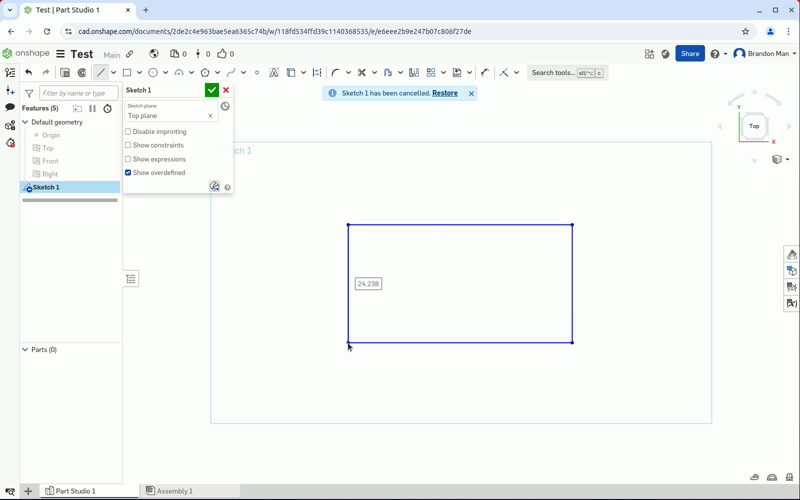
mouse_move(483, 312)
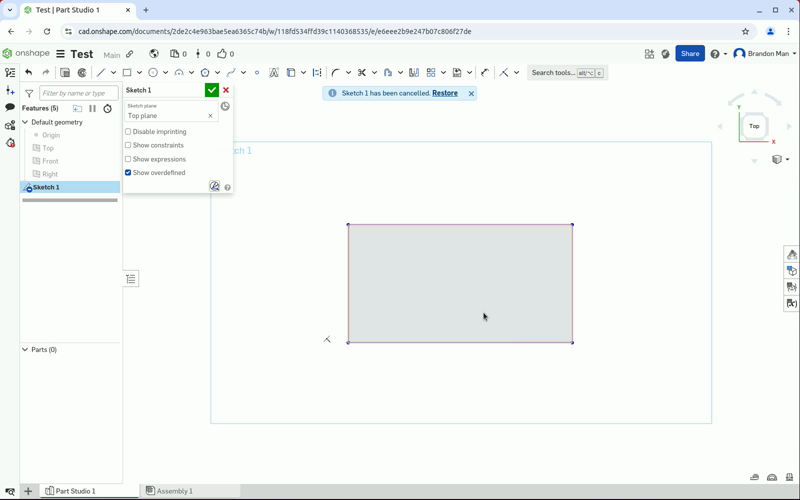
click(483, 312)
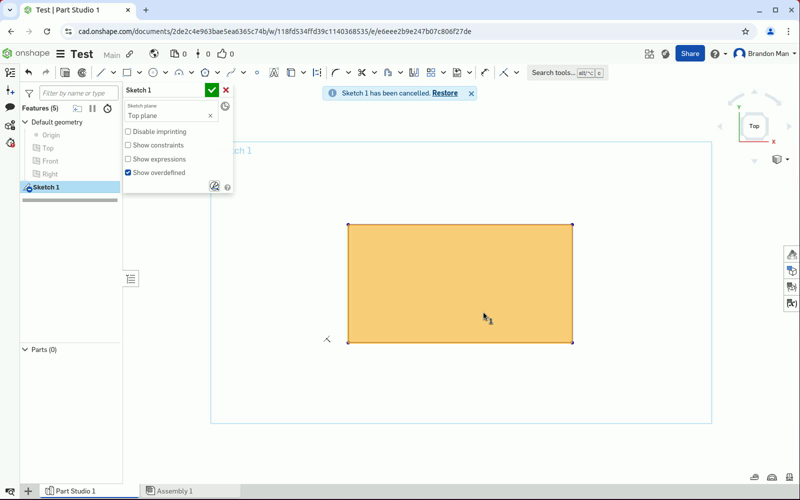
mouse_move(73, 352)
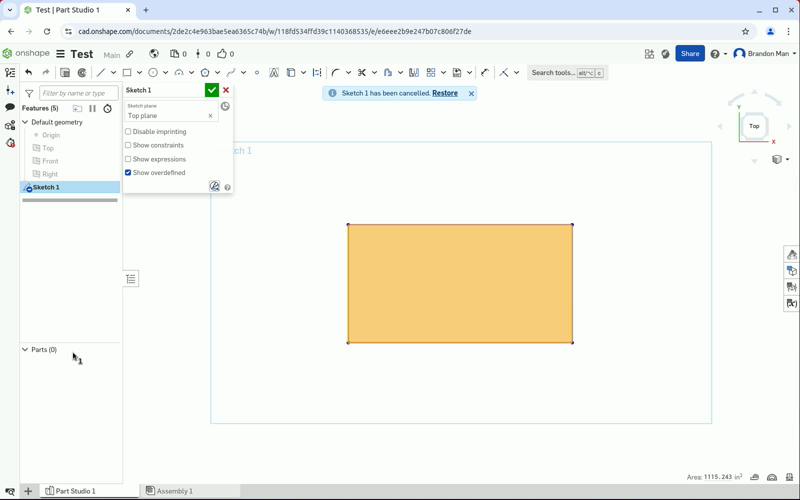
key(shift+y)
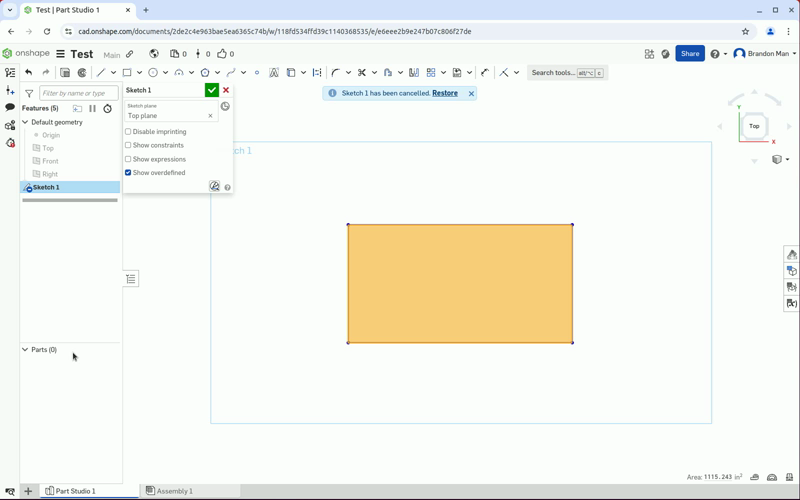
key(shift+e)
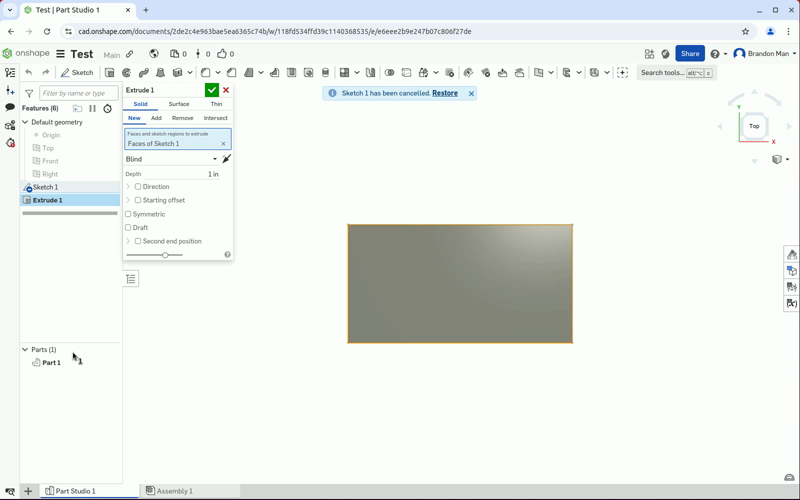
mouse_move(143, 106)
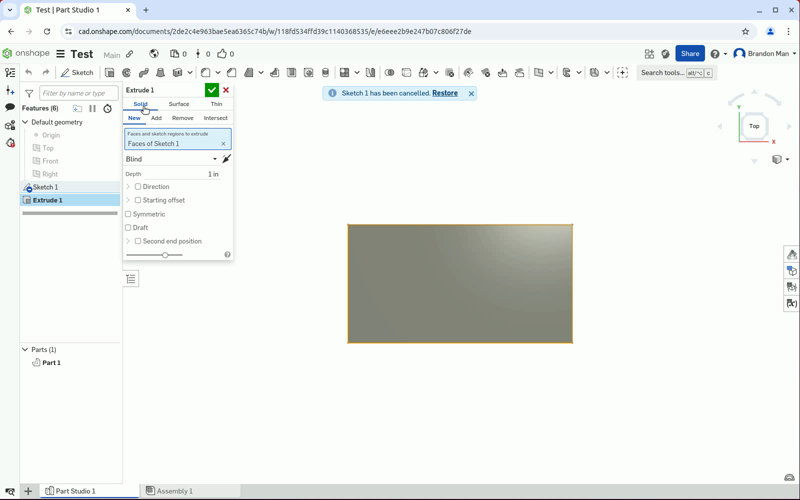
click(143, 106)
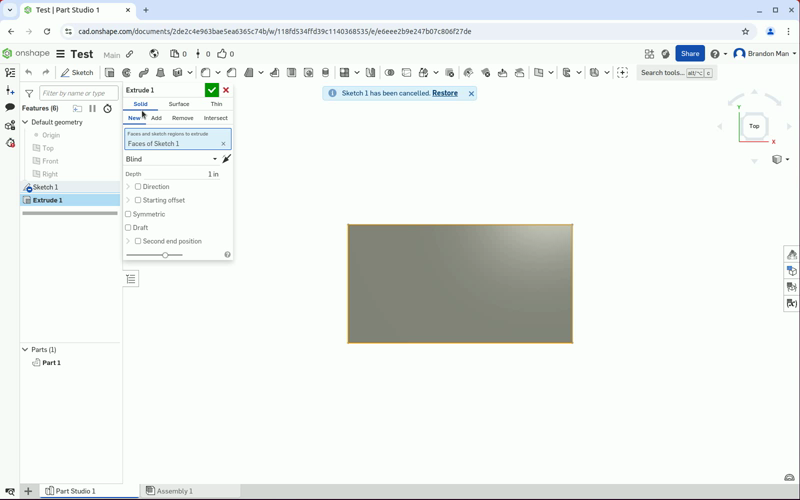
mouse_move(137, 120)
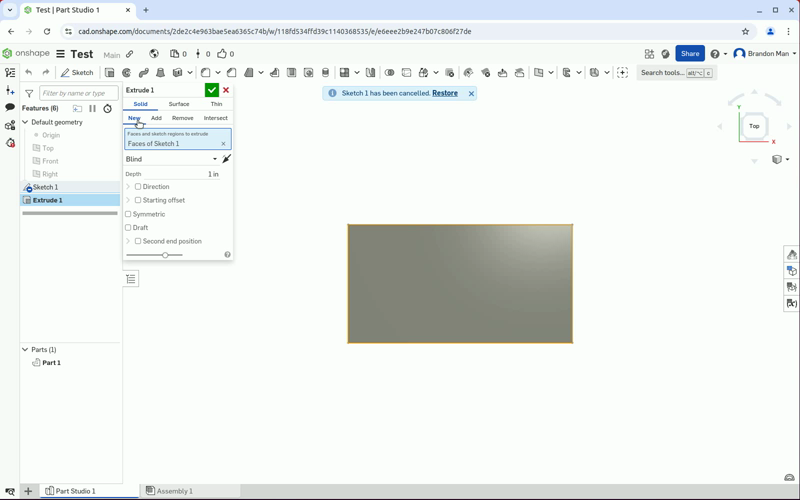
click(137, 120)
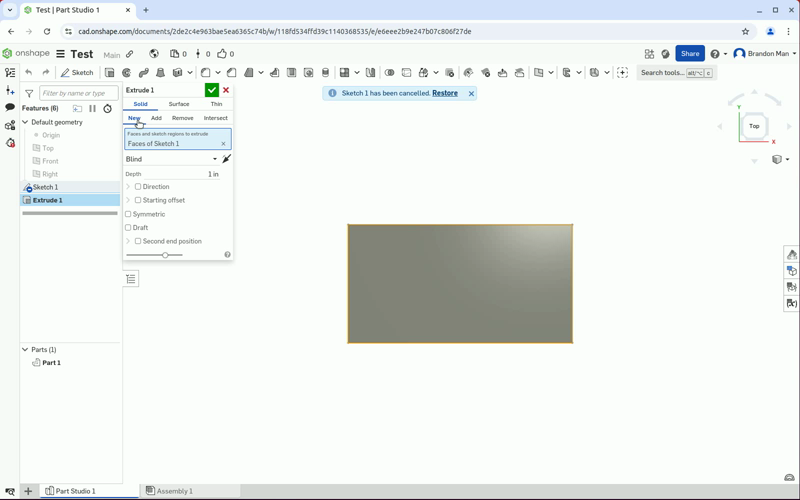
key(tab, 4)
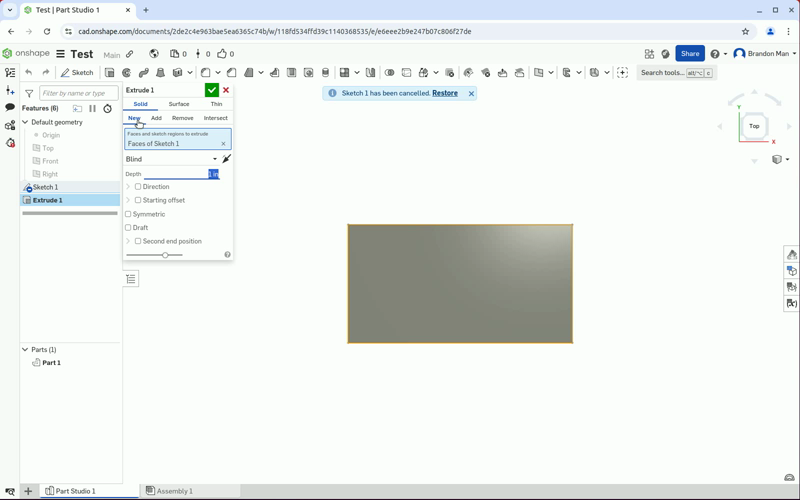
text(5.536)
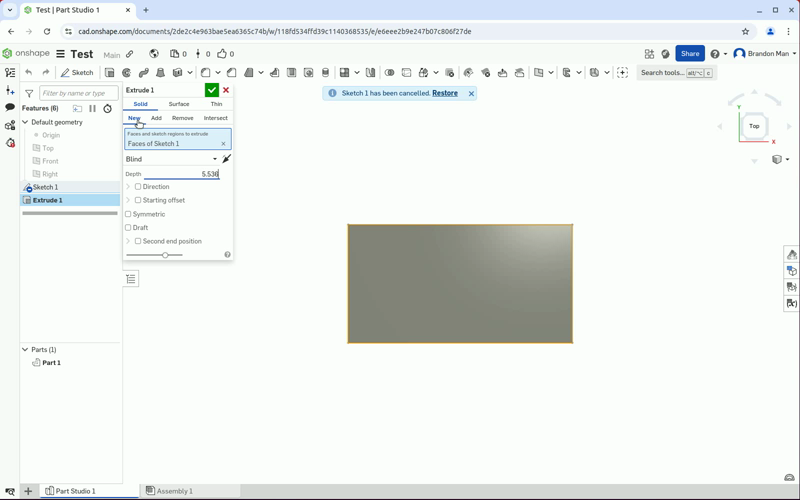
key(enter)
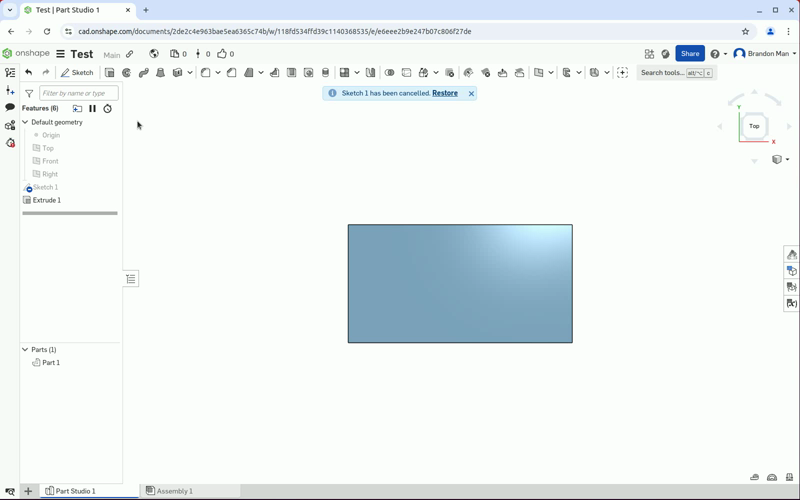
key(shift+h)
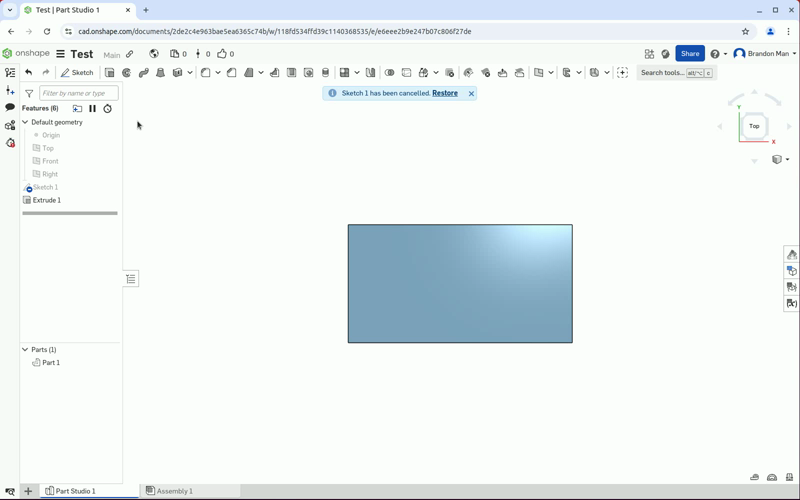
key(shift+h)
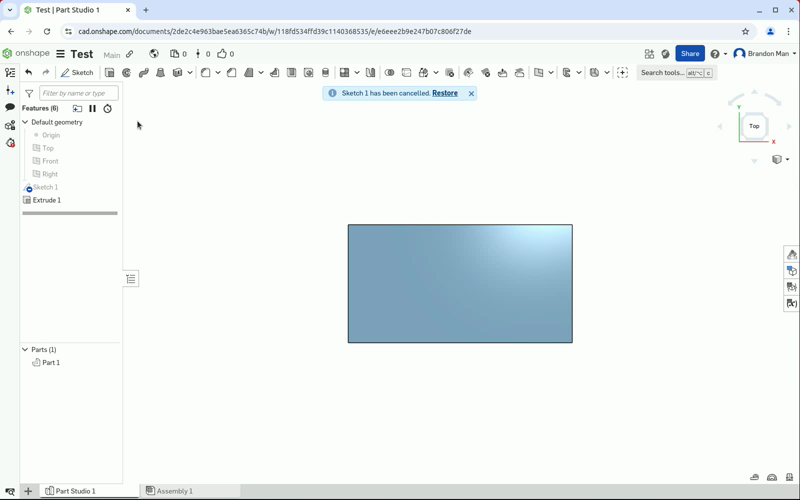
mouse_move(73, 189)
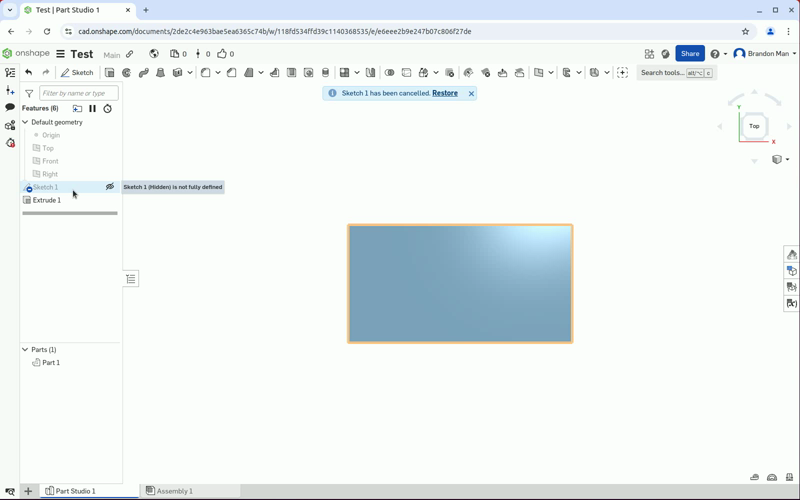
click(73, 189)
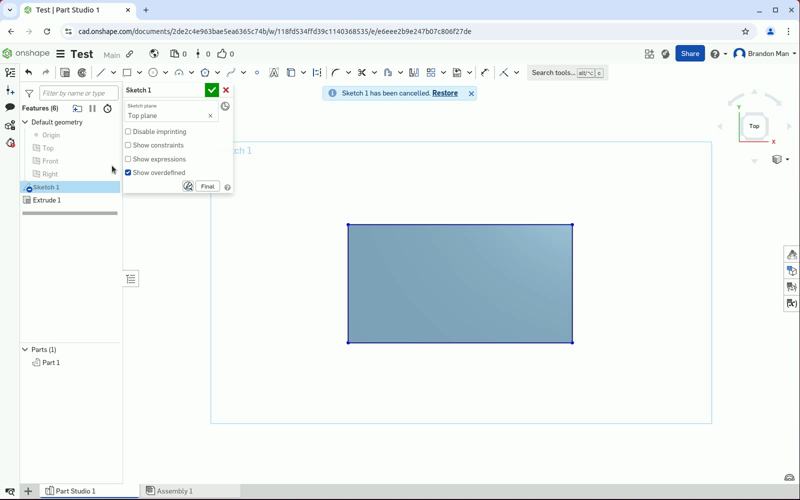
mouse_move(229, 92)
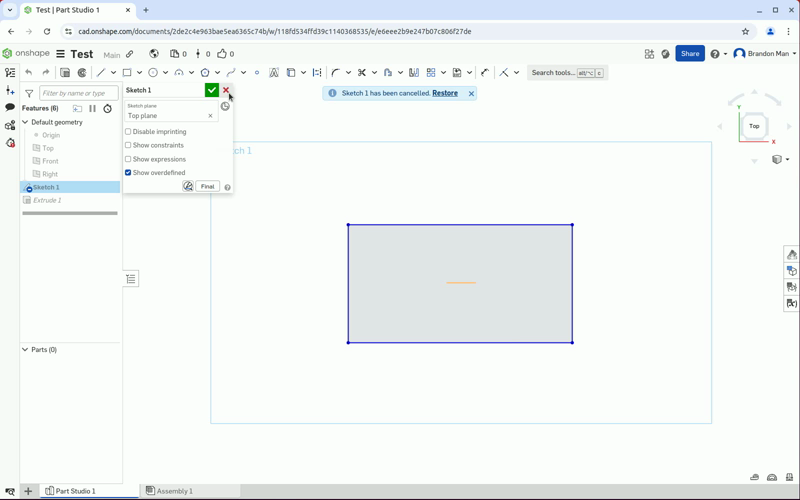
click(229, 92)
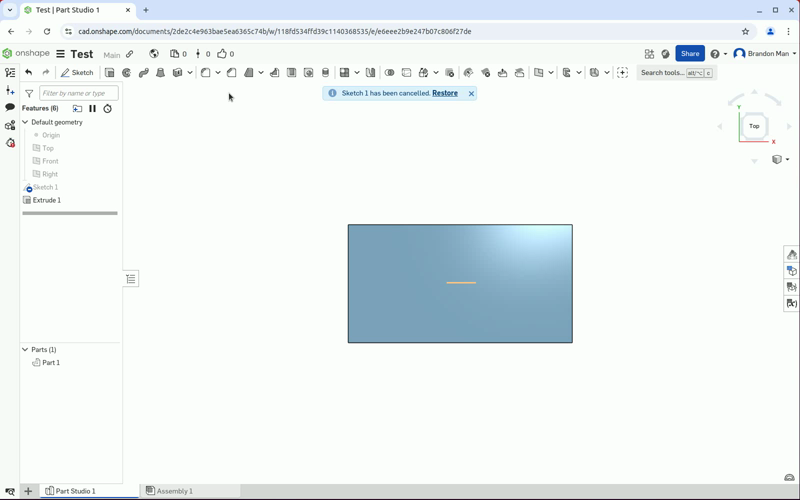
mouse_move(541, 75)
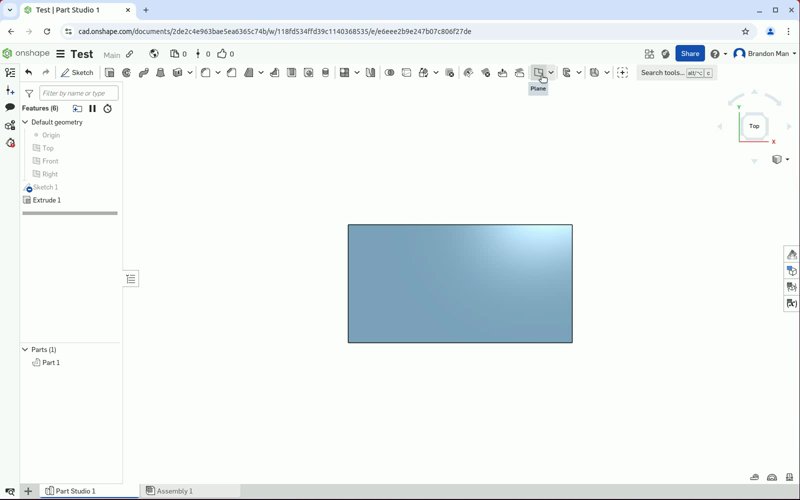
click(541, 75)
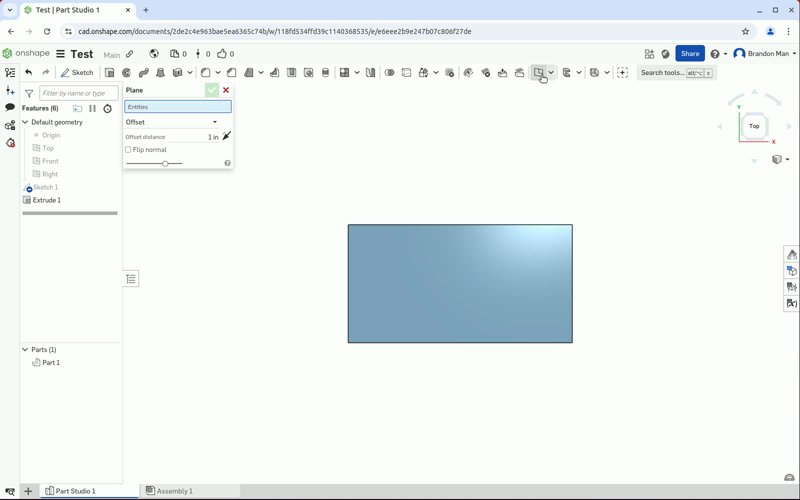
mouse_move(73, 150)
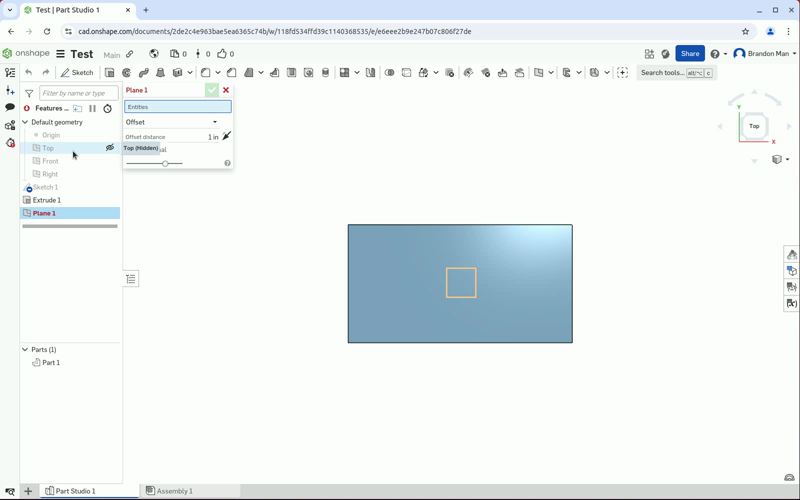
click(73, 150)
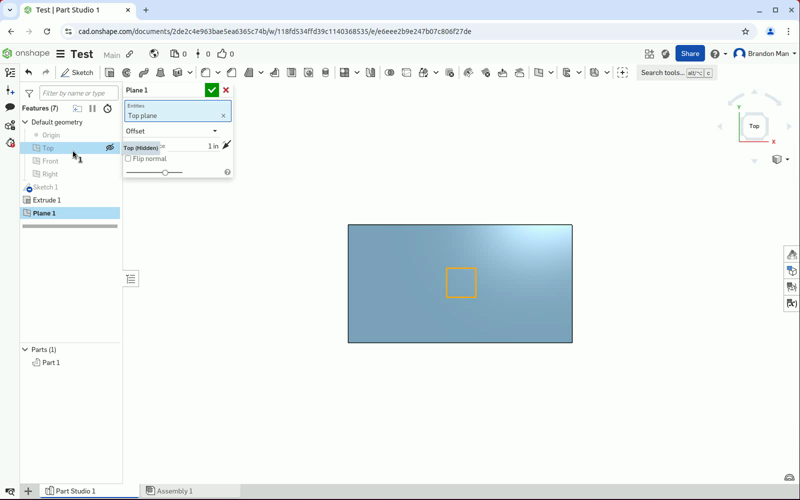
key(tab, 2)
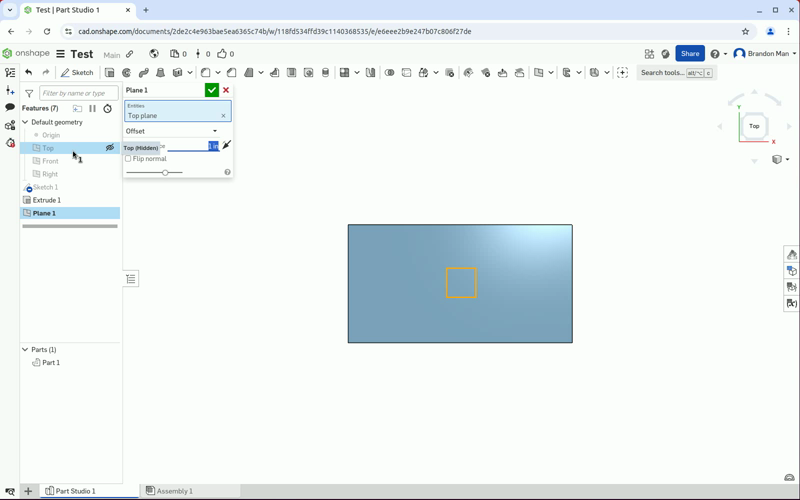
text(5.546)
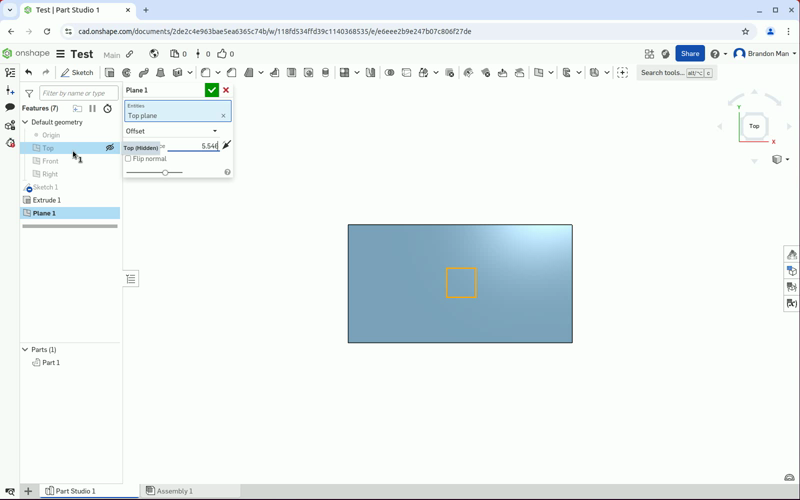
key(enter, 2)
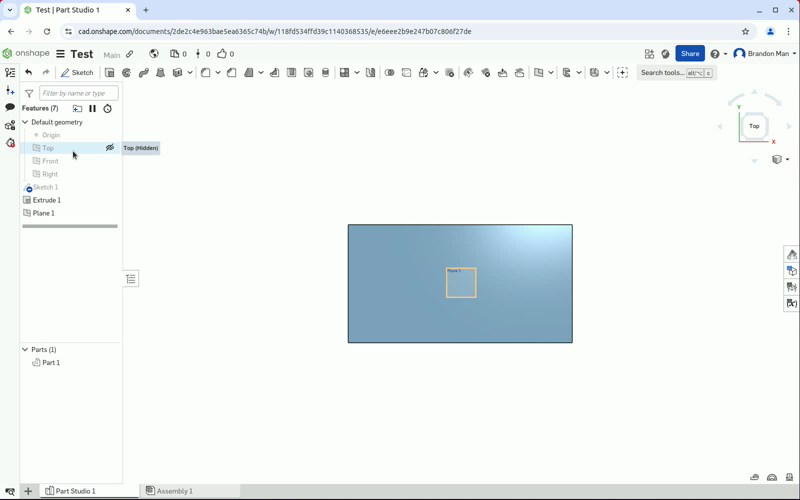
key(shift+s)
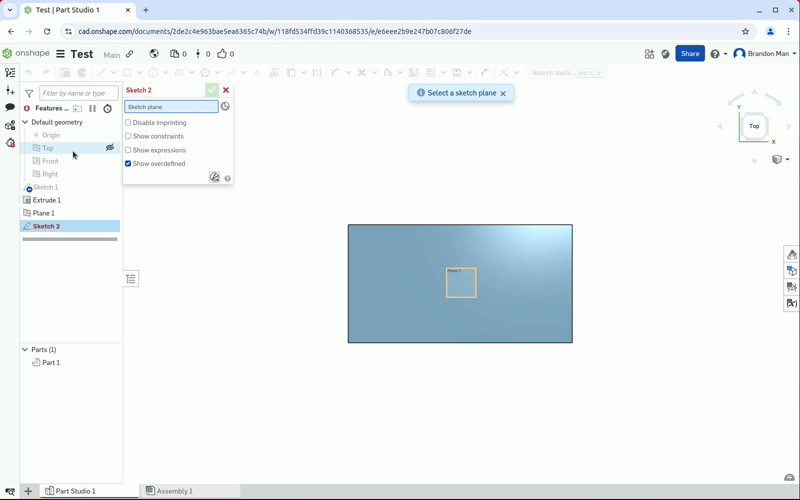
mouse_move(73, 215)
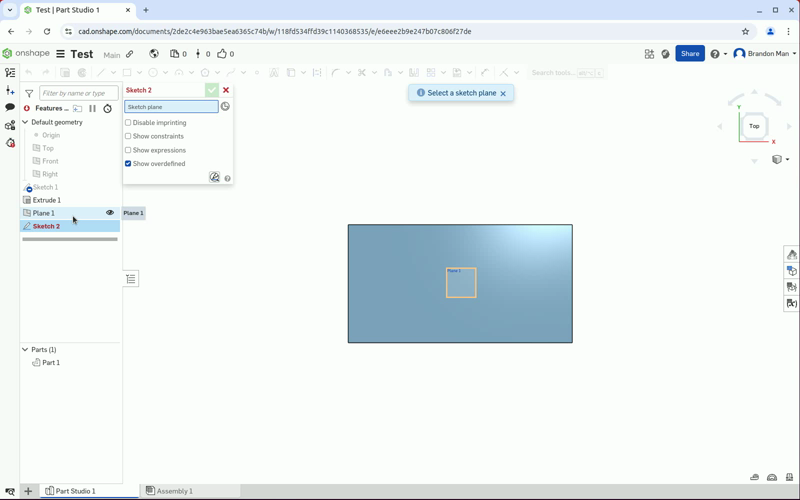
click(73, 215)
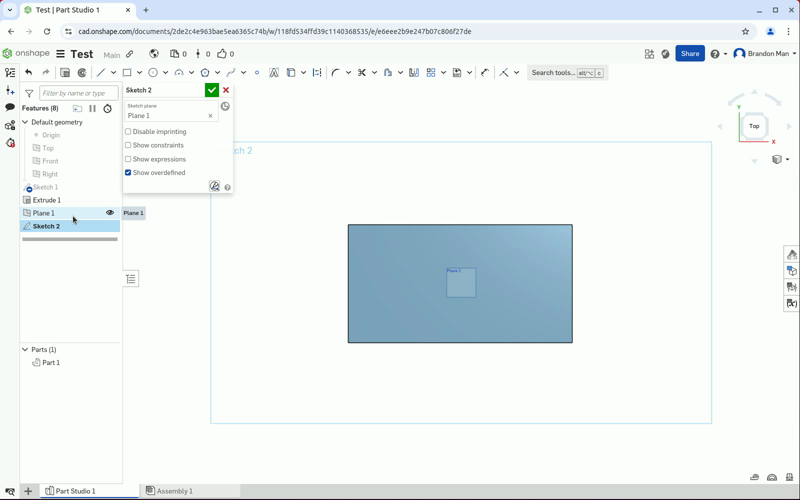
mouse_move(73, 352)
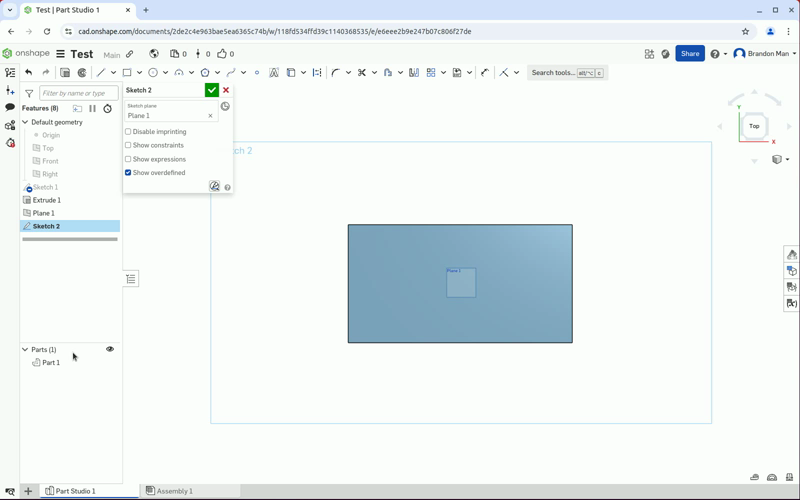
key(y)
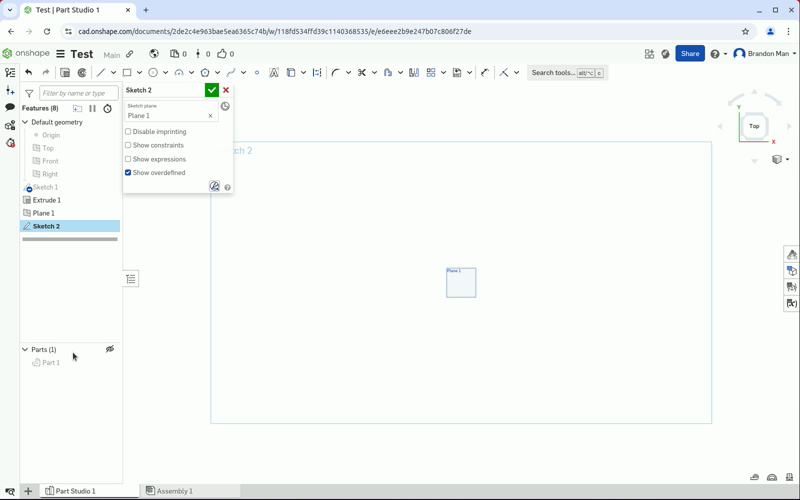
key(a)
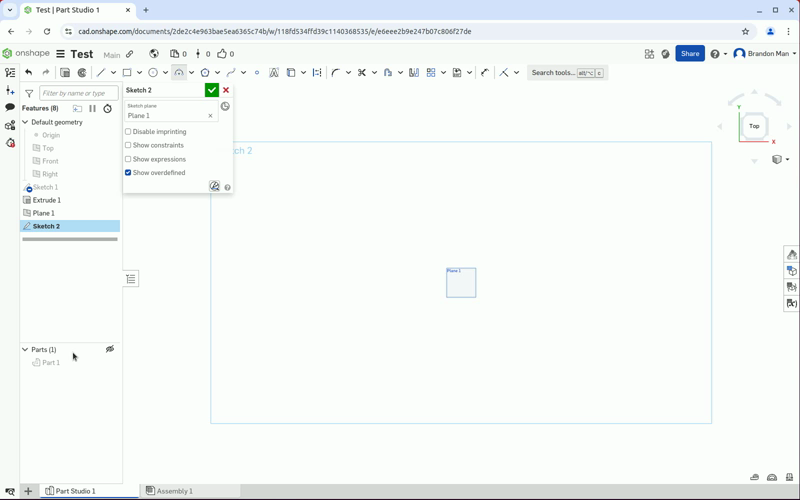
key_down(shift)
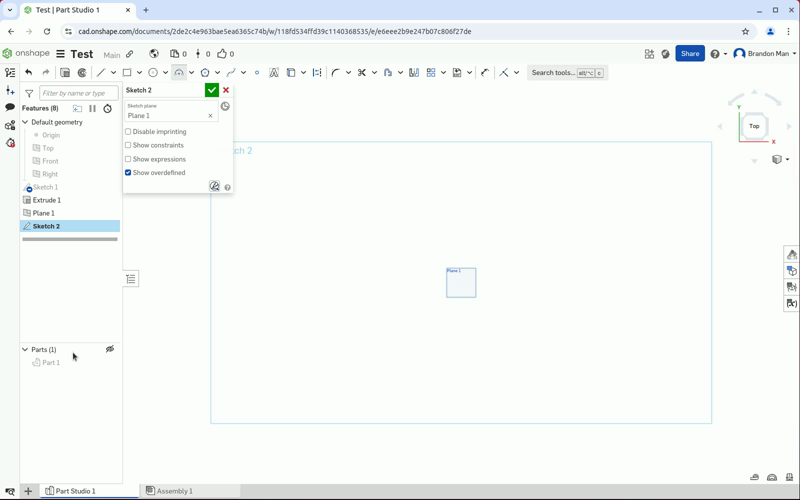
mouse_move(396, 282)
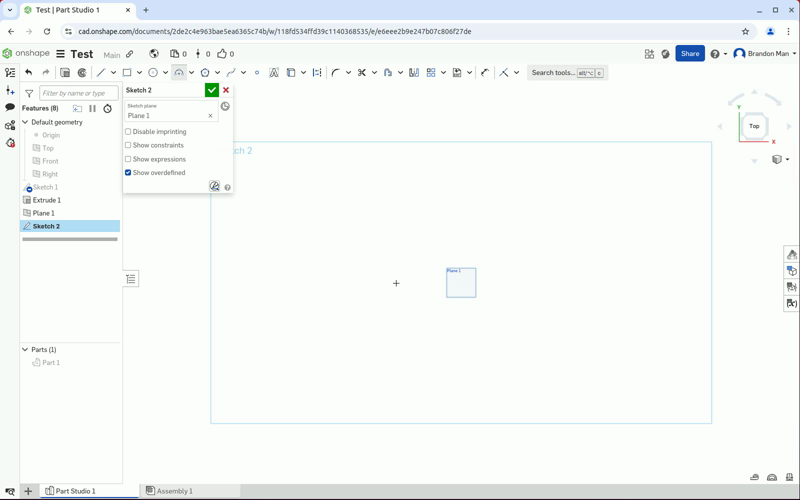
click(396, 282)
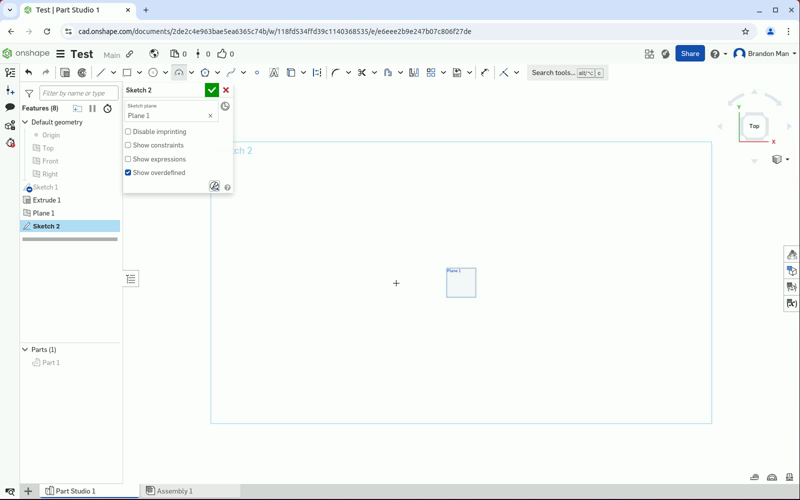
key_up(shift)
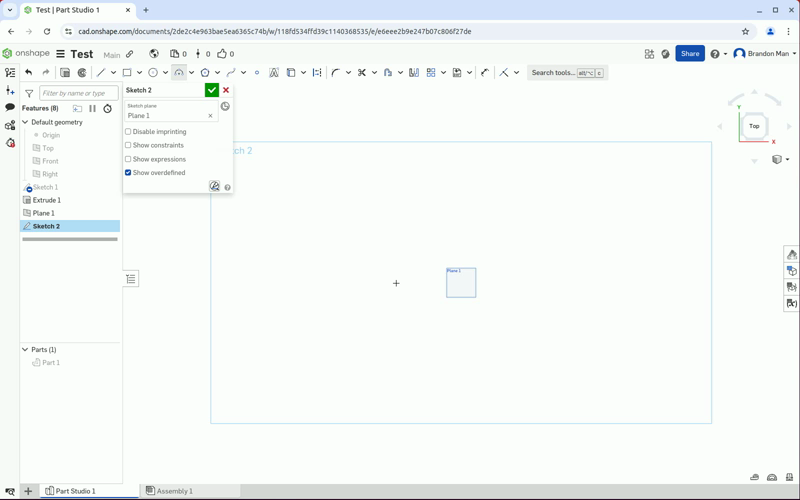
key_down(shift)
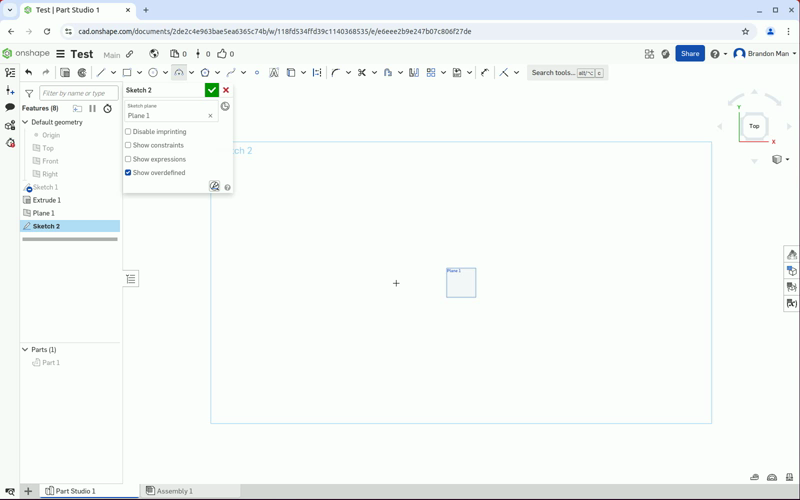
mouse_move(424, 282)
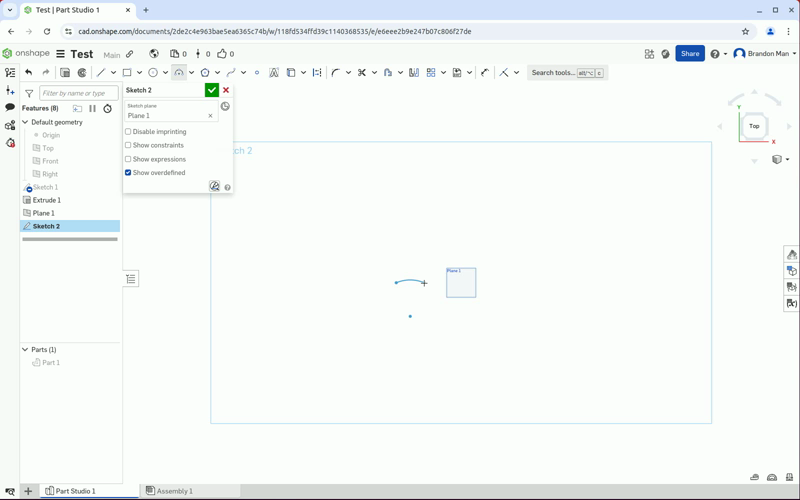
click(424, 282)
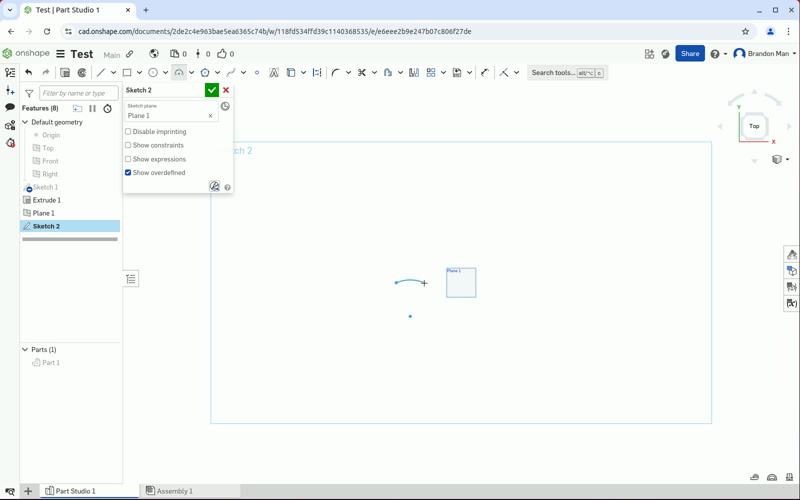
mouse_move(410, 296)
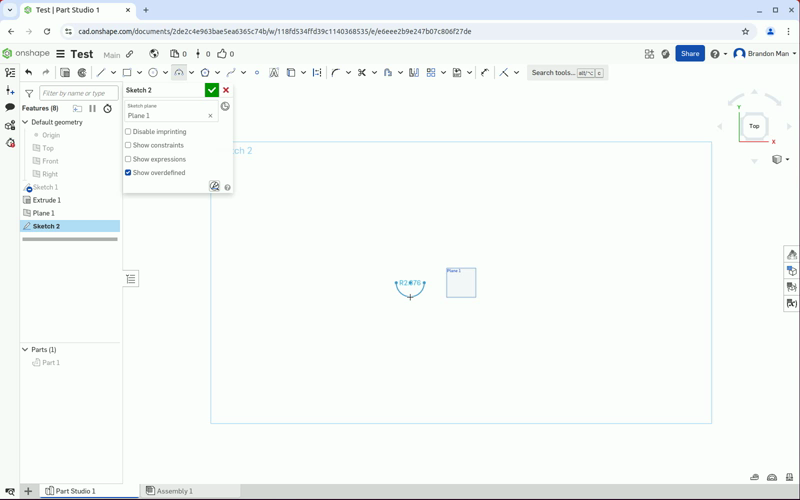
click(410, 296)
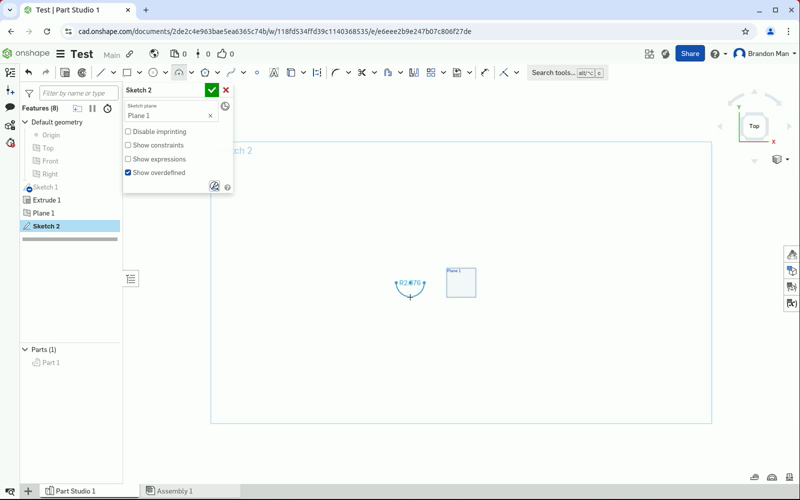
key_up(shift)
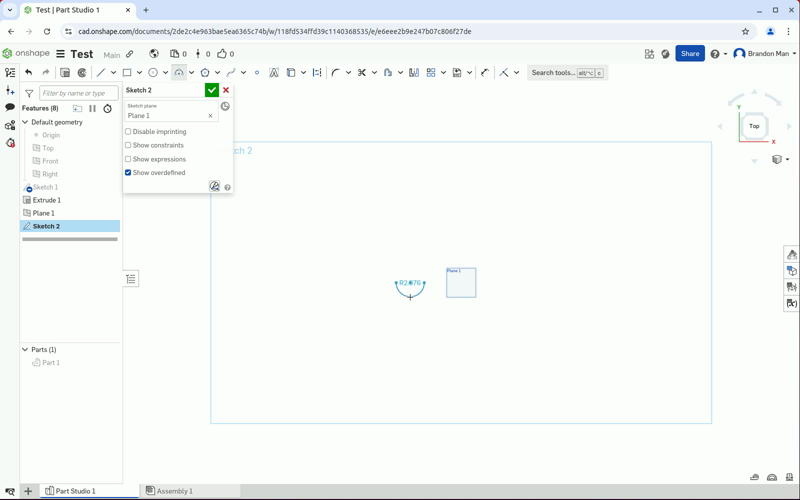
key(esc)
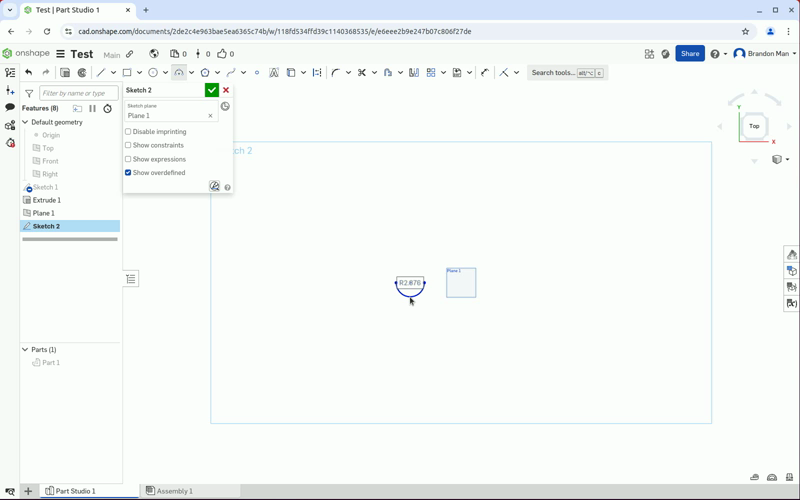
key(l)
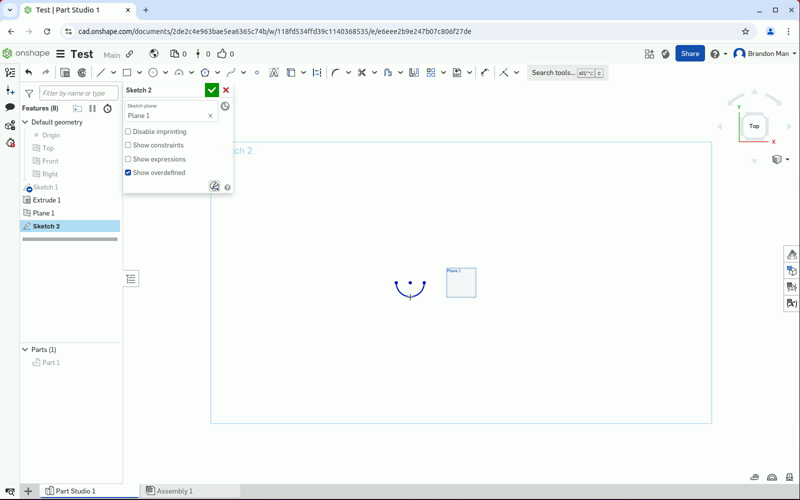
mouse_move(424, 282)
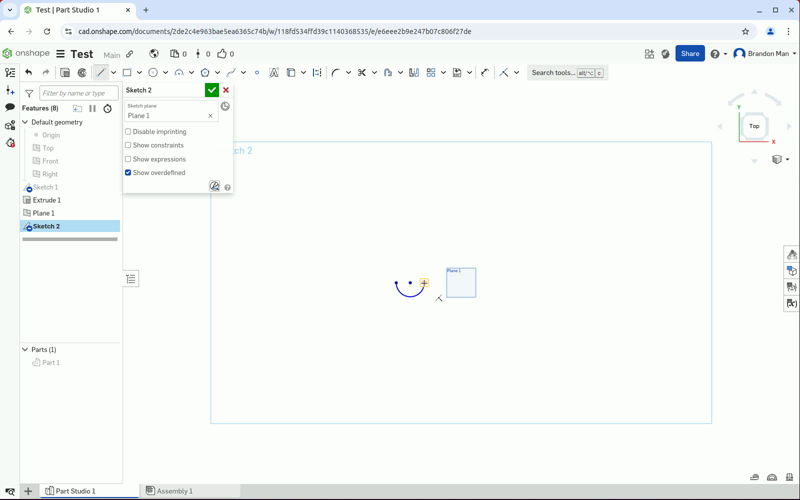
click(424, 282)
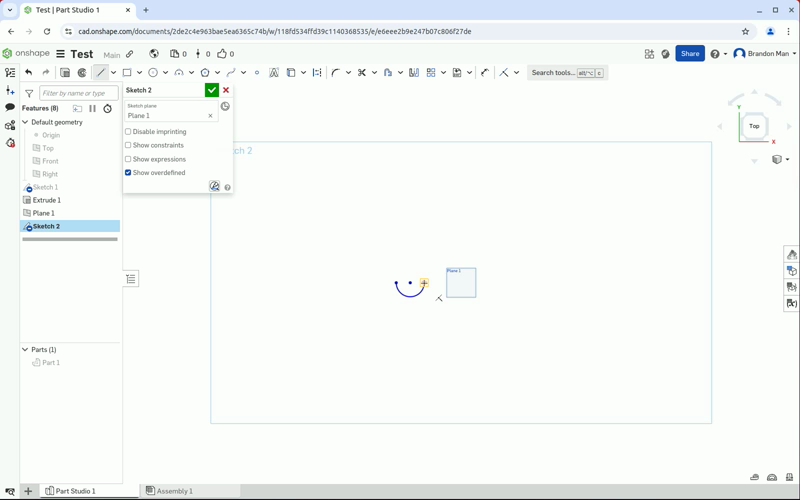
key_down(shift)
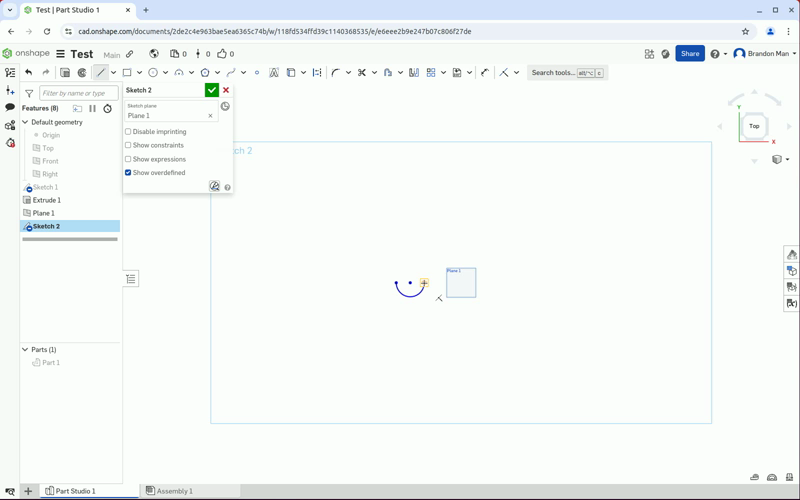
mouse_move(454, 282)
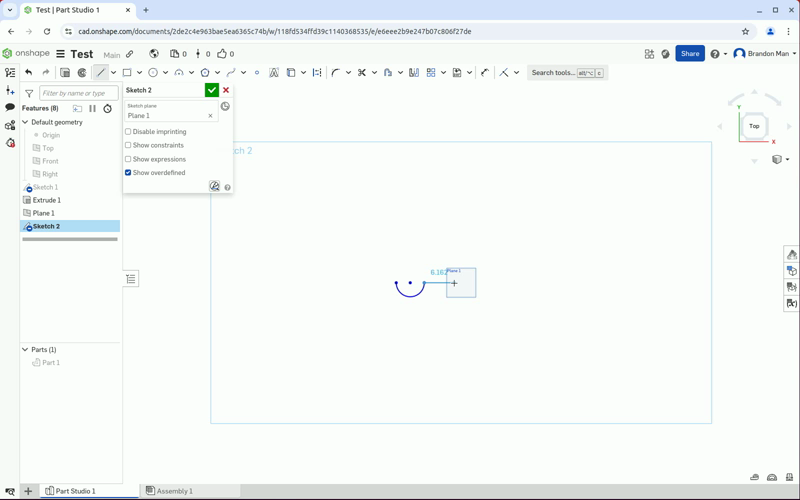
mouse_move(410, 282)
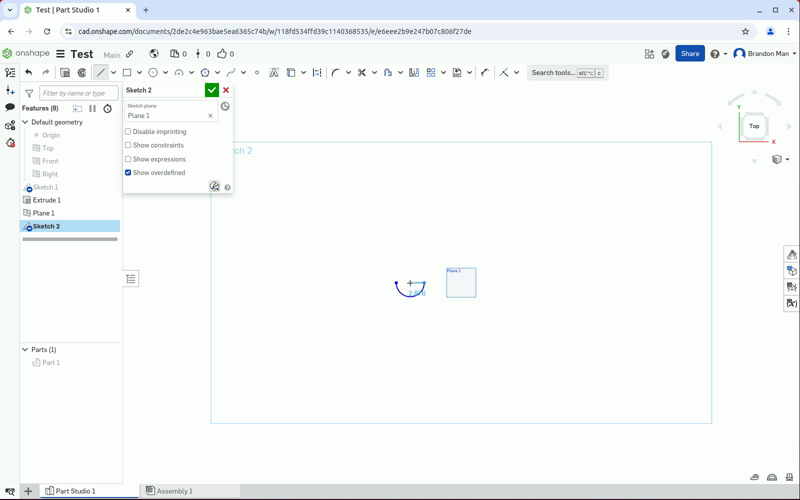
click(410, 282)
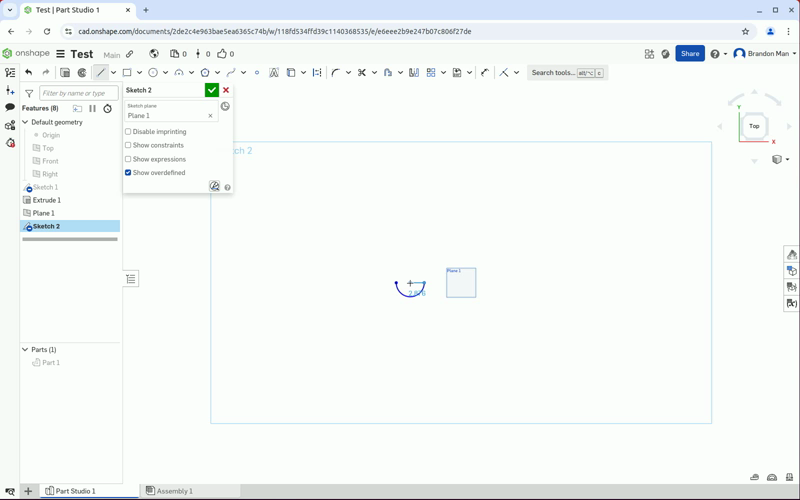
key_up(shift)
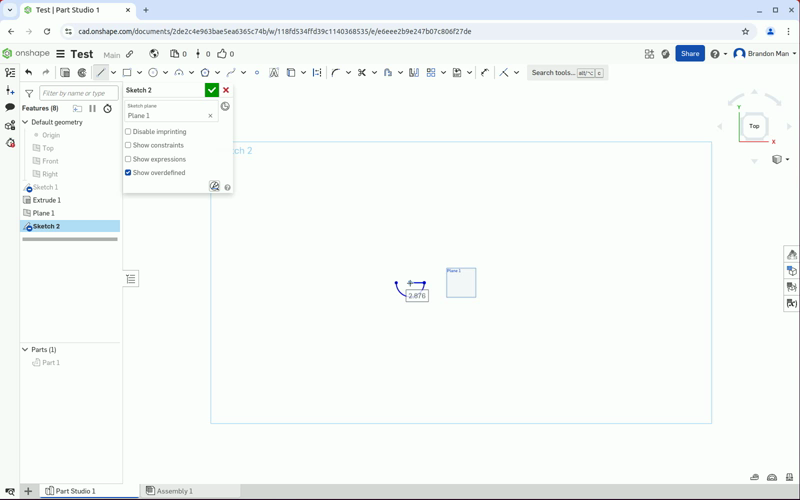
mouse_move(440, 282)
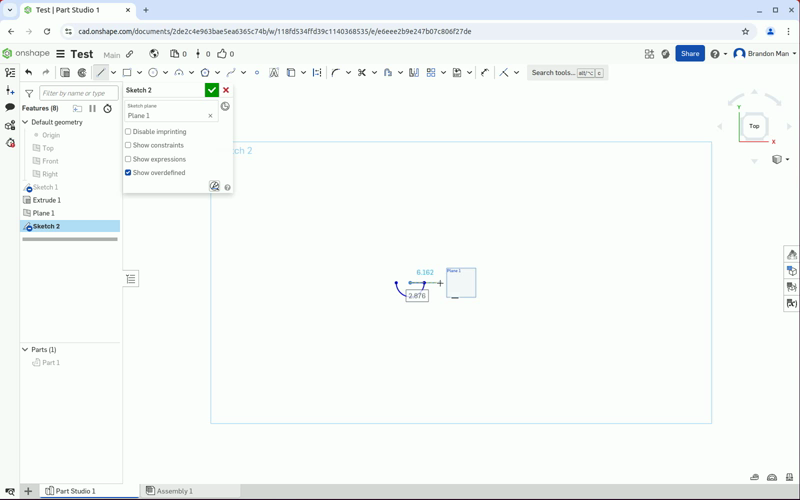
key_down(shift)
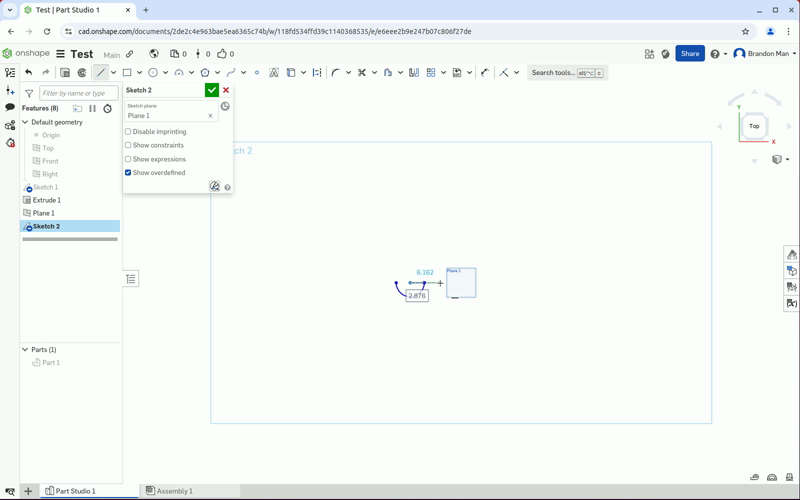
mouse_move(396, 282)
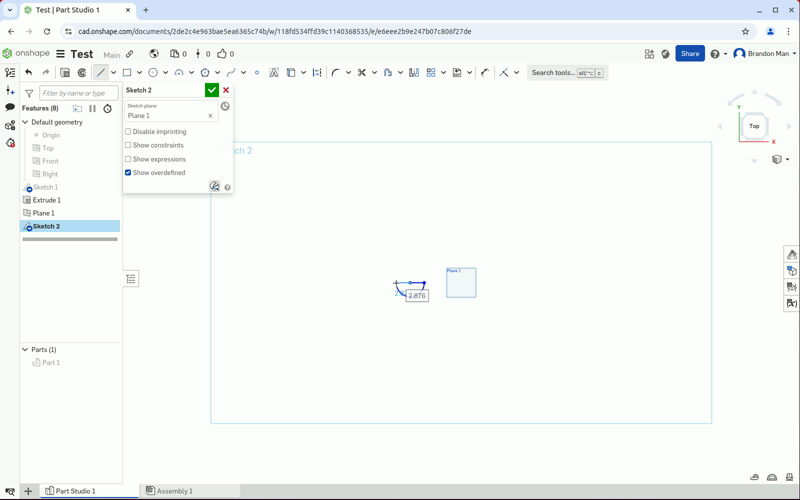
key_up(shift)
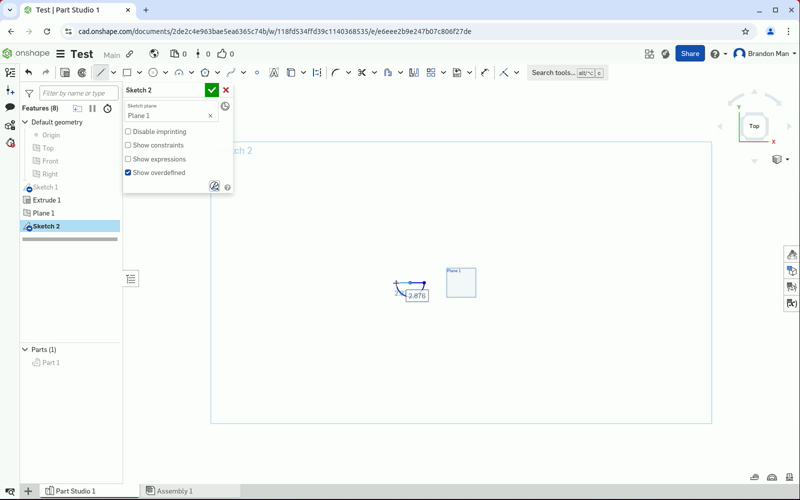
click(396, 282)
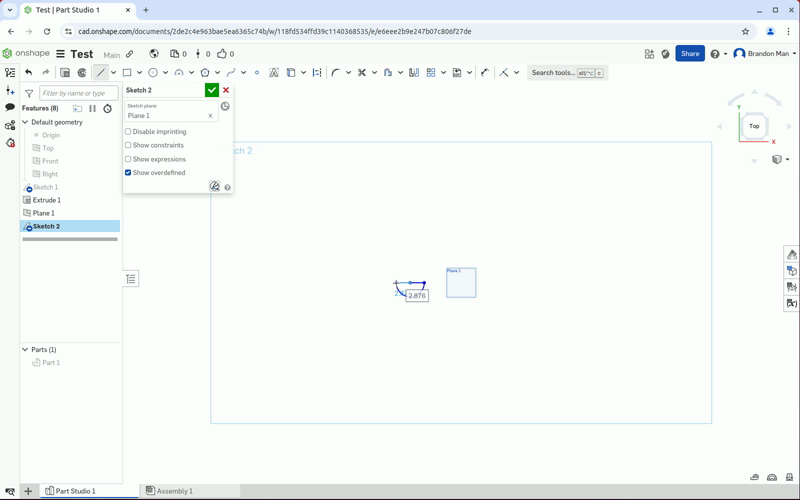
key(esc)
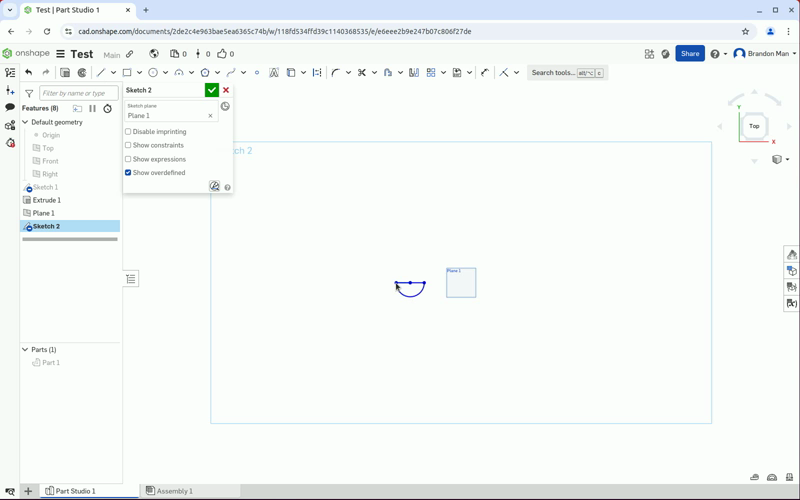
mouse_move(413, 294)
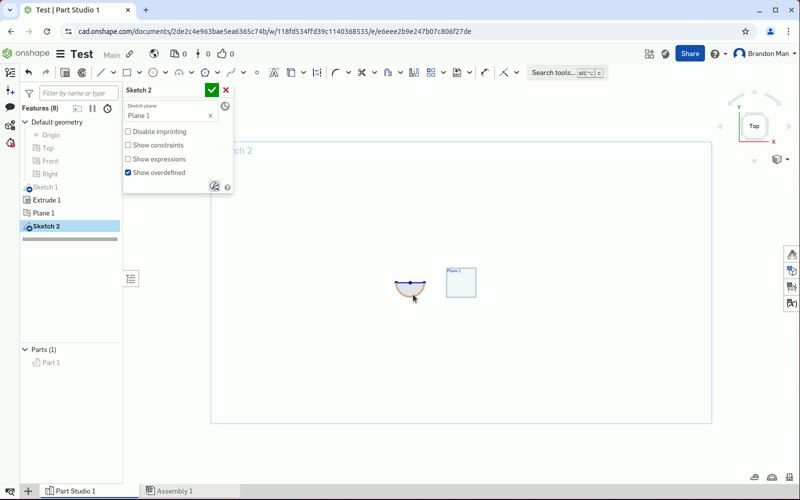
scroll(6)
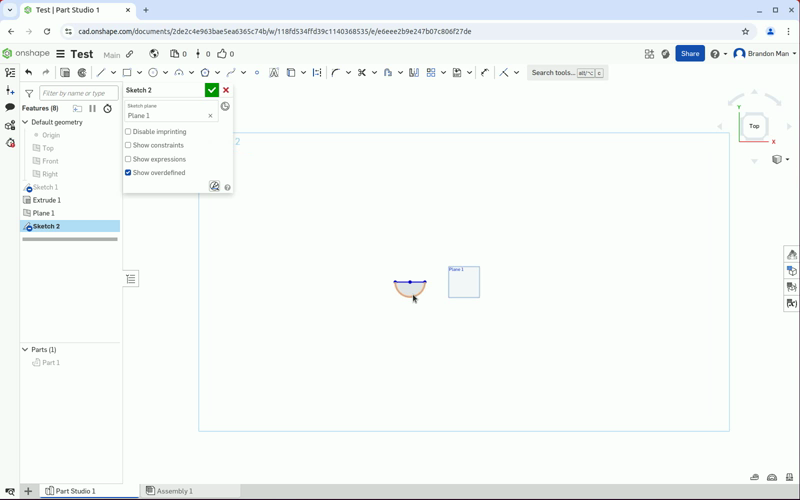
scroll(6)
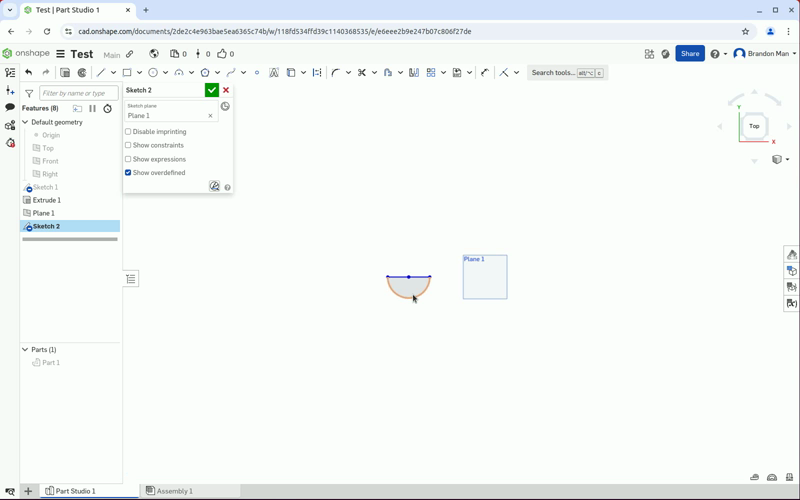
scroll(6)
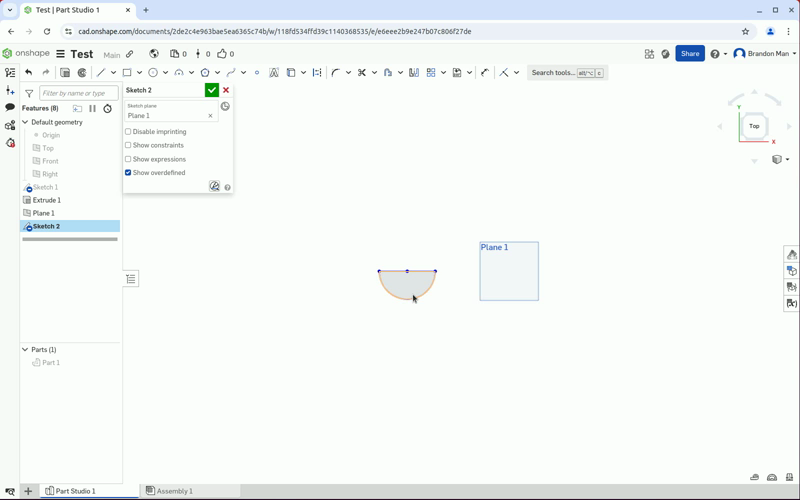
scroll(6)
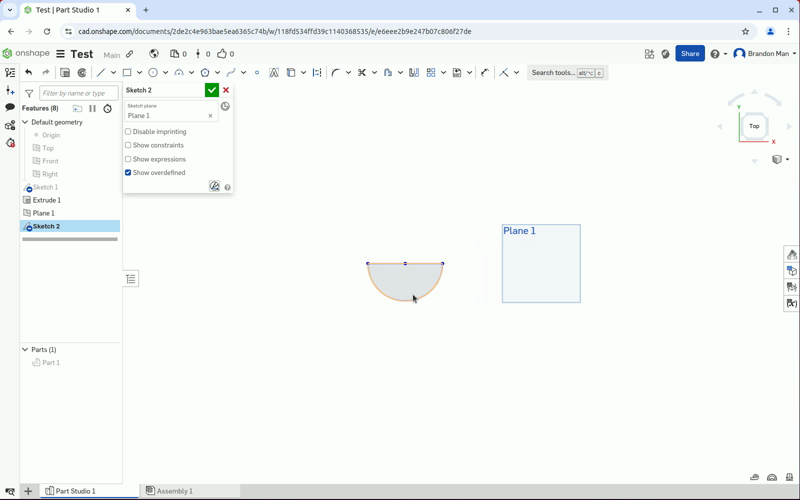
scroll(6)
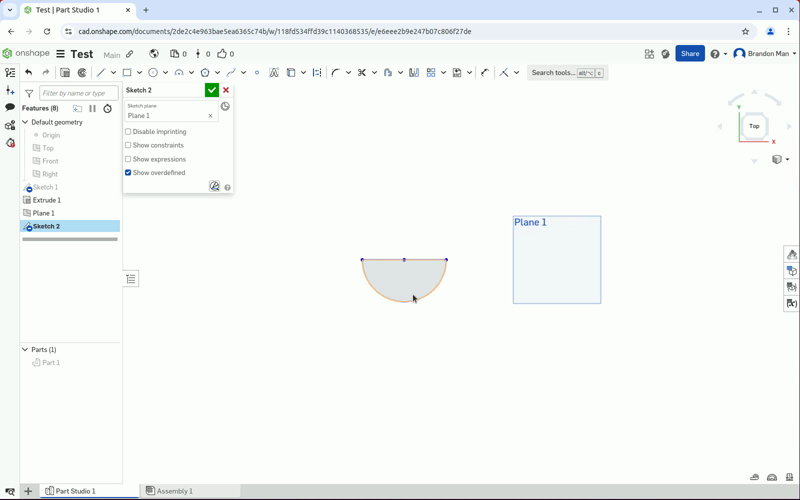
scroll(6)
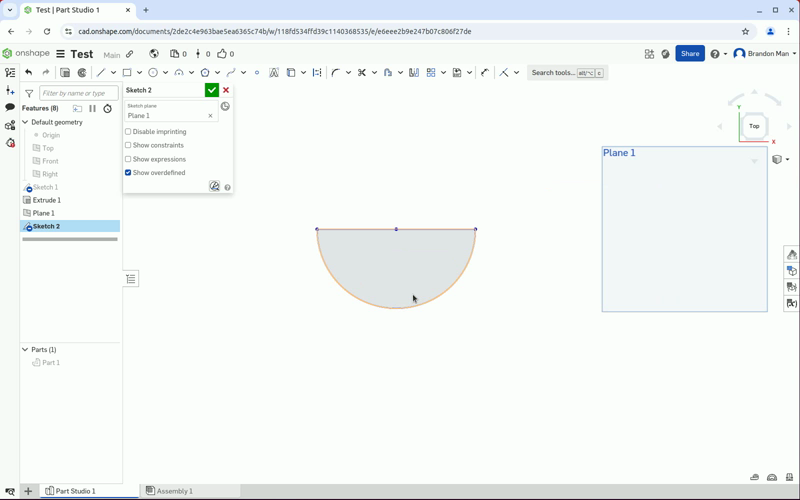
scroll(6)
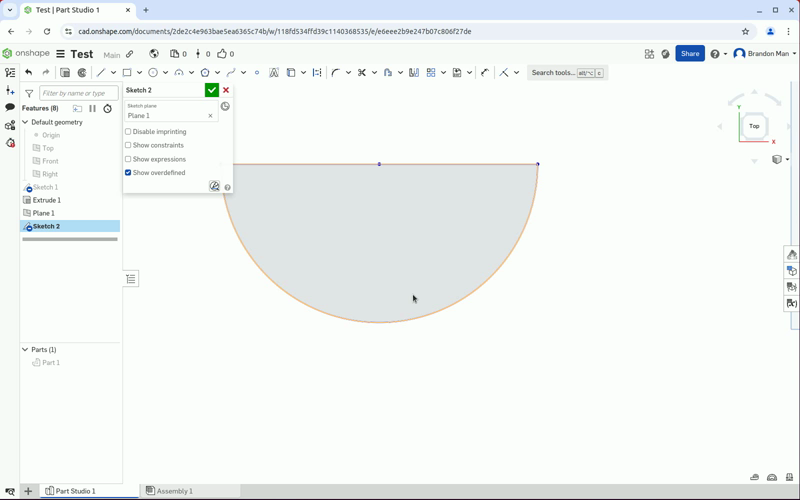
click(413, 294)
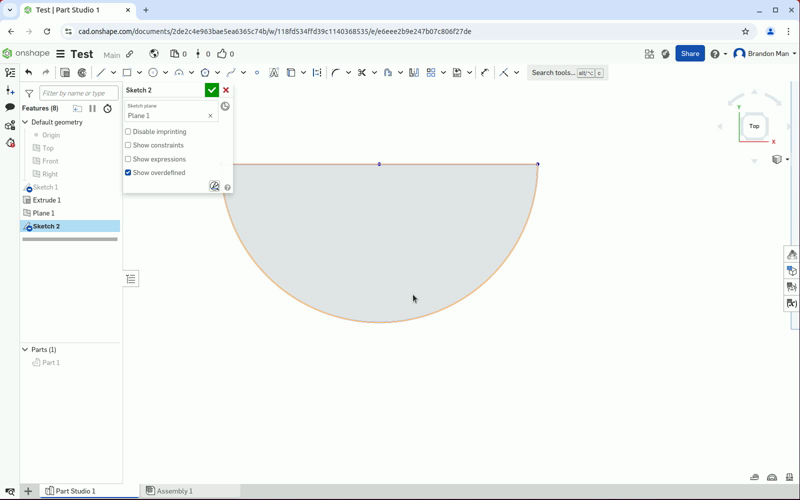
scroll(-6)
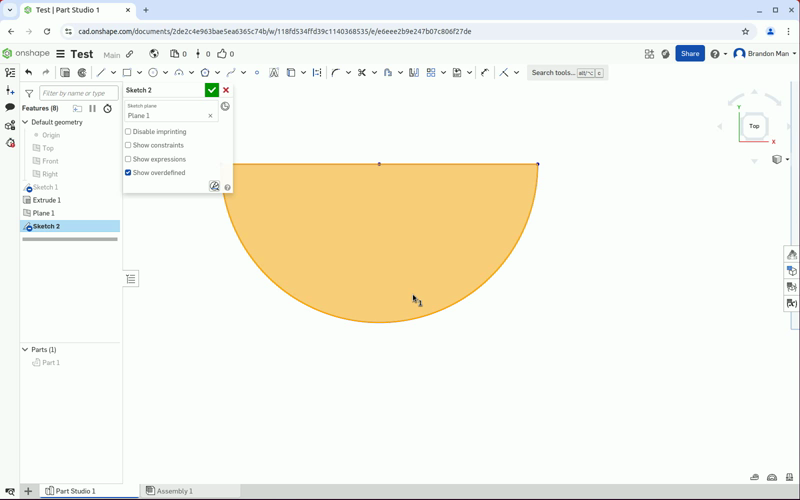
scroll(-6)
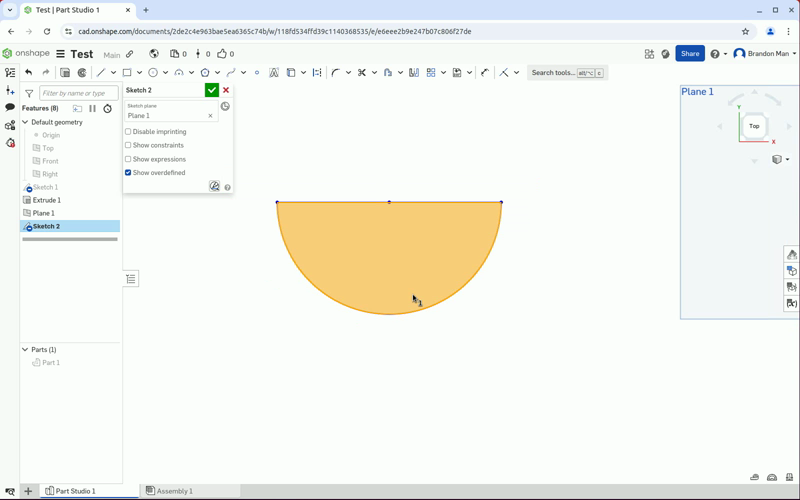
scroll(-6)
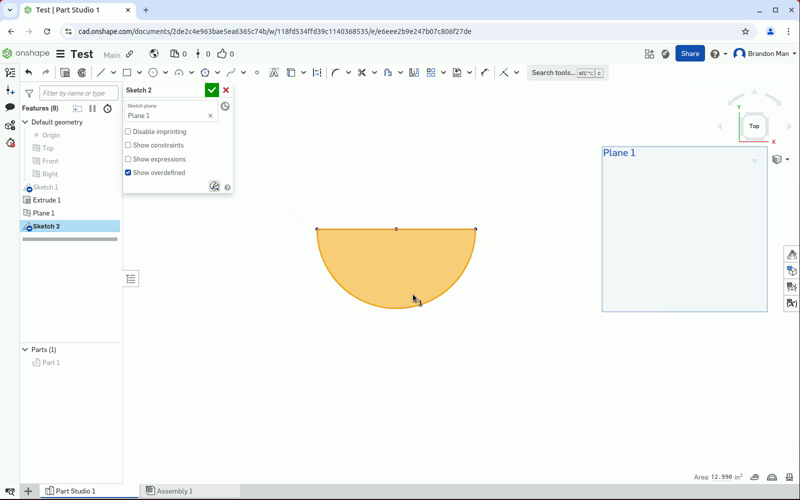
scroll(-6)
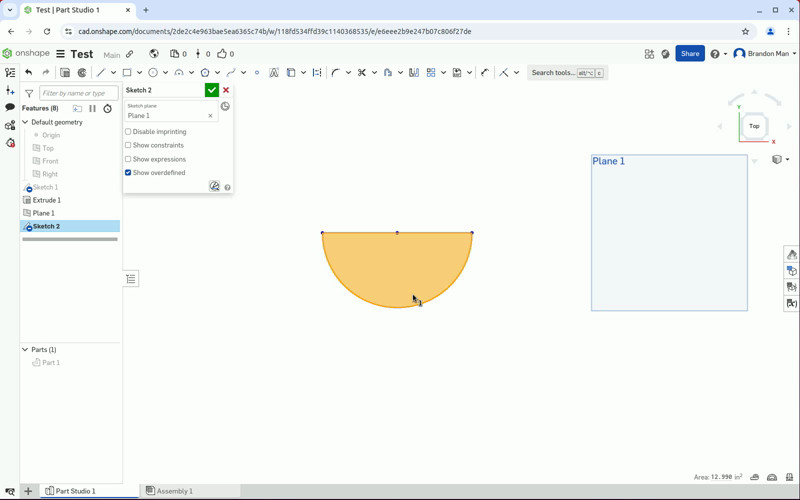
scroll(-6)
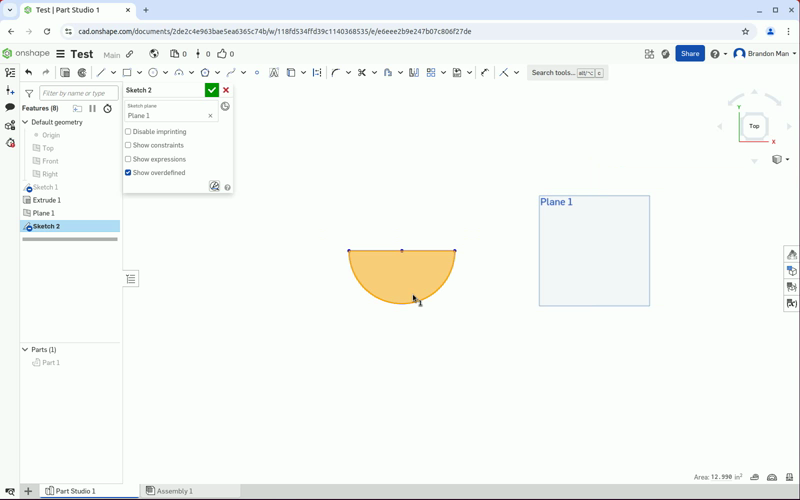
scroll(-6)
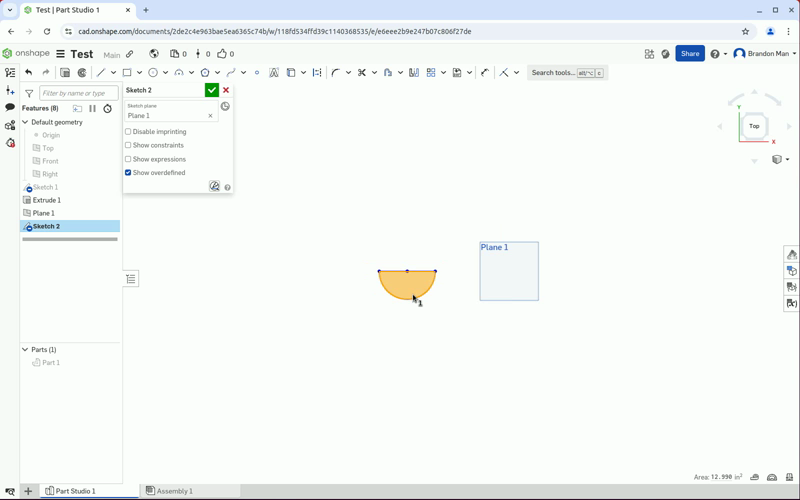
scroll(-6)
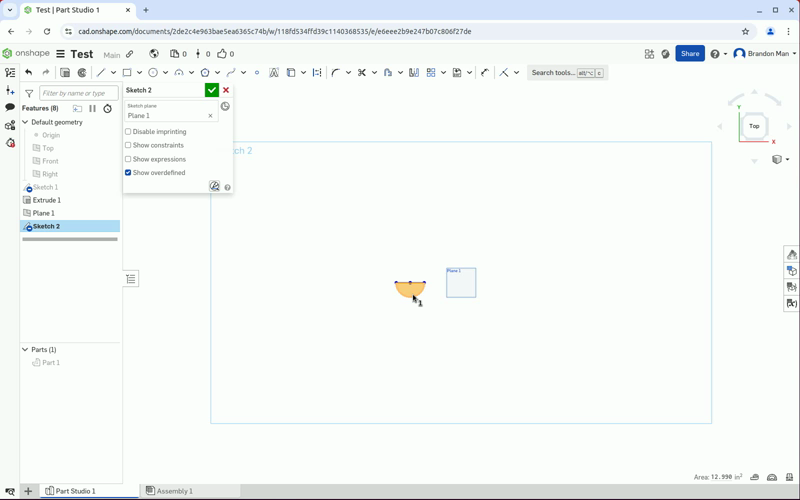
mouse_move(73, 352)
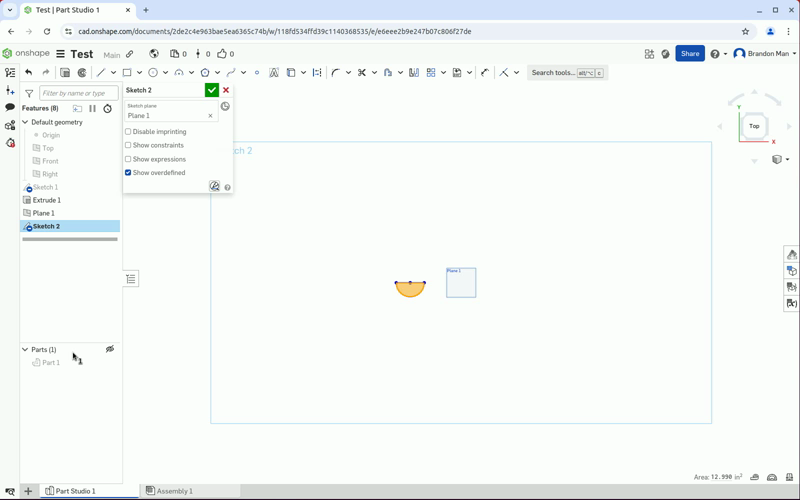
key(shift+y)
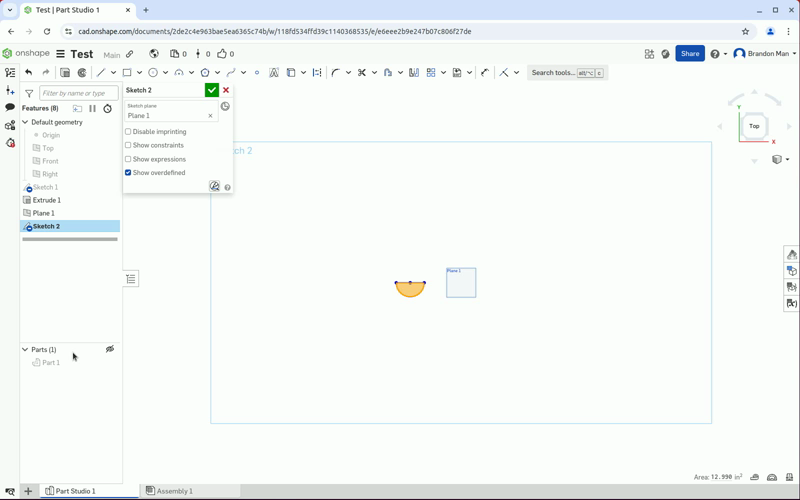
key(shift+e)
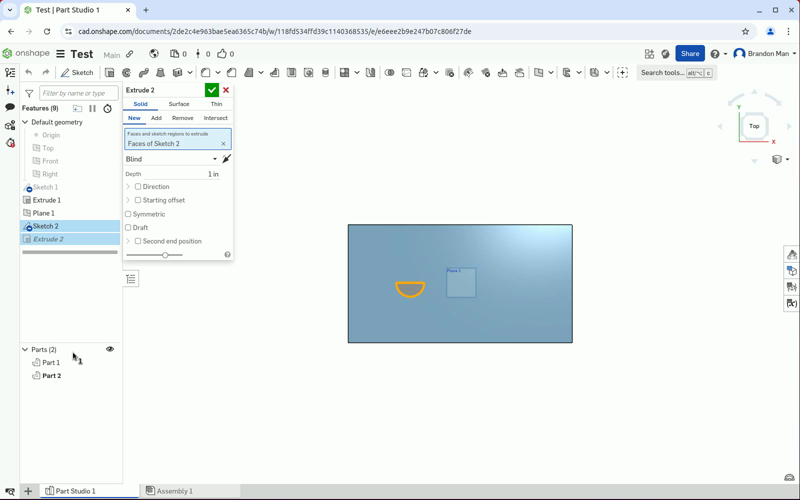
mouse_move(143, 106)
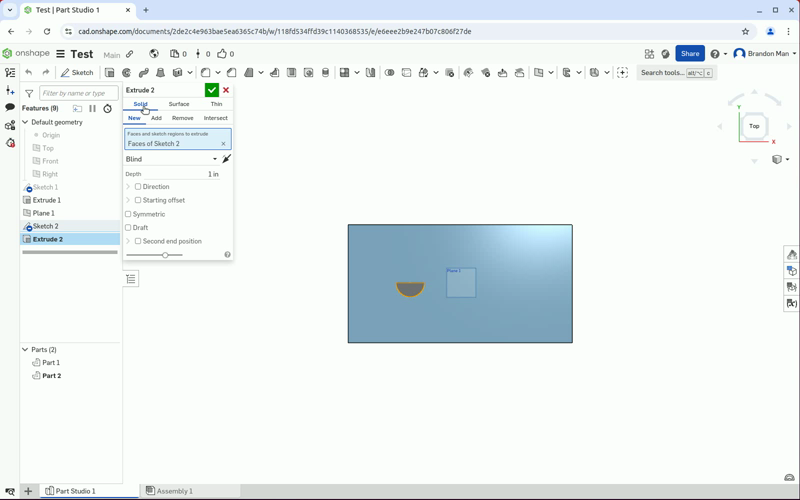
click(143, 106)
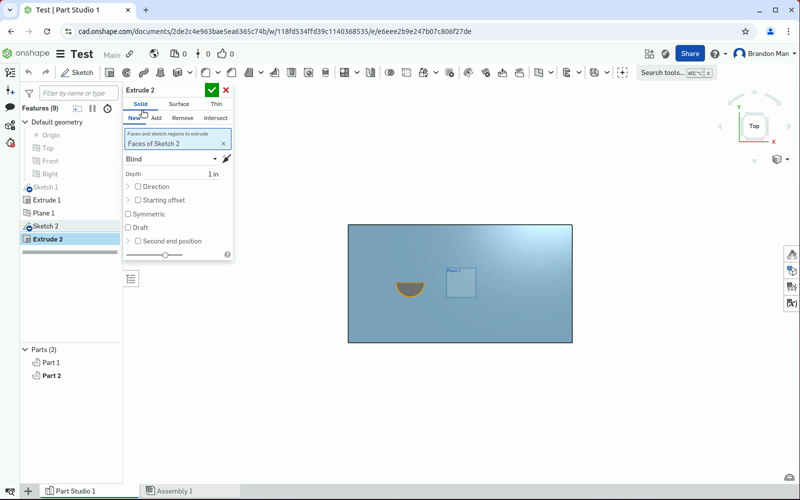
mouse_move(137, 120)
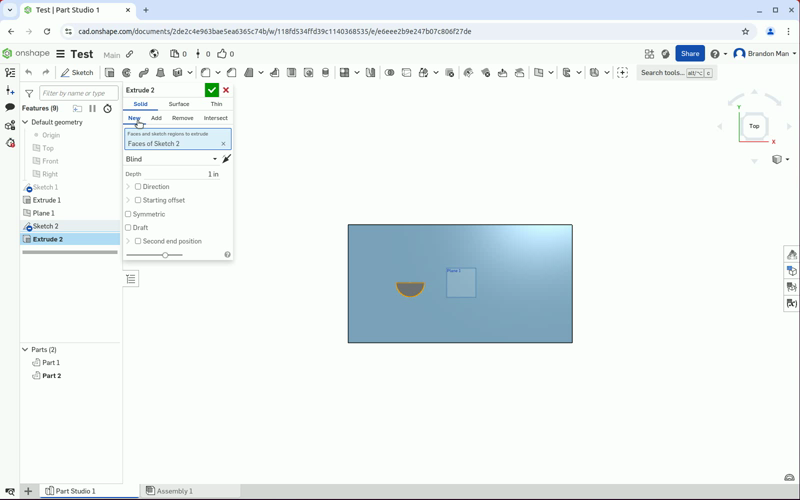
click(137, 120)
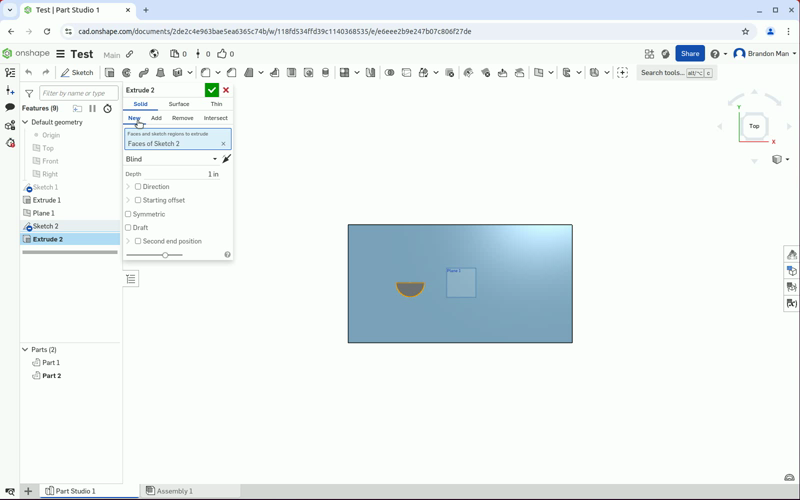
key(tab, 4)
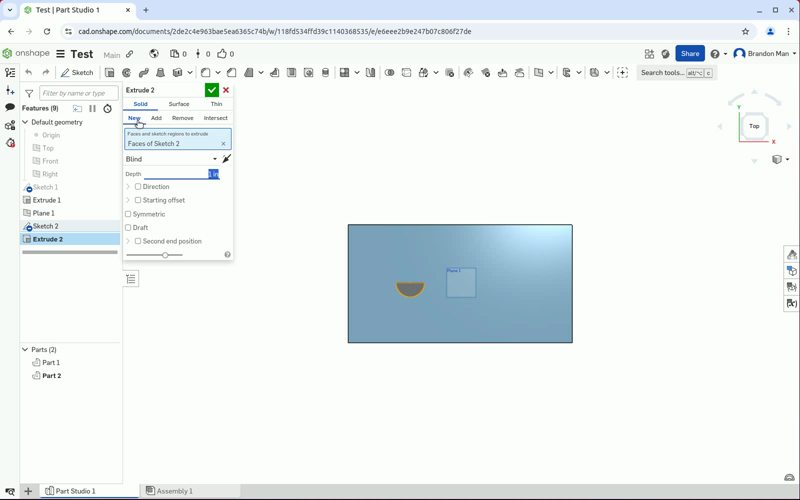
text(6.74)
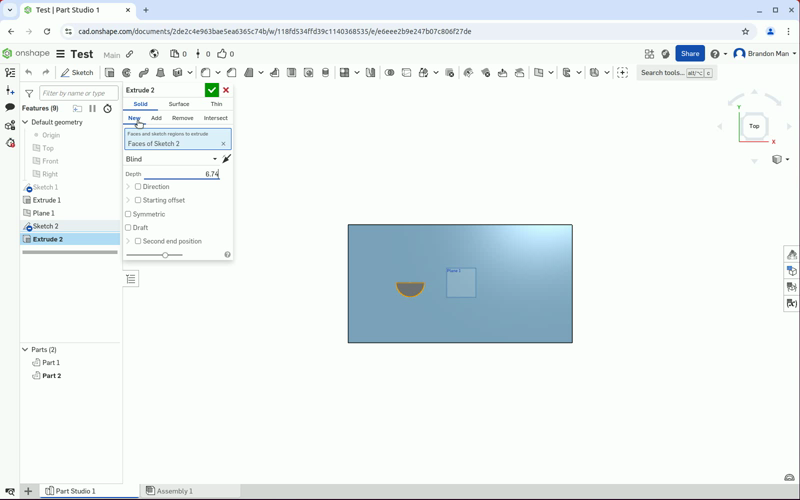
key(enter)
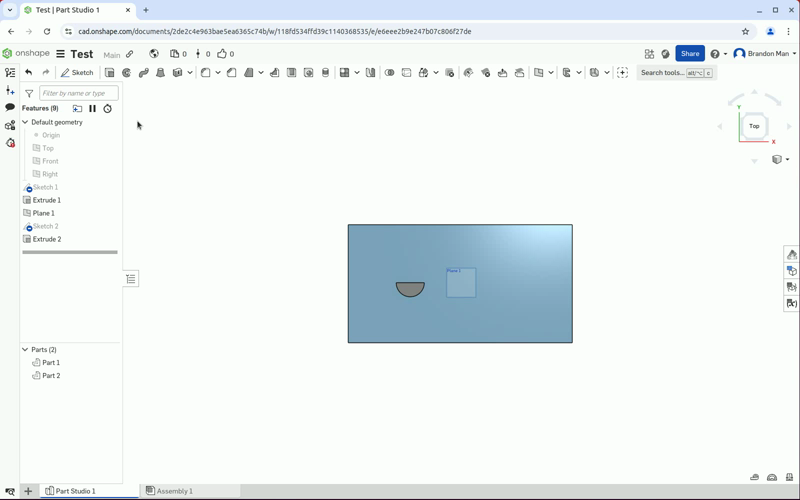
key(shift+h)
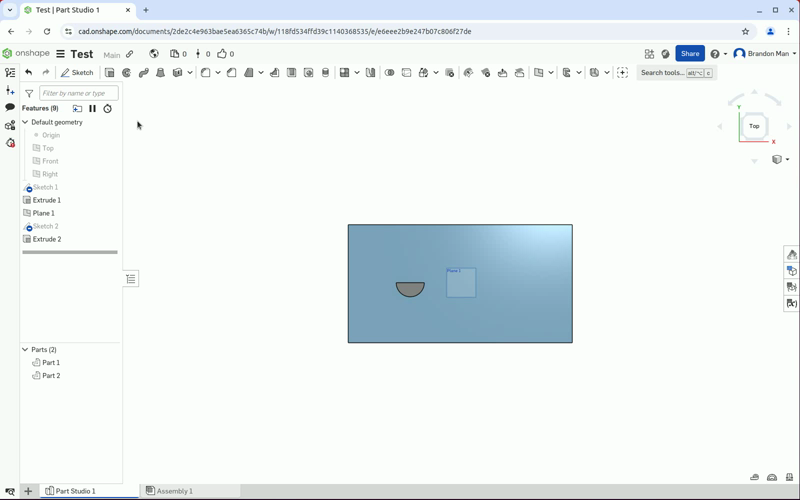
key(shift+h)
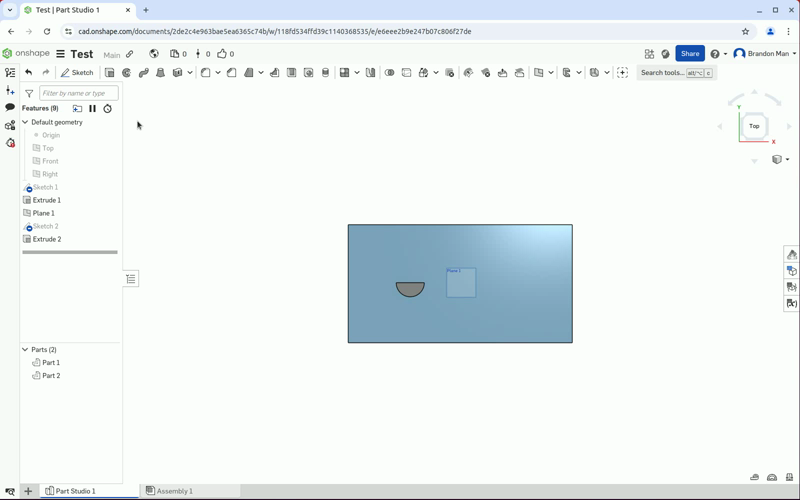
mouse_move(73, 189)
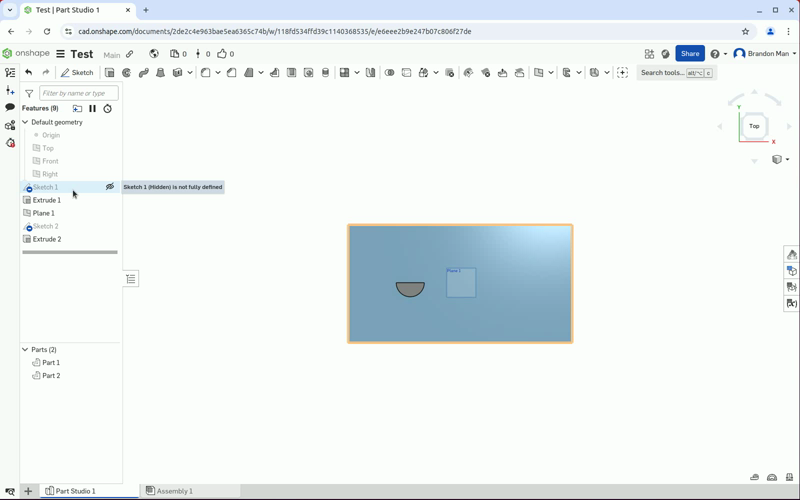
click(73, 189)
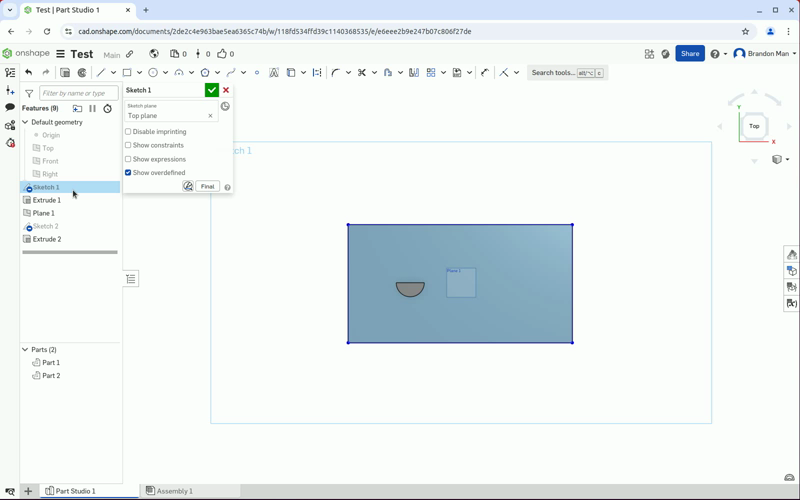
mouse_move(229, 92)
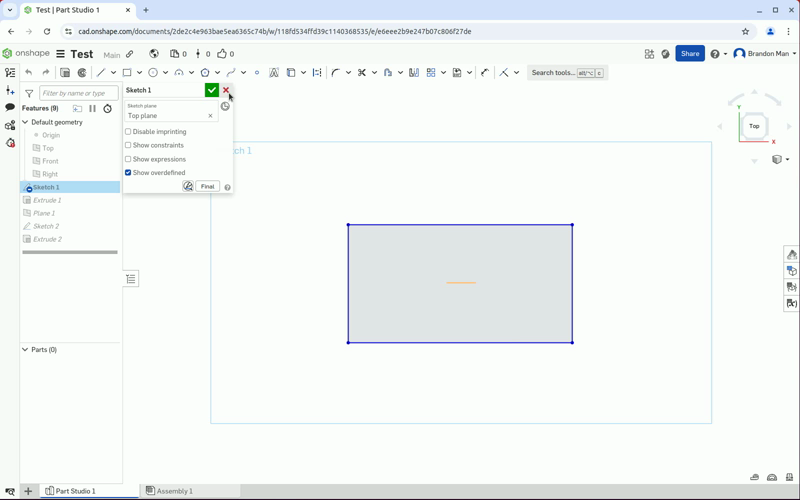
click(229, 92)
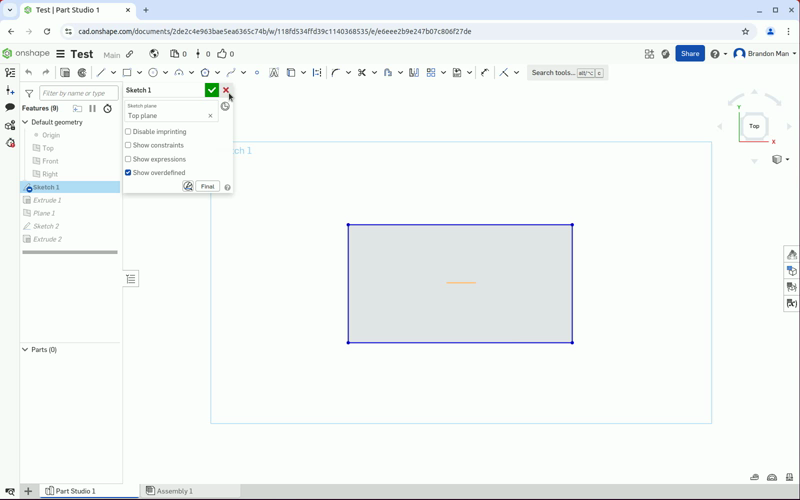
key(shift+s)
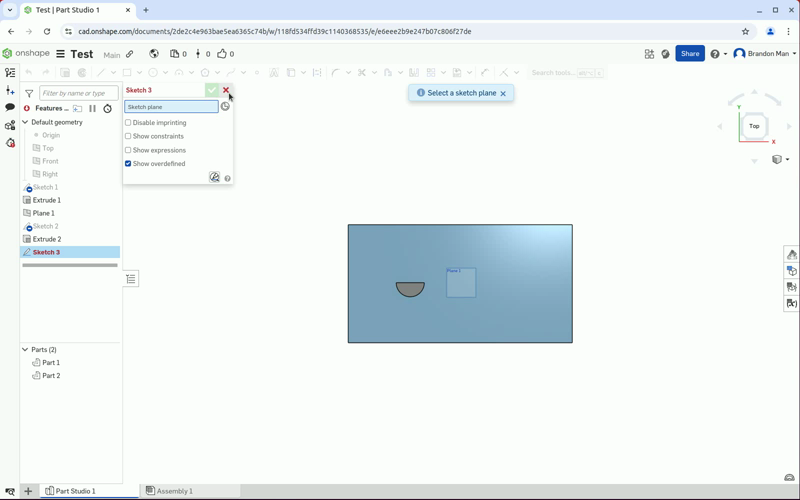
mouse_move(73, 215)
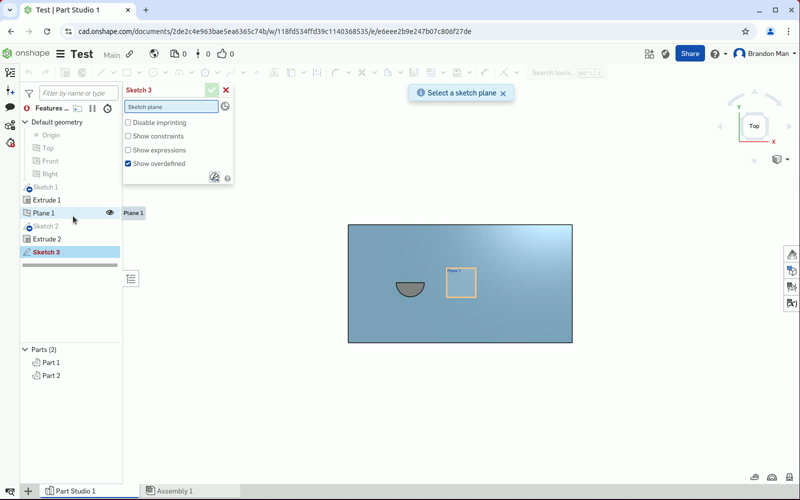
click(73, 215)
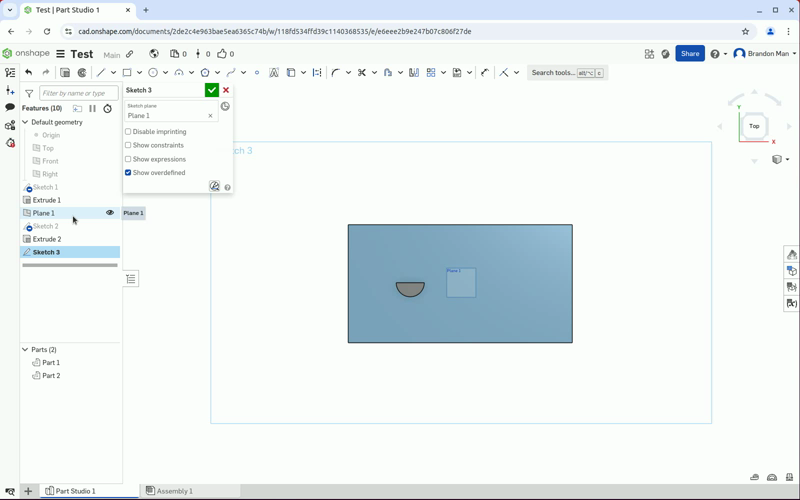
mouse_move(73, 352)
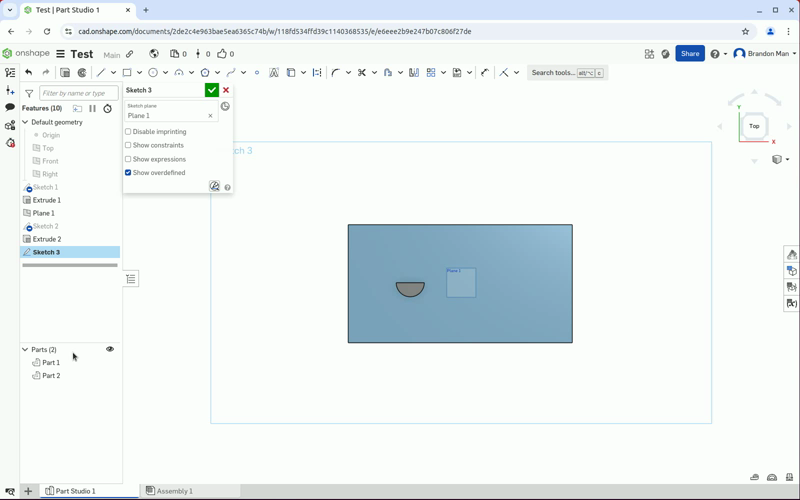
key(y)
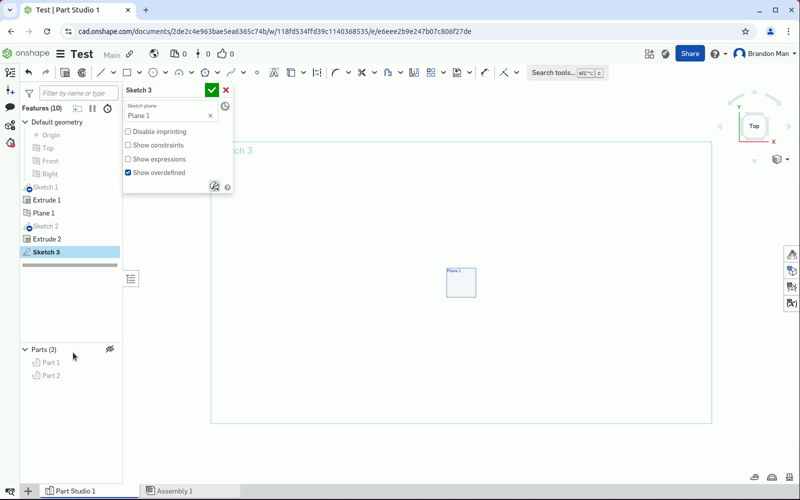
key(l)
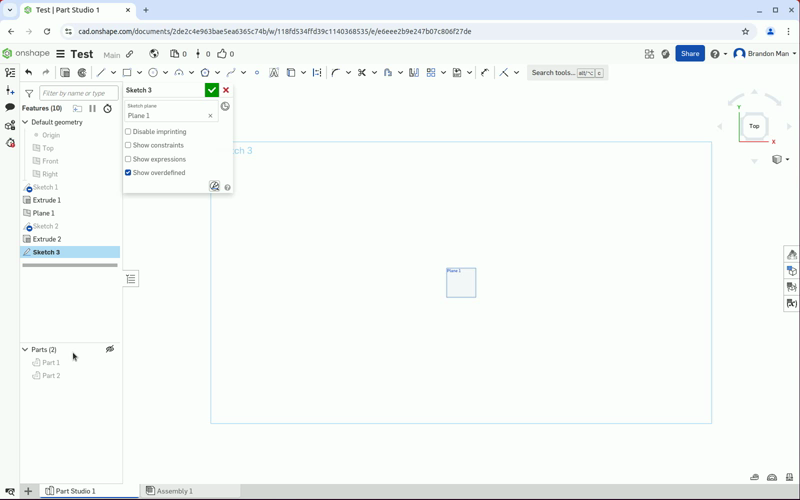
key_down(shift)
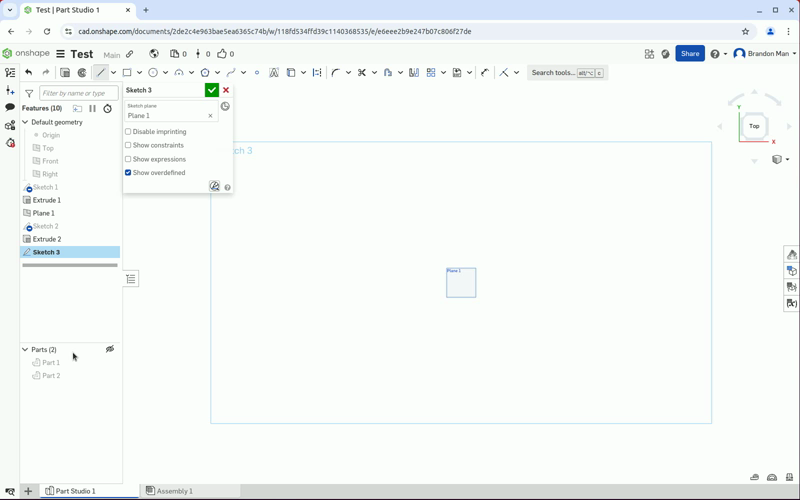
mouse_move(396, 282)
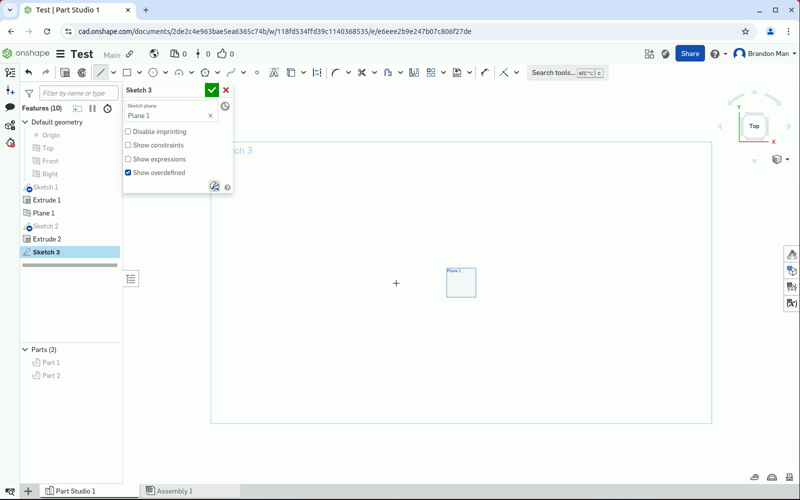
click(396, 282)
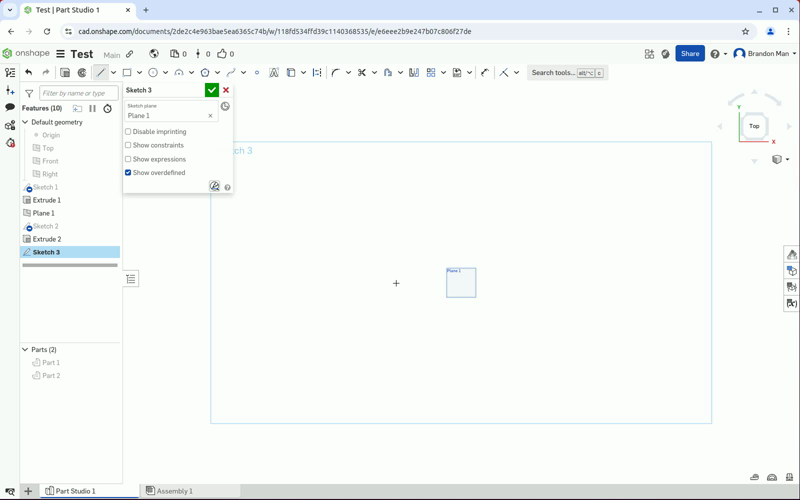
key_up(shift)
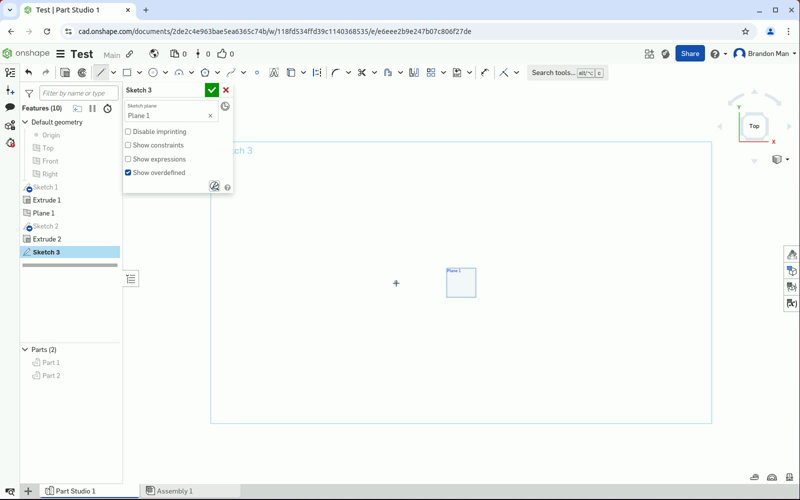
key_down(shift)
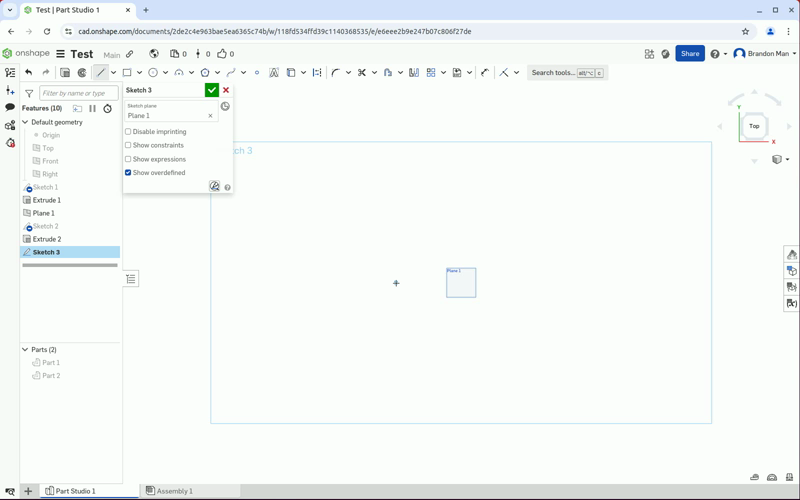
mouse_move(426, 282)
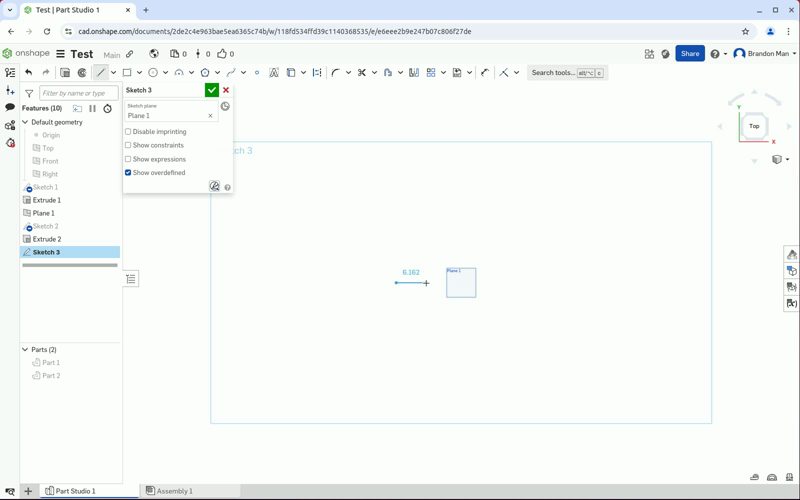
mouse_move(410, 282)
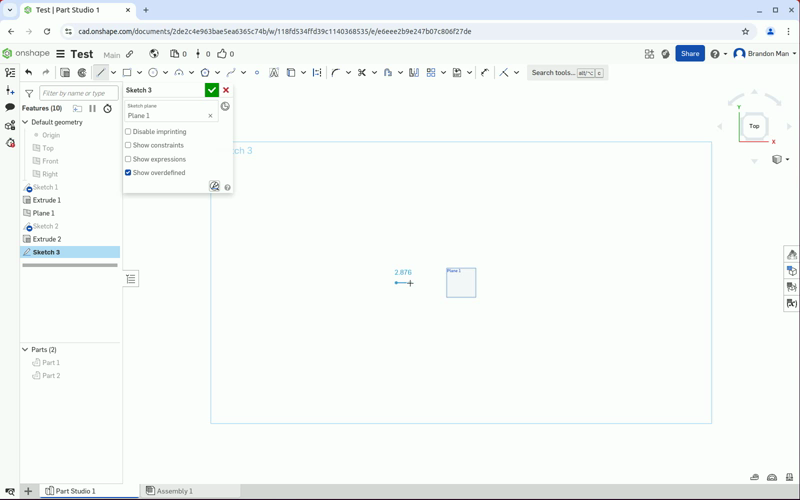
click(410, 282)
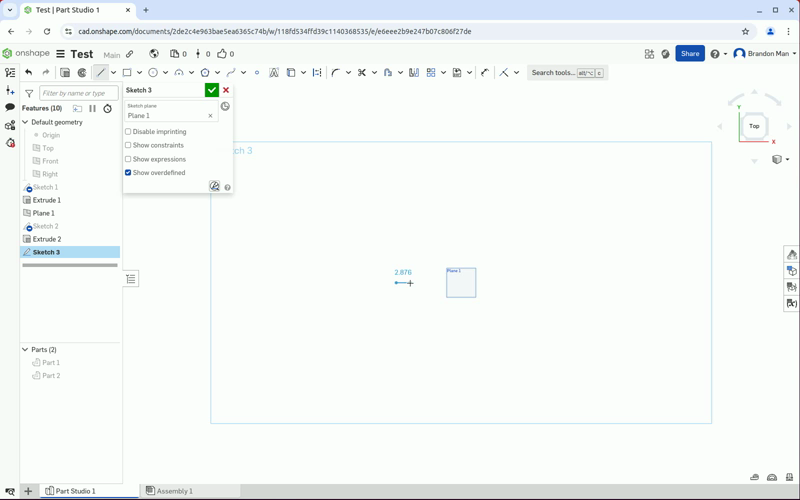
key_up(shift)
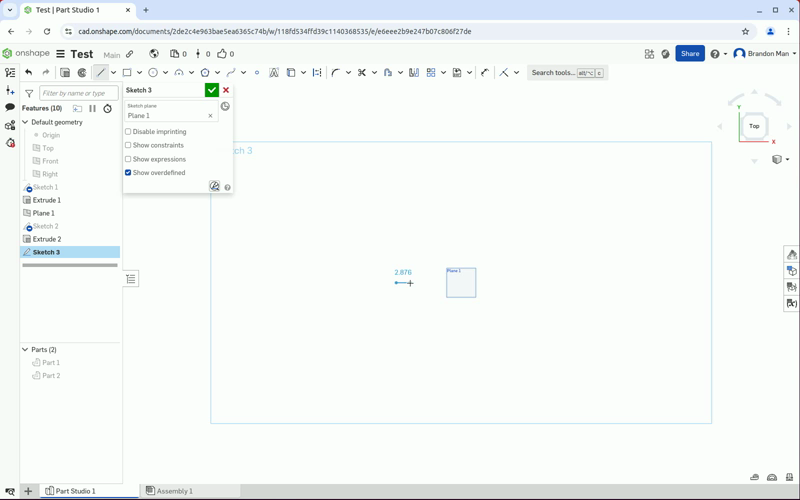
key_down(shift)
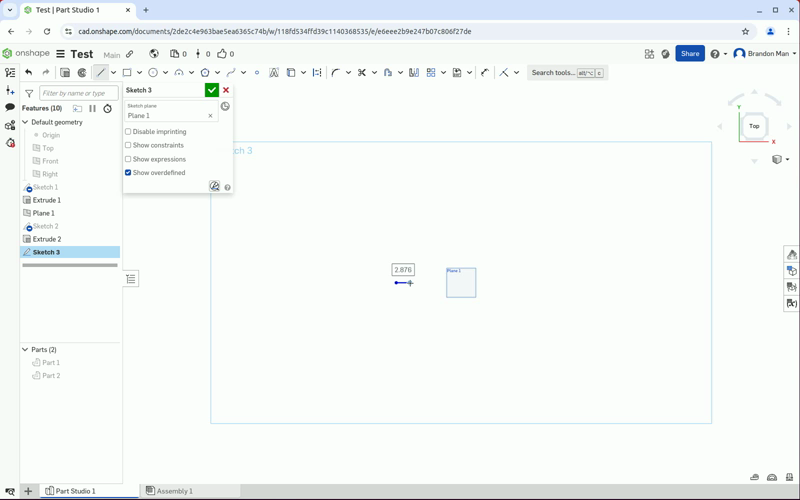
mouse_move(440, 282)
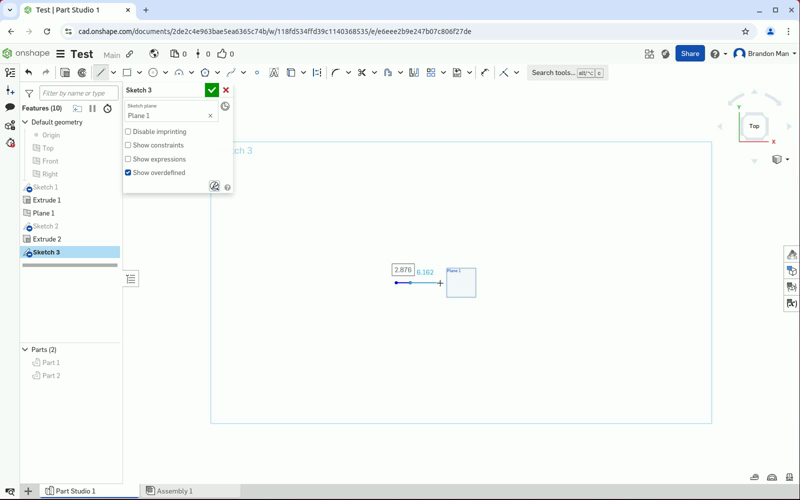
mouse_move(424, 282)
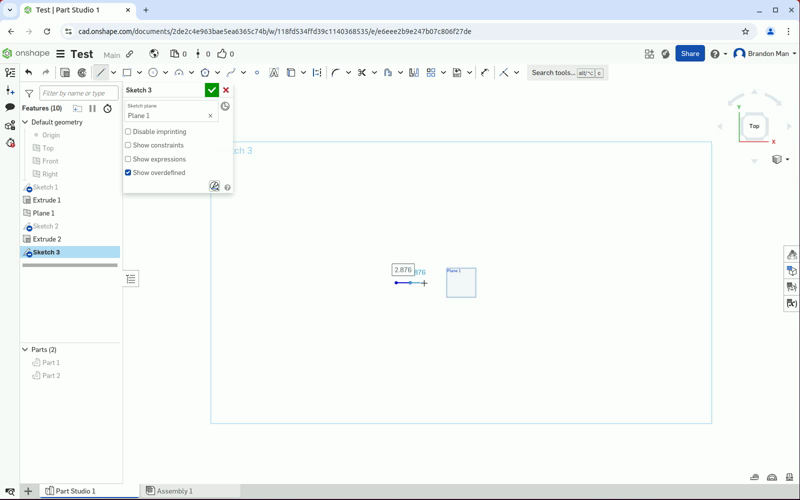
click(424, 282)
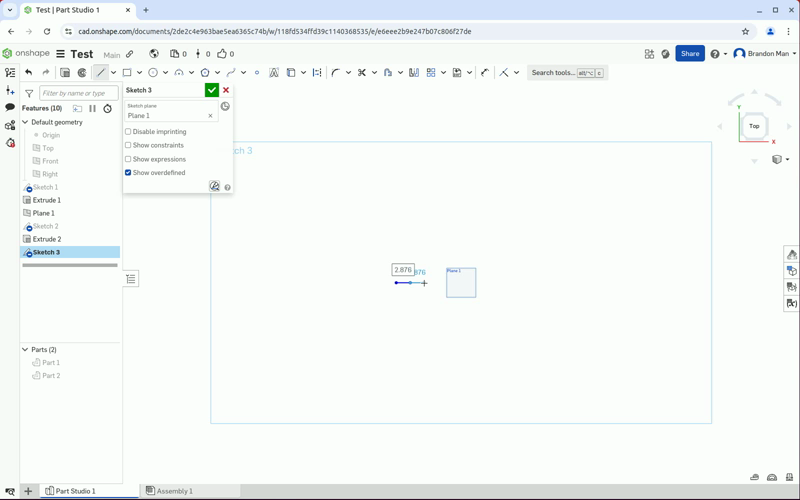
key_up(shift)
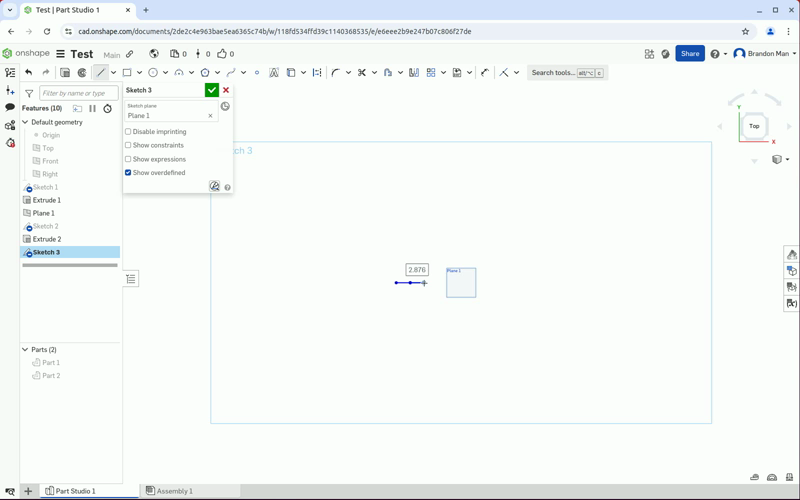
key(esc)
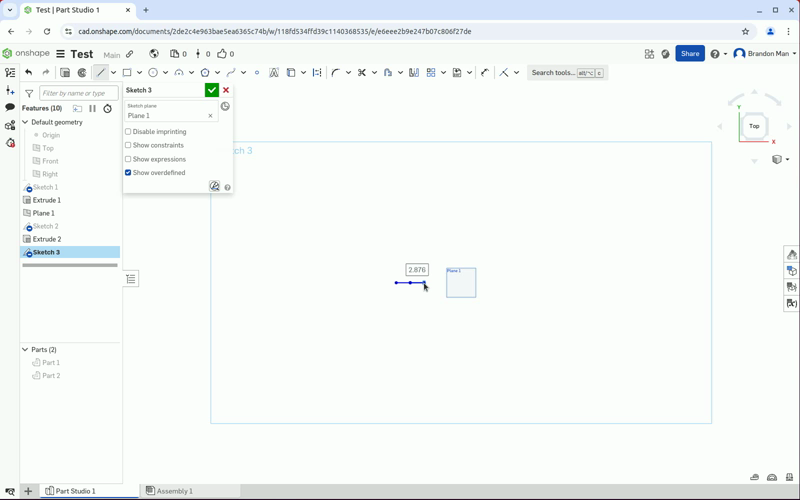
key(a)
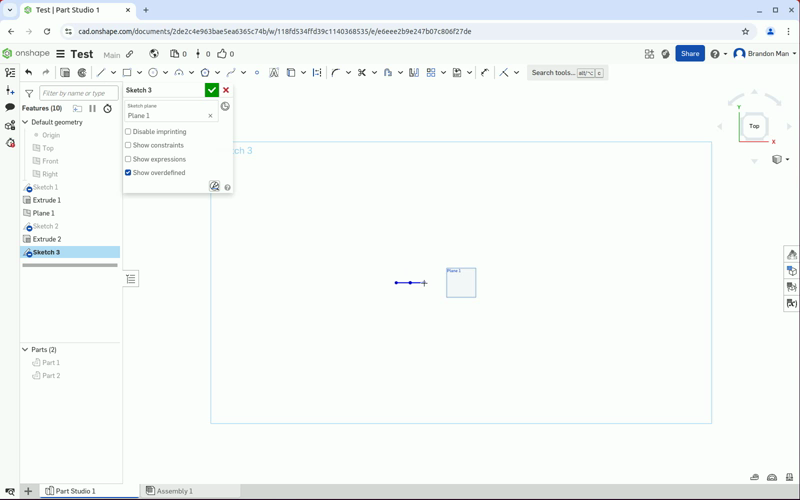
mouse_move(424, 282)
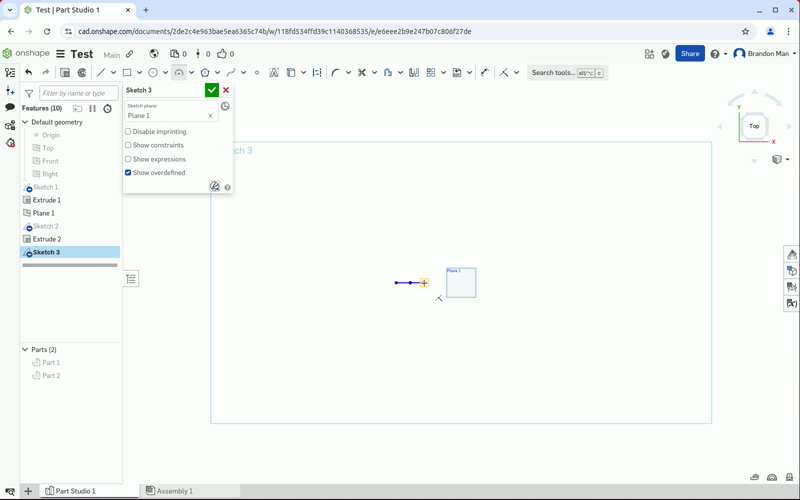
click(424, 282)
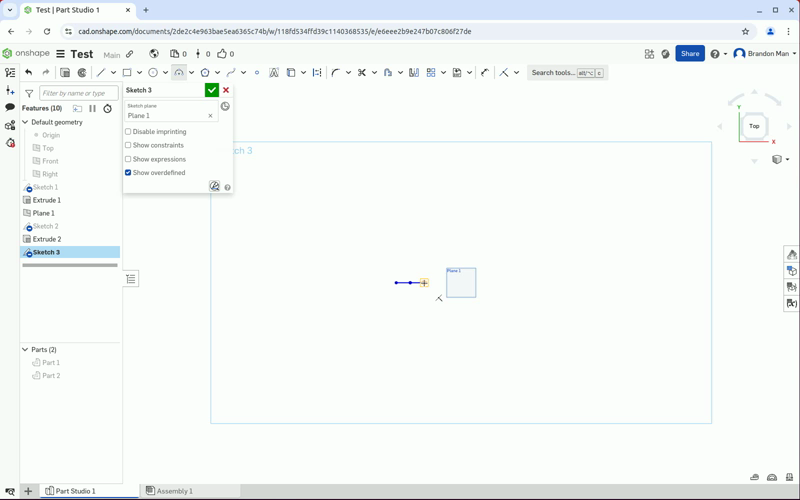
mouse_move(396, 282)
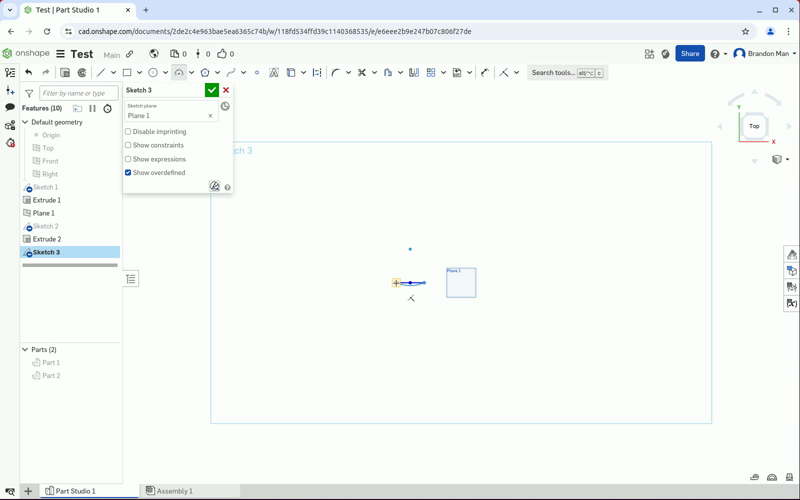
click(396, 282)
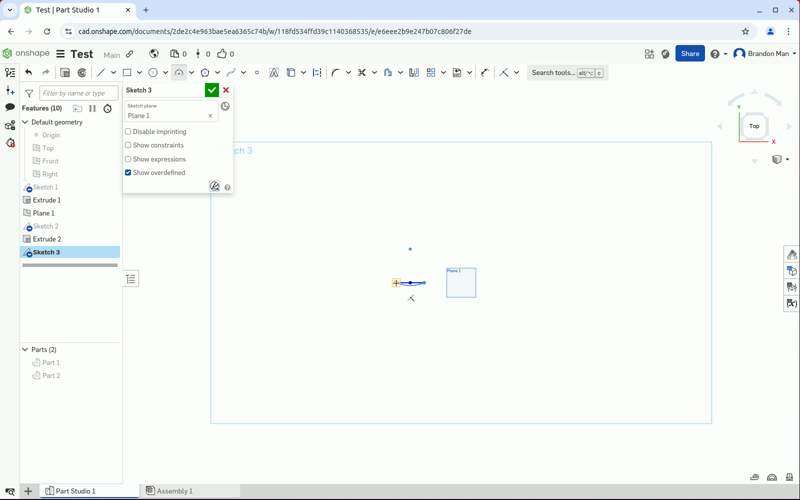
key_down(shift)
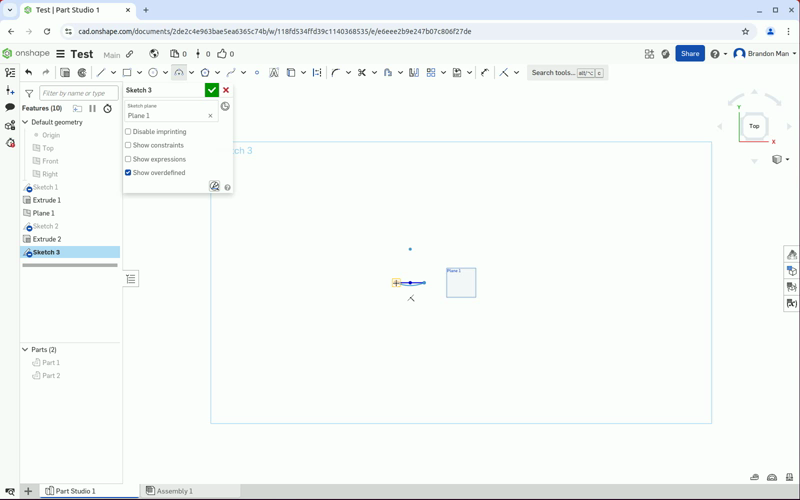
mouse_move(410, 269)
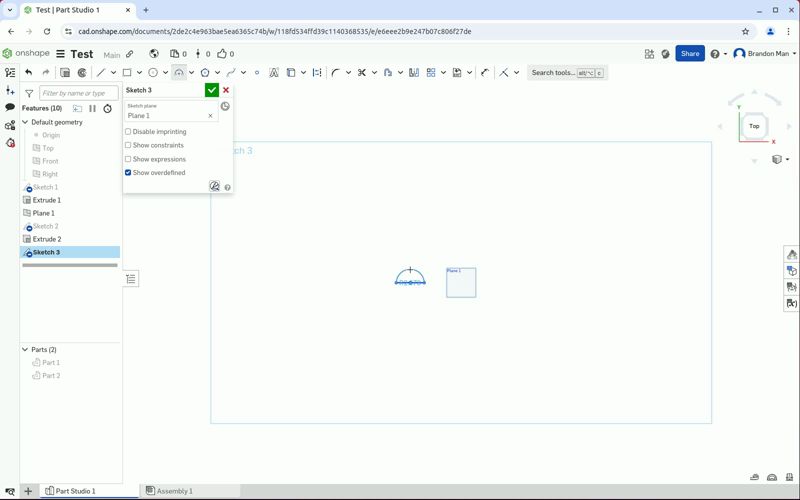
click(410, 269)
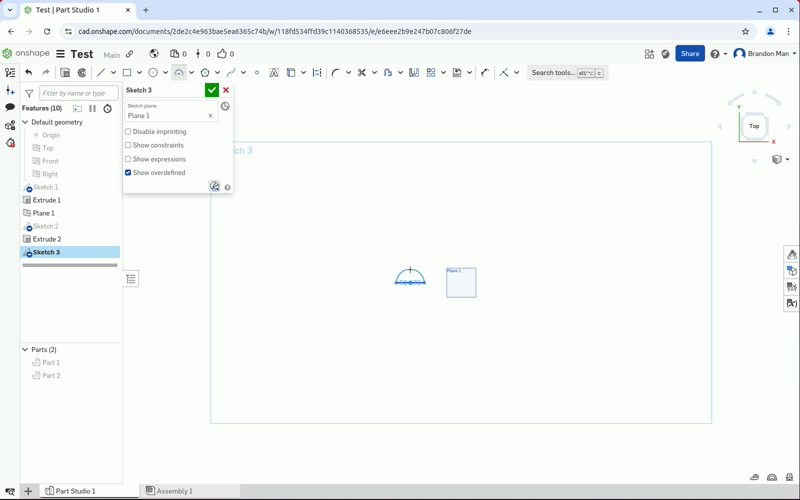
key_up(shift)
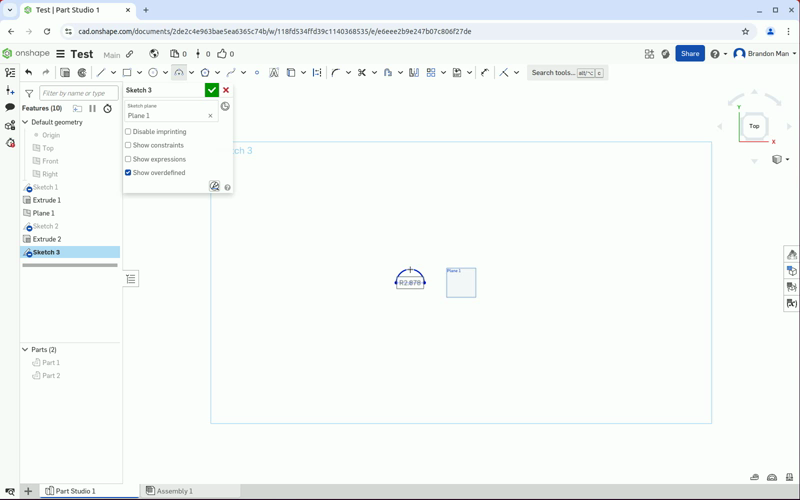
key(esc)
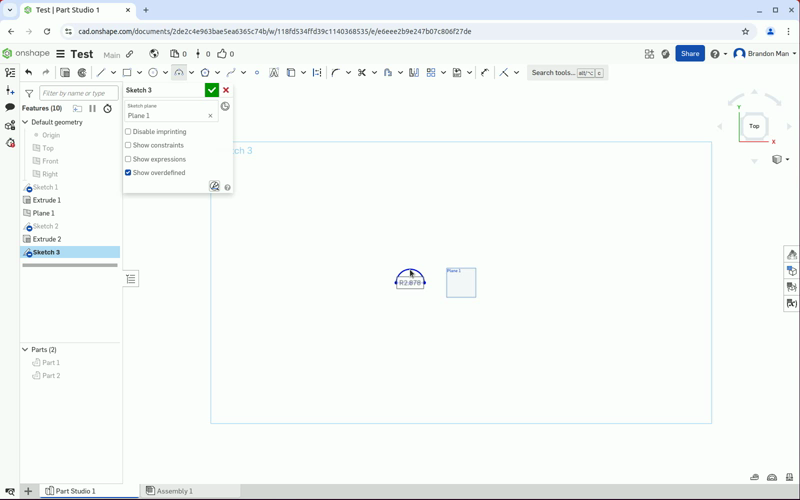
mouse_move(403, 274)
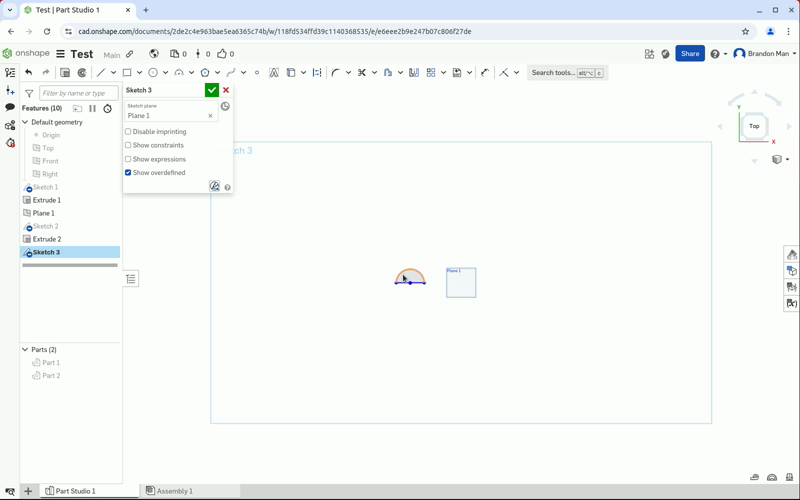
scroll(6)
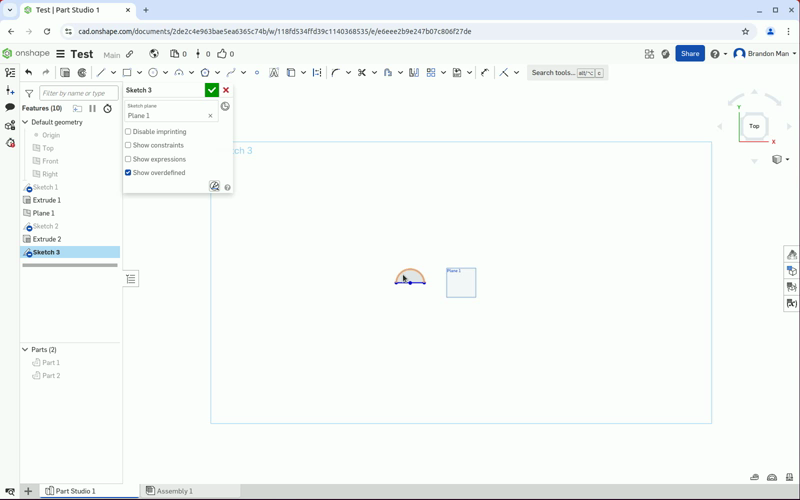
scroll(6)
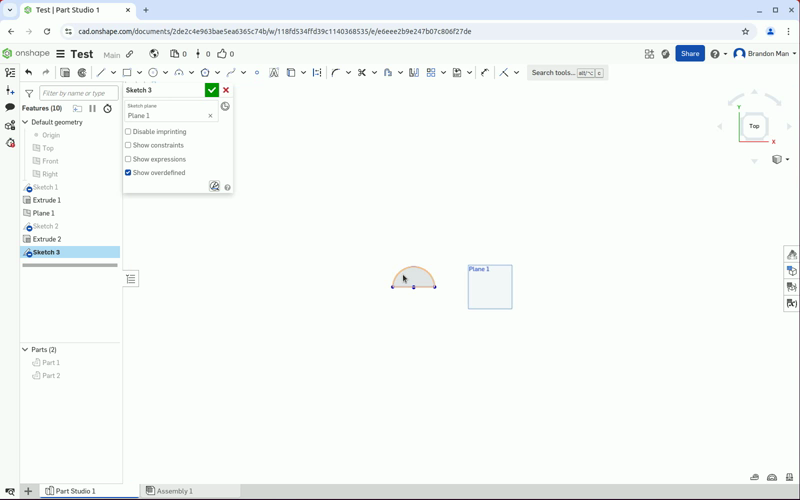
scroll(6)
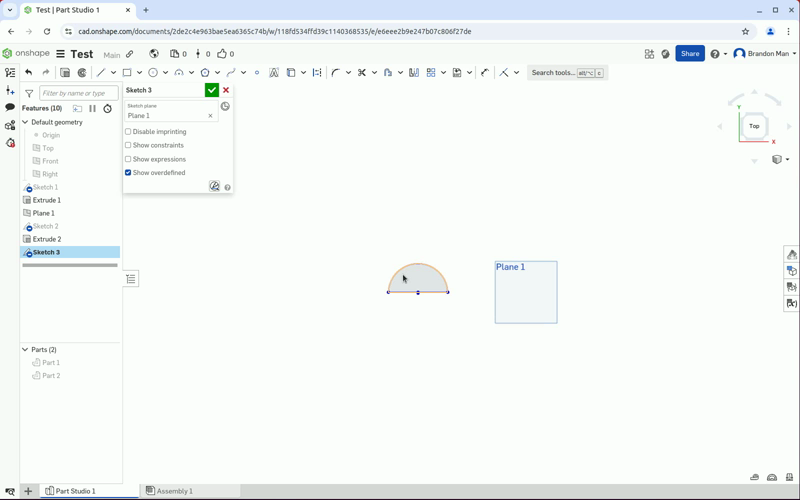
scroll(6)
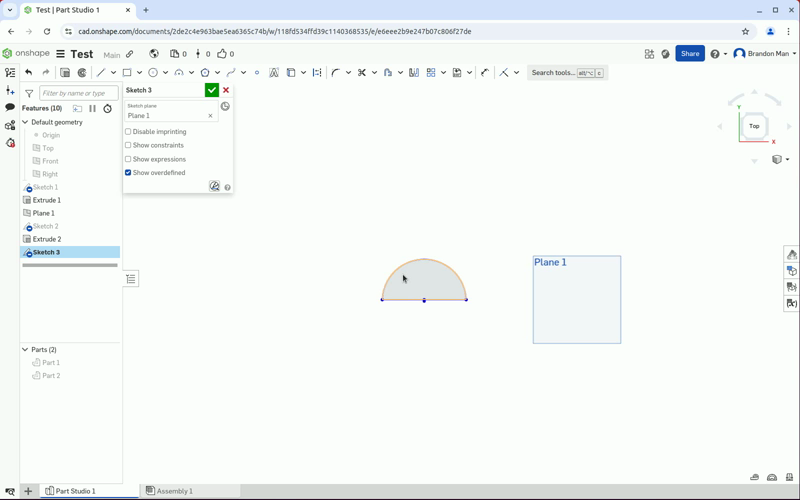
scroll(6)
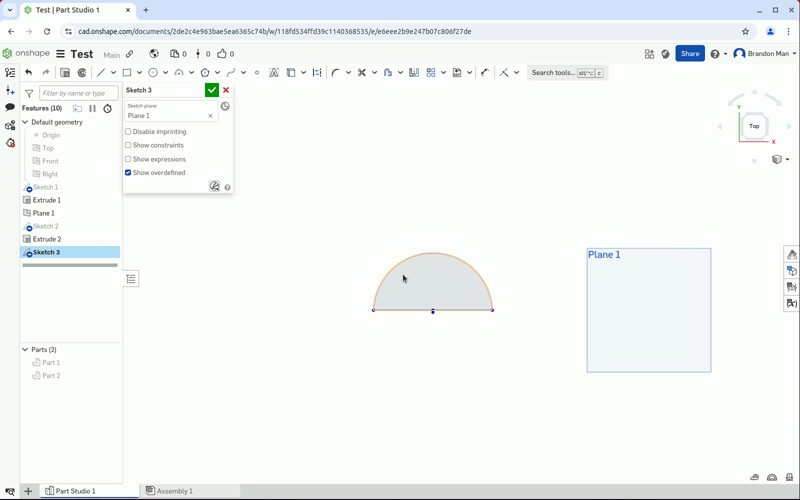
scroll(6)
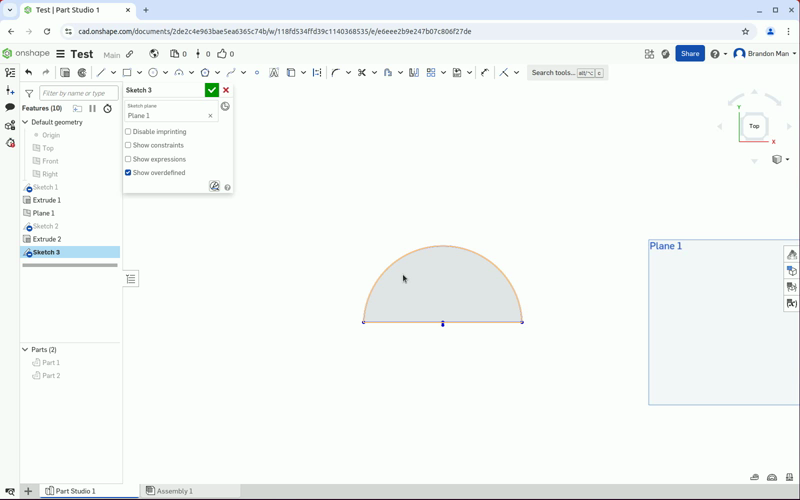
scroll(6)
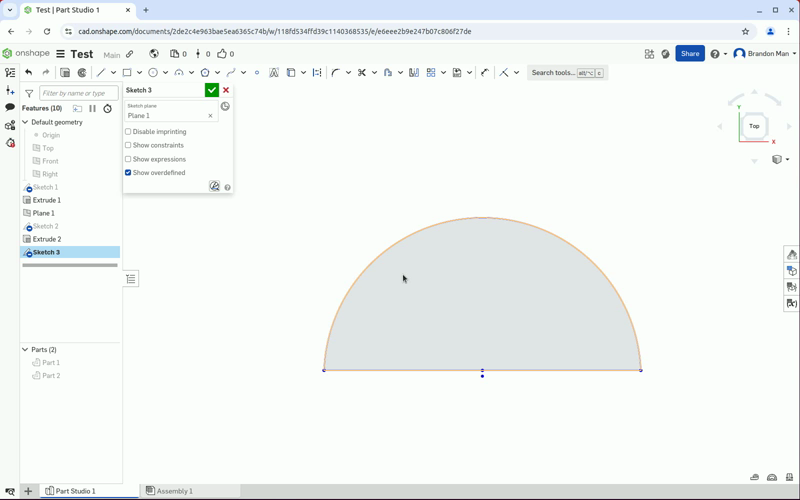
click(403, 274)
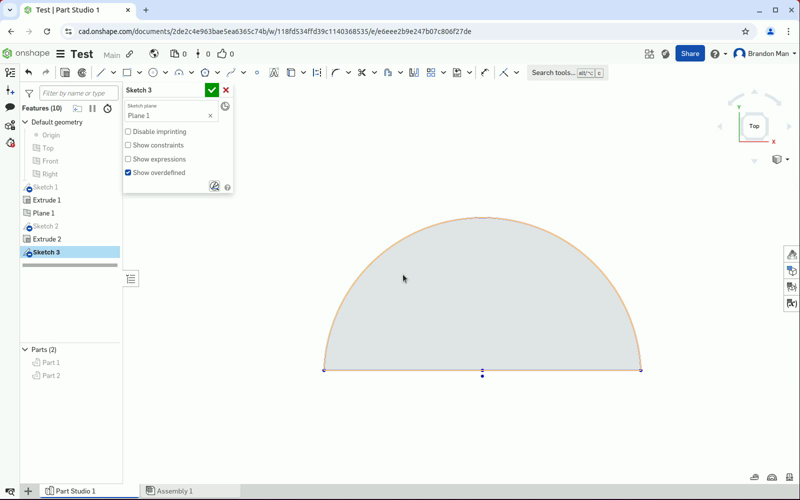
scroll(-6)
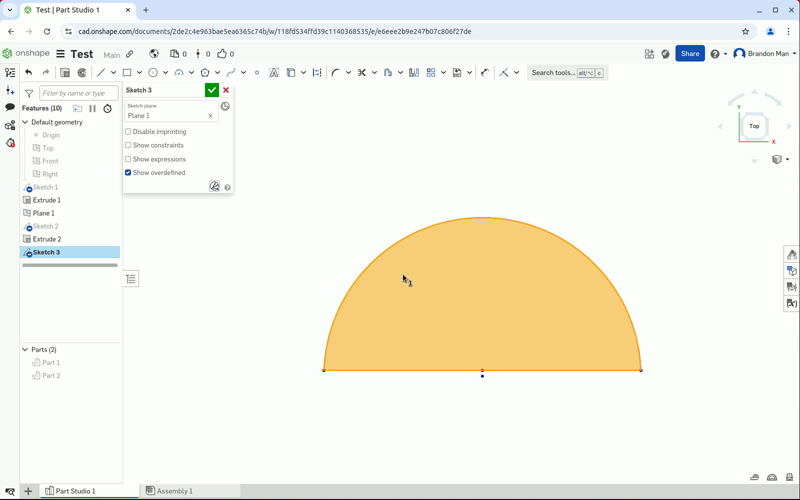
scroll(-6)
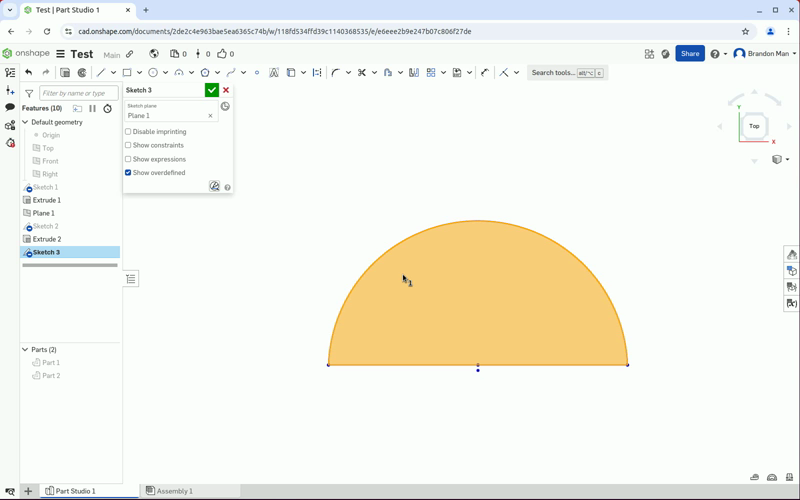
scroll(-6)
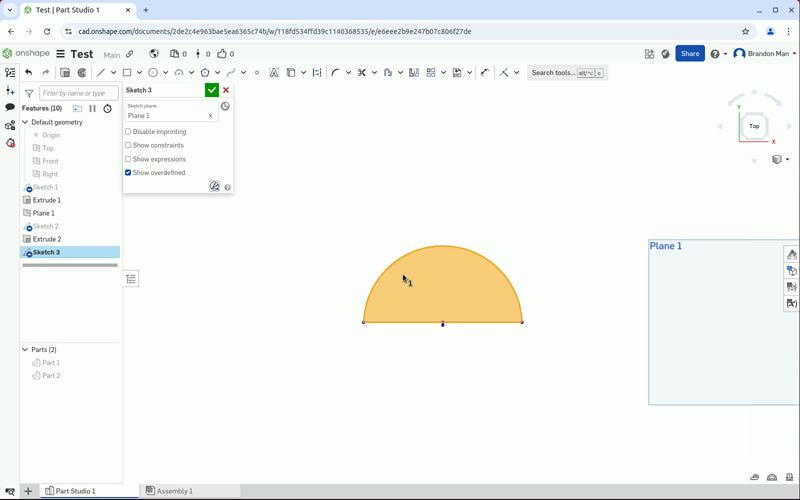
scroll(-6)
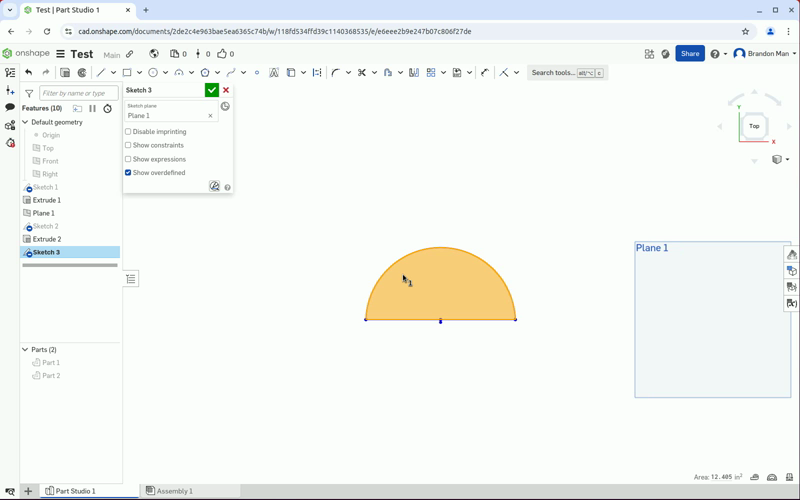
scroll(-6)
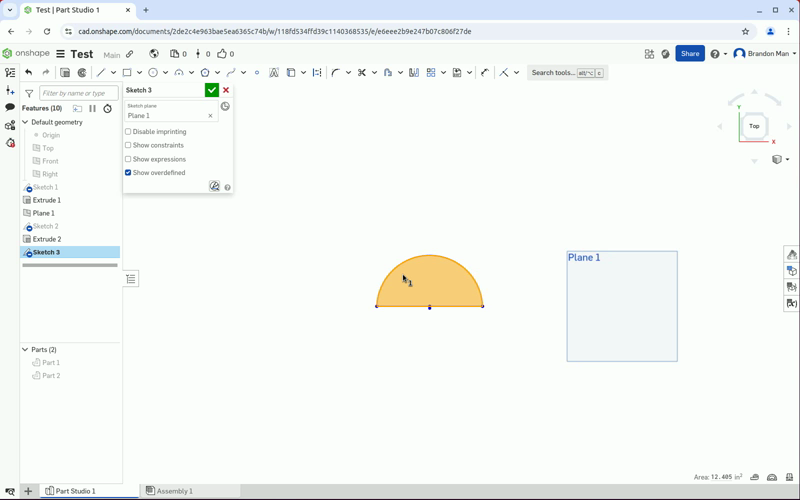
scroll(-6)
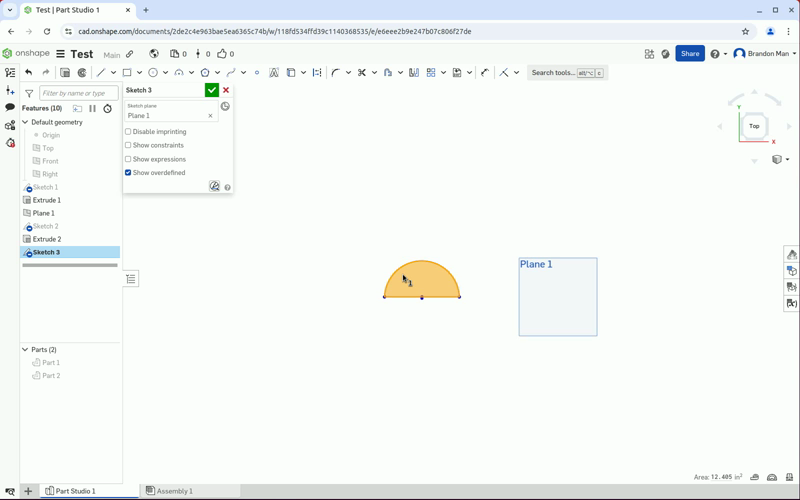
scroll(-6)
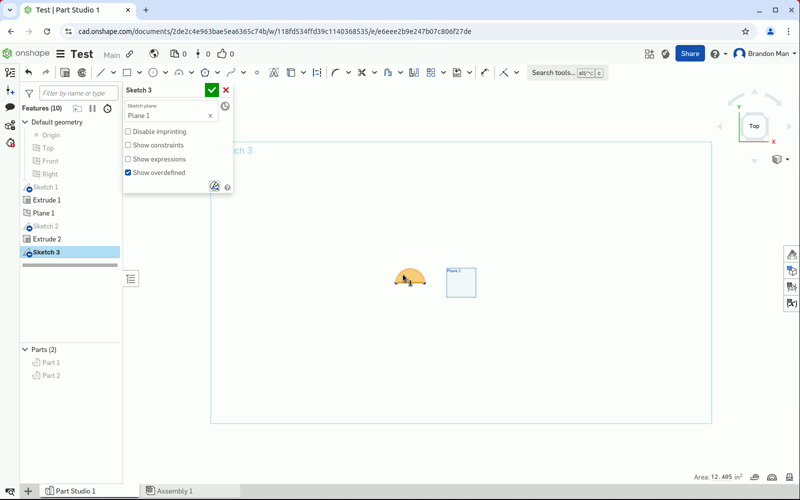
mouse_move(73, 352)
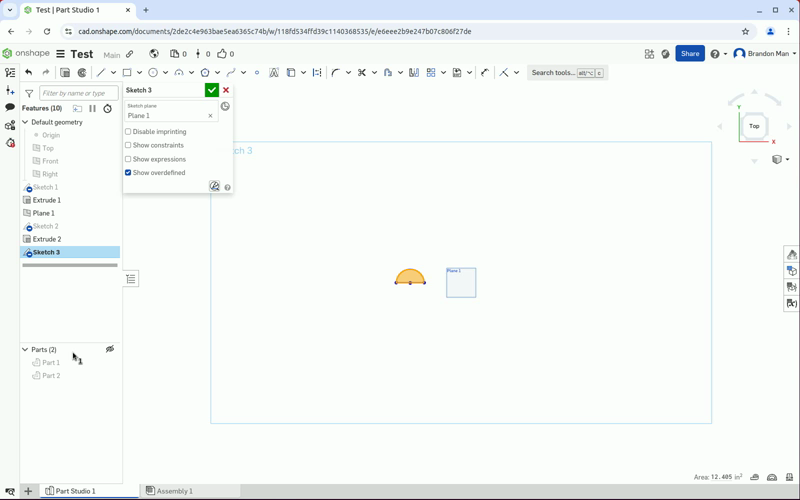
key(shift+y)
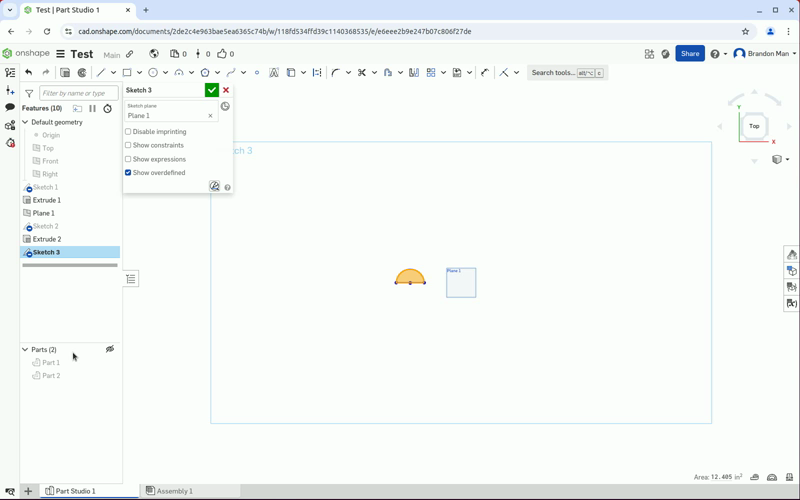
key(shift+e)
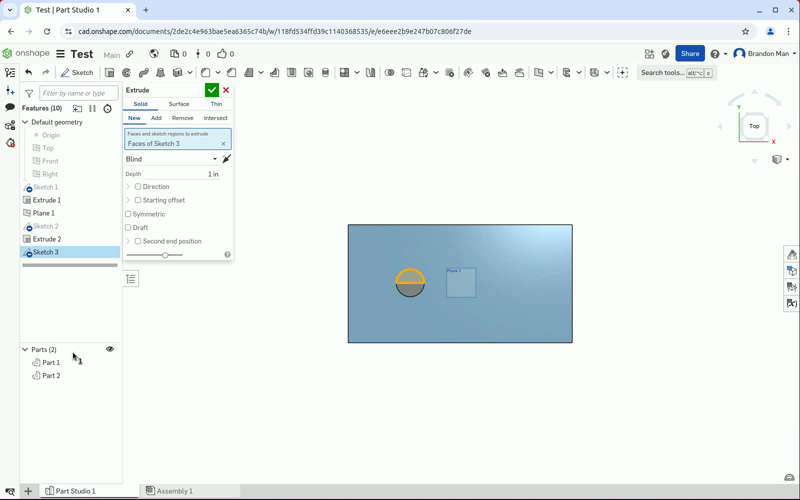
mouse_move(143, 106)
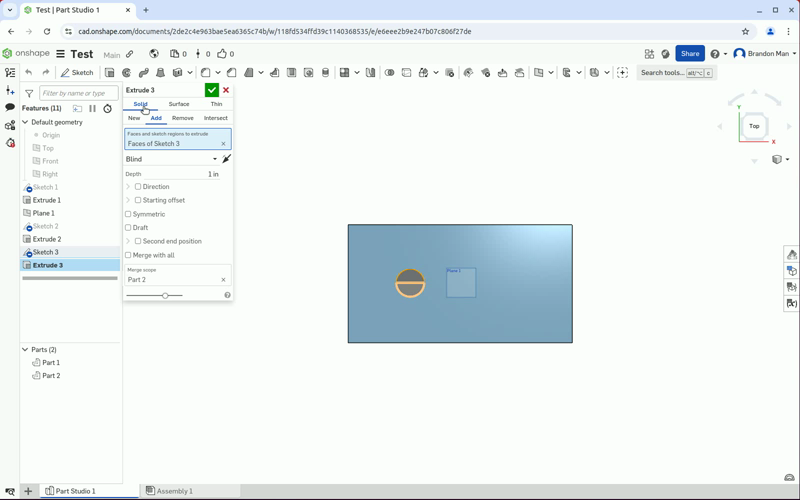
click(143, 106)
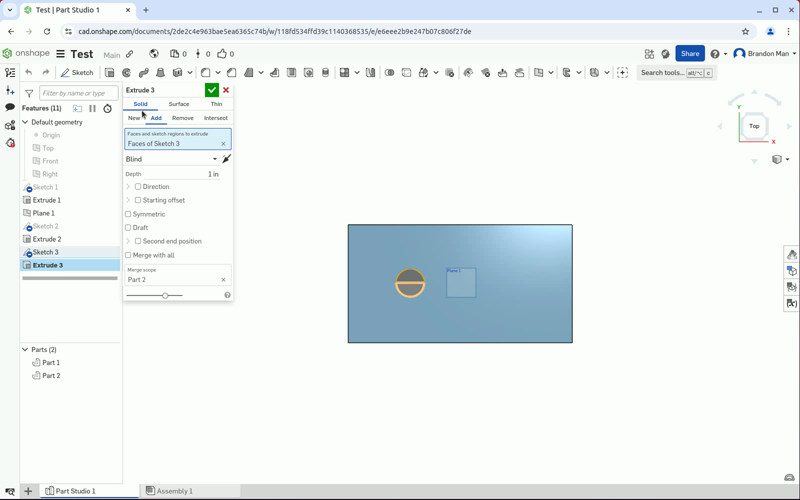
mouse_move(137, 120)
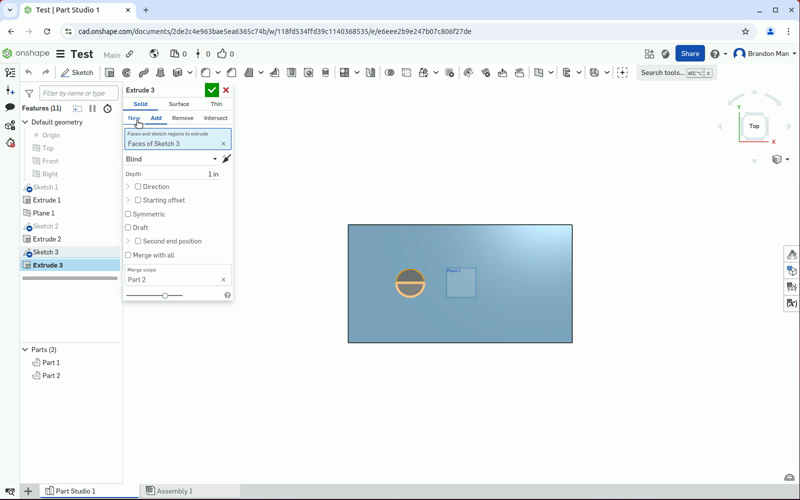
click(137, 120)
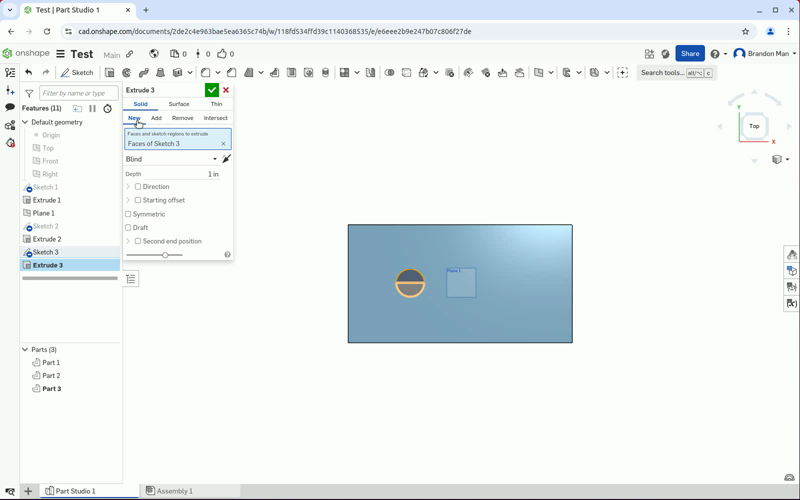
key(tab, 4)
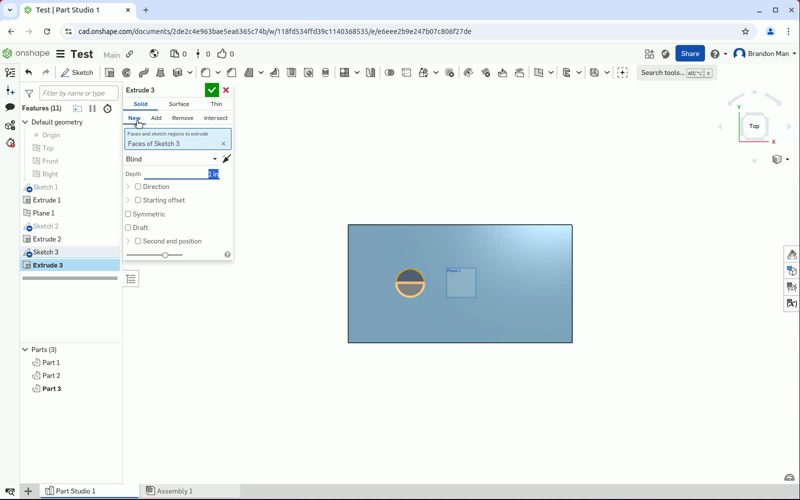
text(6.74)
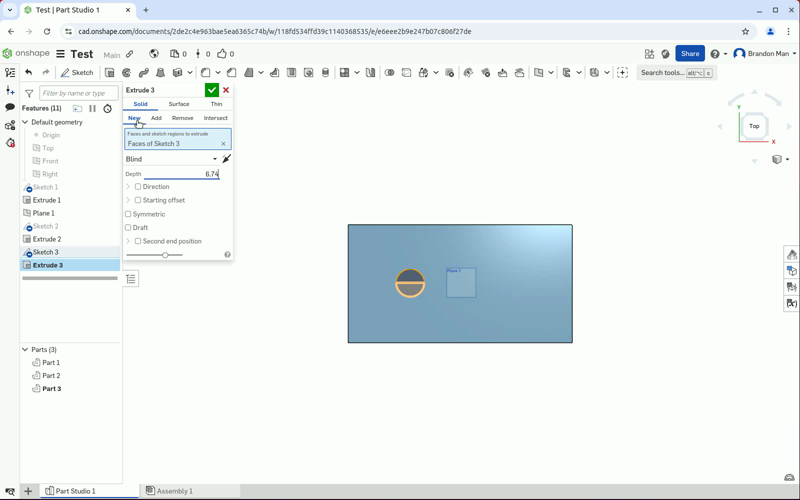
key(enter)
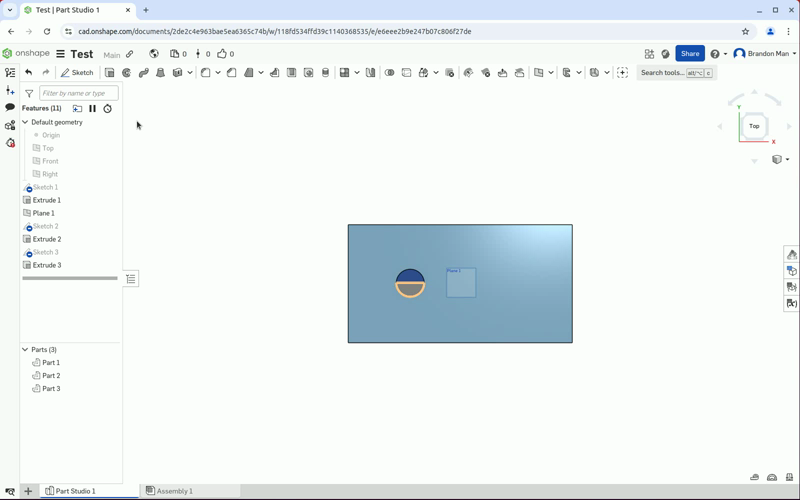
key(shift+h)
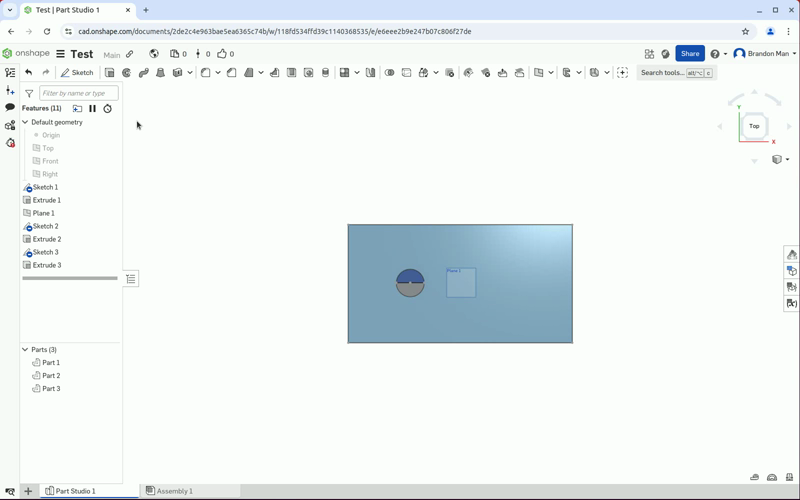
key(shift+h)
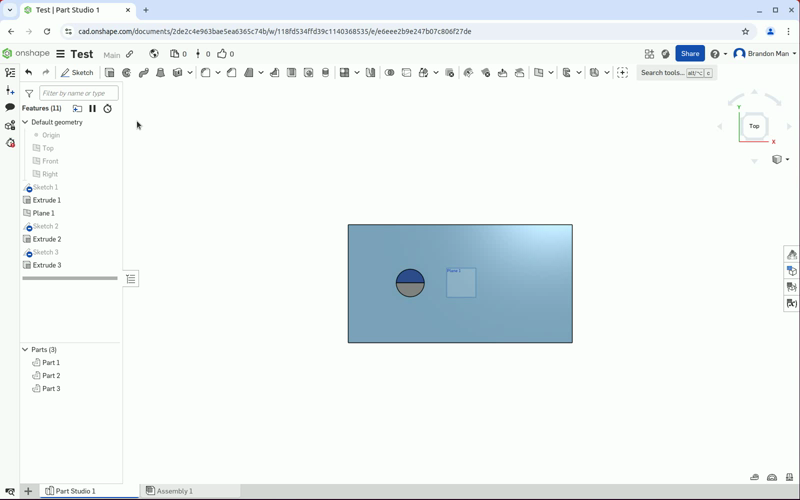
mouse_move(73, 189)
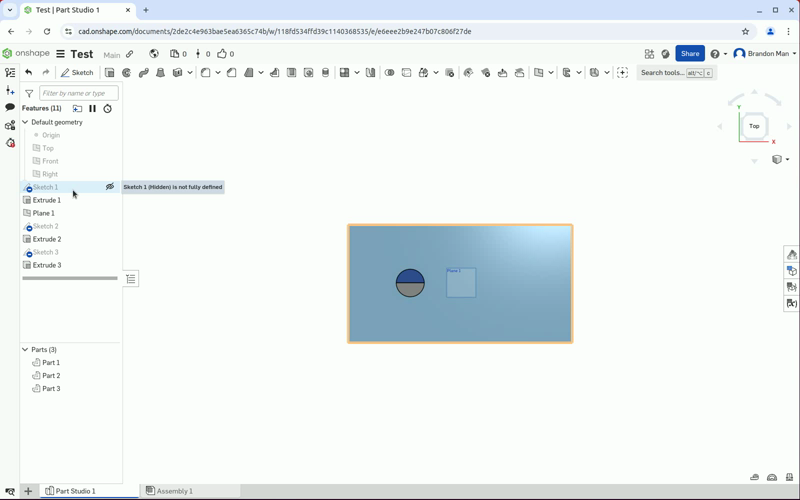
click(73, 189)
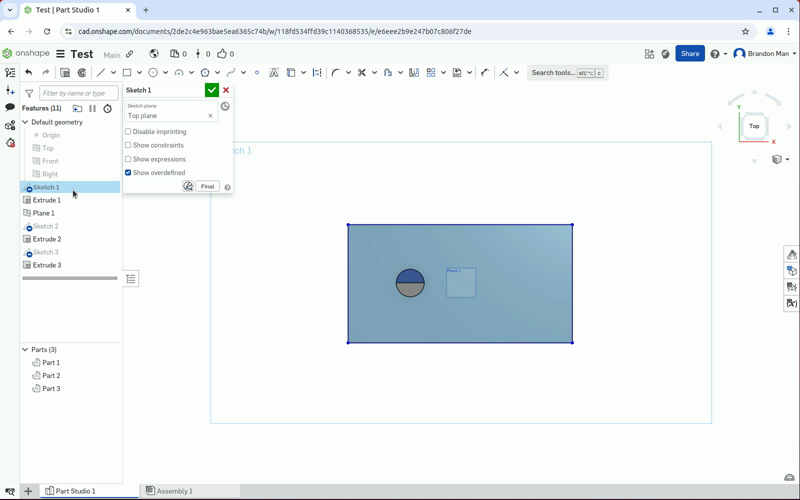
mouse_move(229, 92)
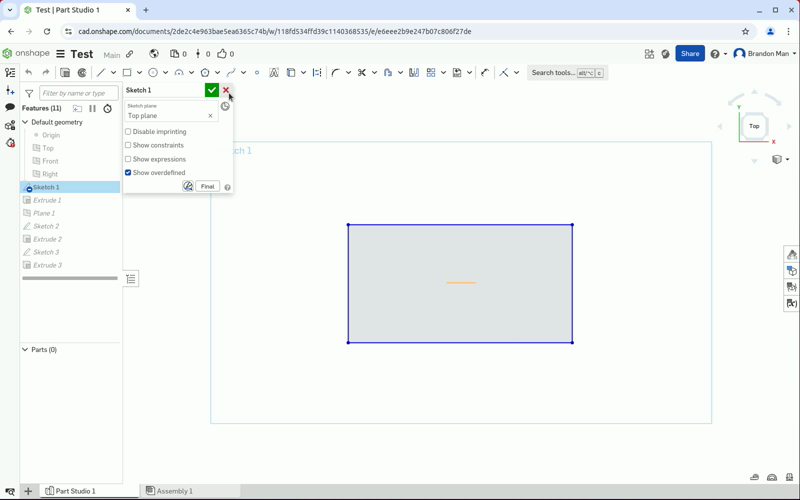
click(229, 92)
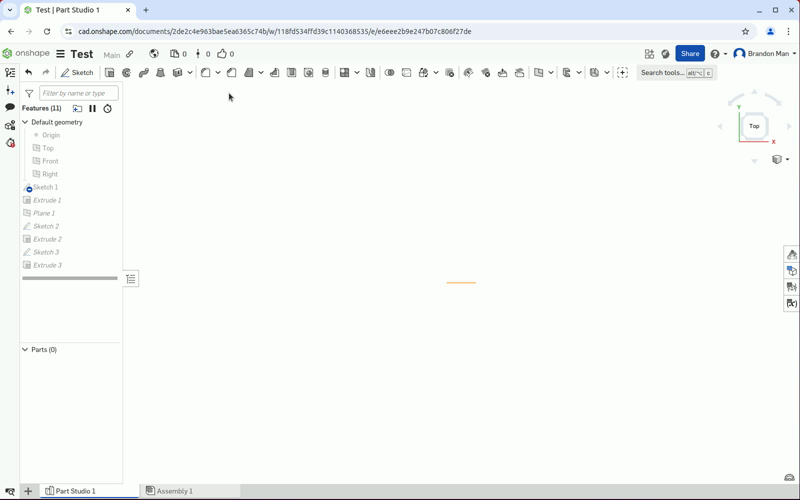
key(shift+s)
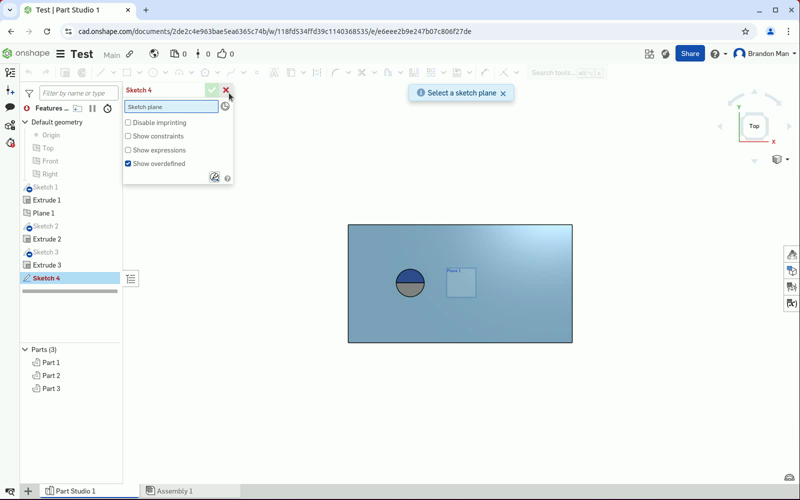
mouse_move(73, 215)
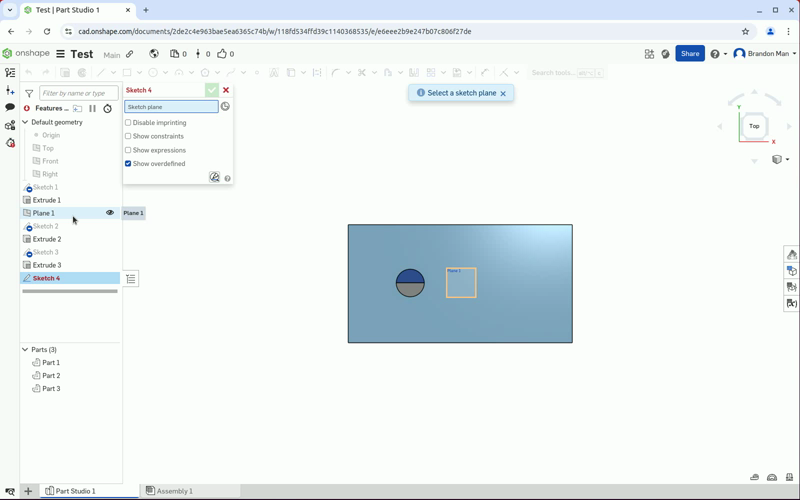
click(73, 215)
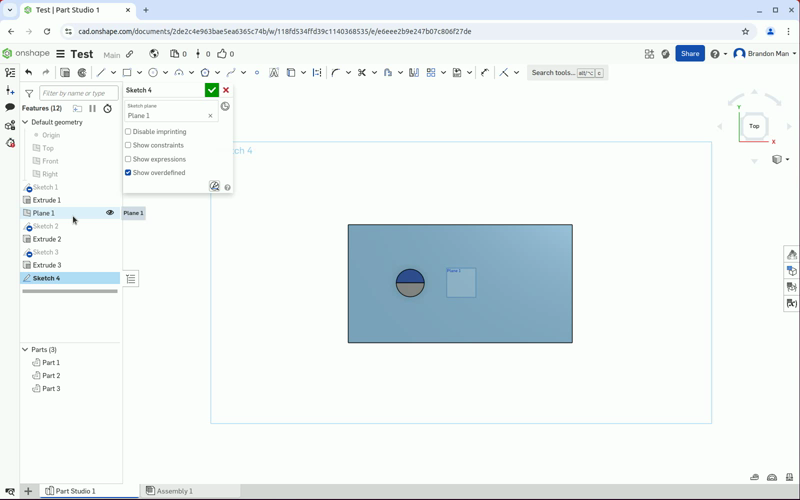
mouse_move(73, 352)
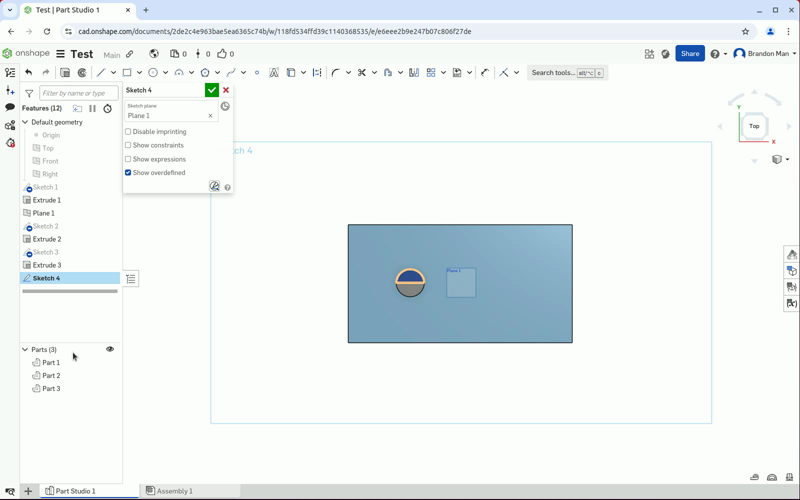
key(y)
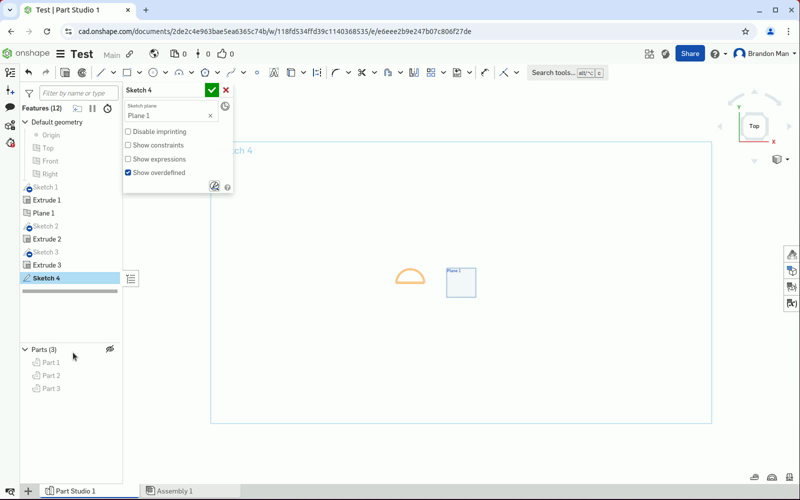
key(l)
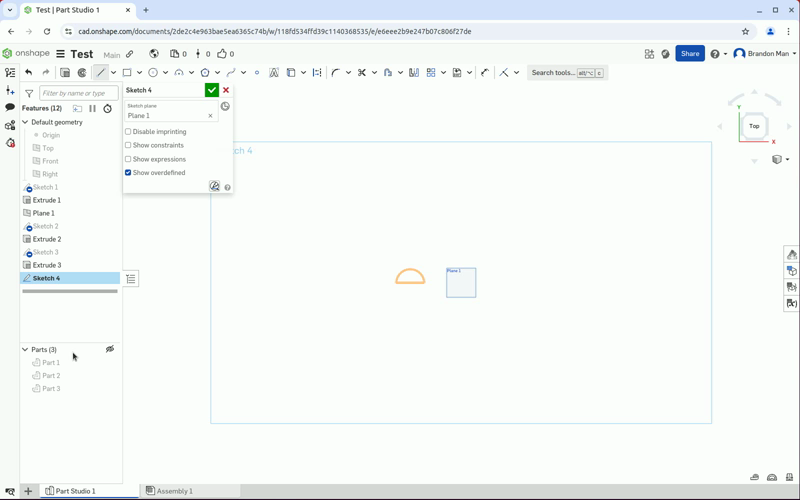
key_down(shift)
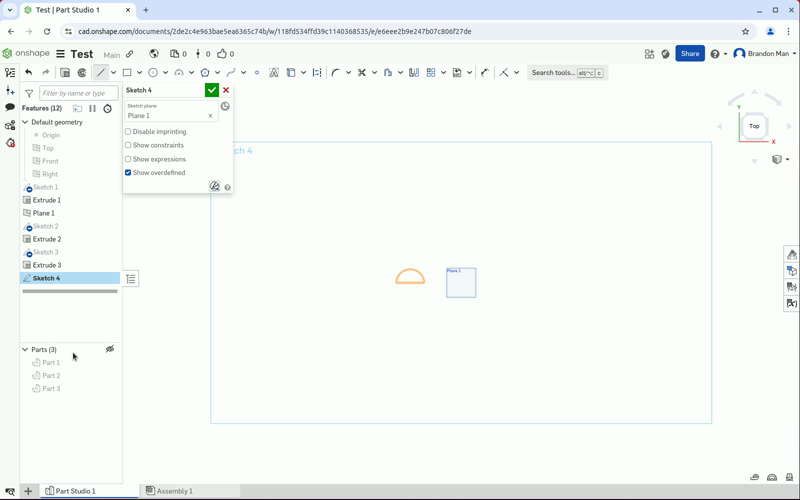
mouse_move(499, 282)
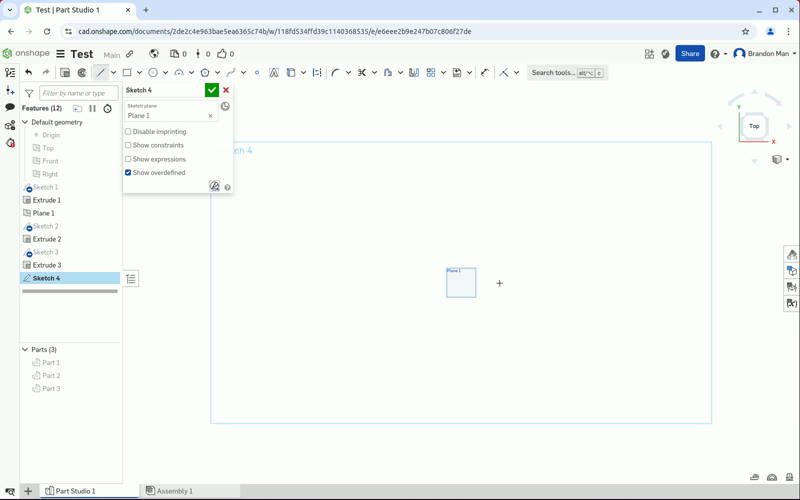
click(499, 282)
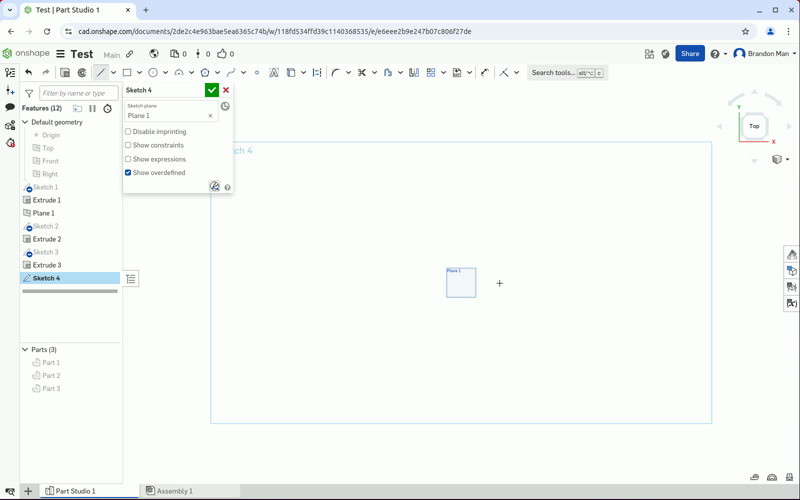
key_up(shift)
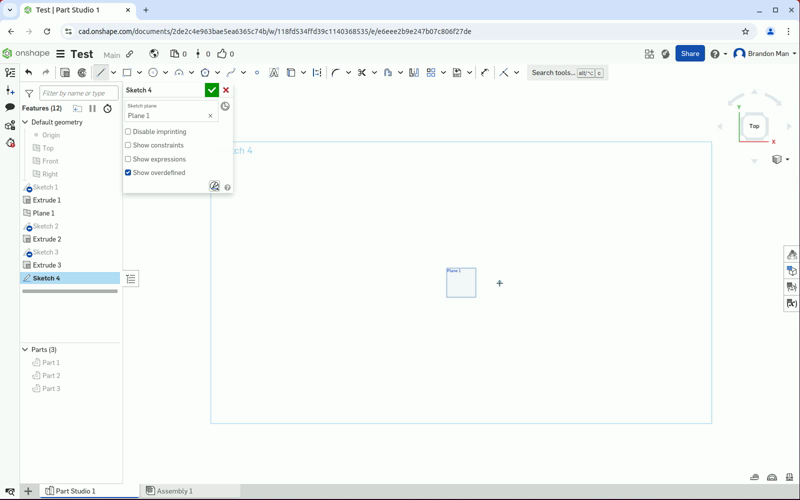
key_down(shift)
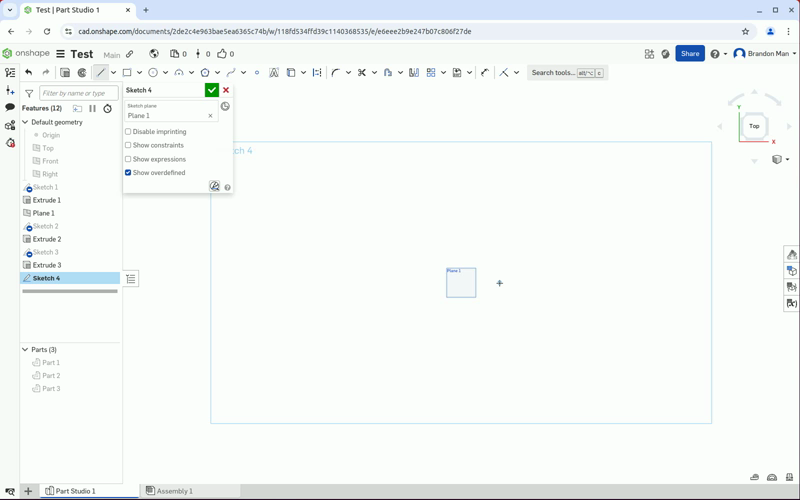
mouse_move(529, 282)
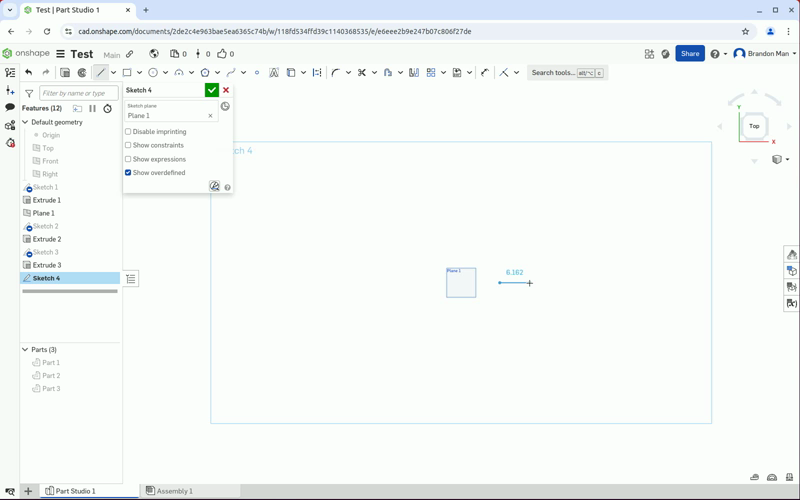
mouse_move(513, 282)
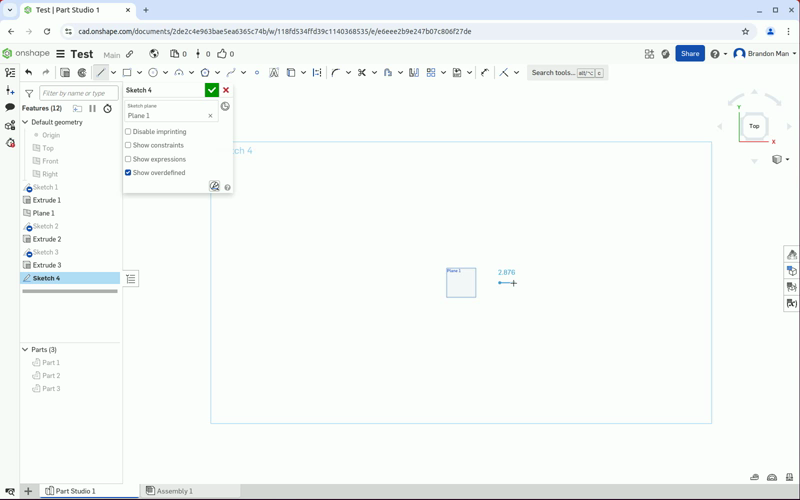
click(513, 282)
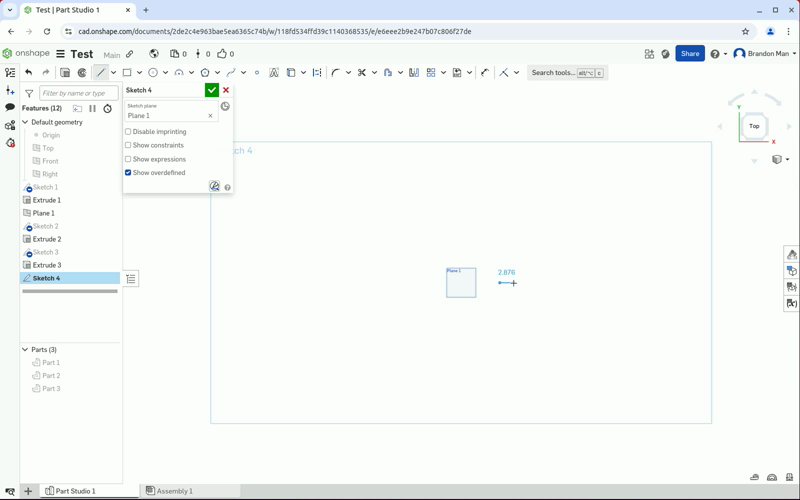
key_up(shift)
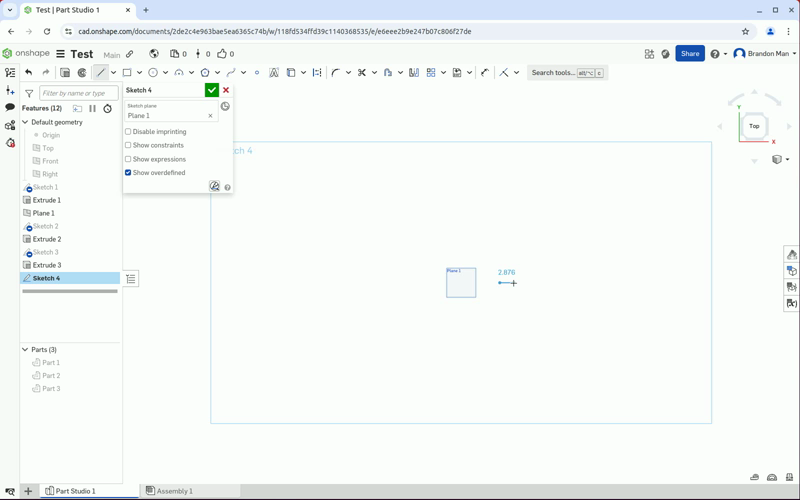
key_down(shift)
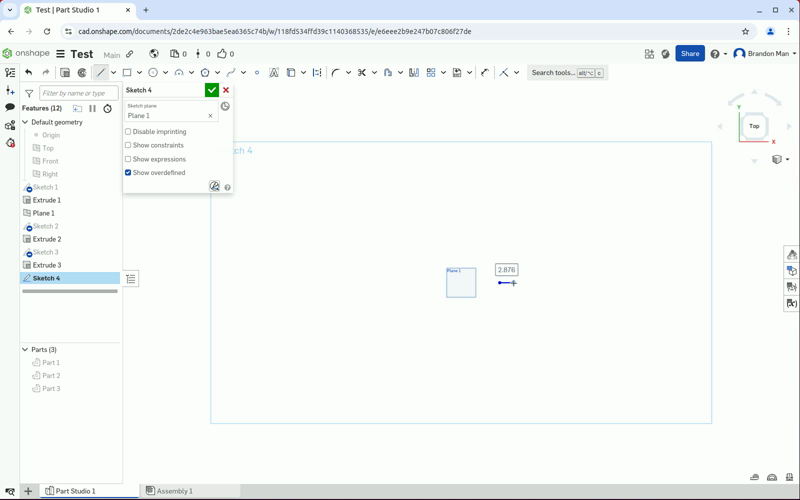
mouse_move(543, 282)
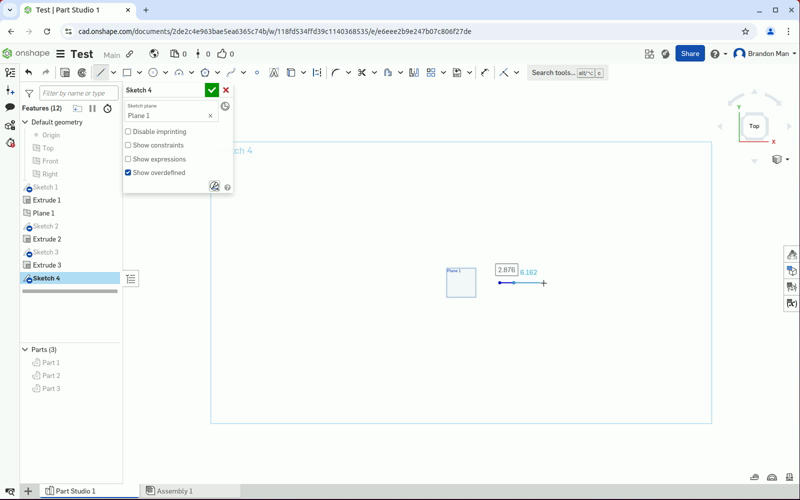
mouse_move(527, 282)
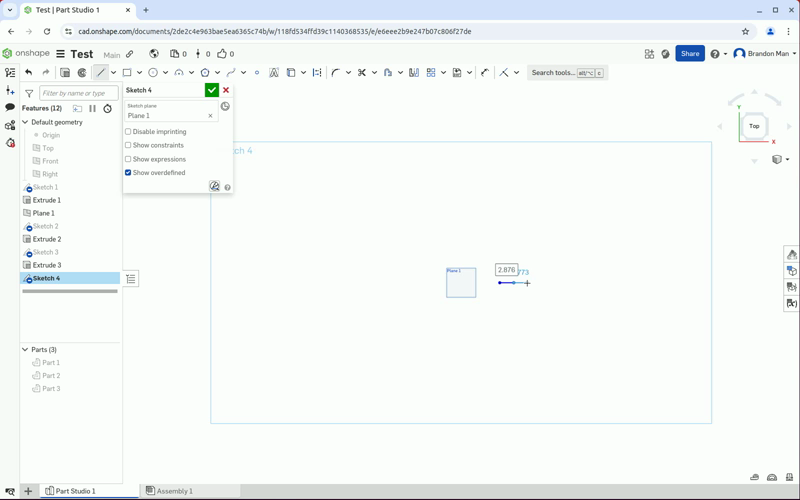
click(527, 282)
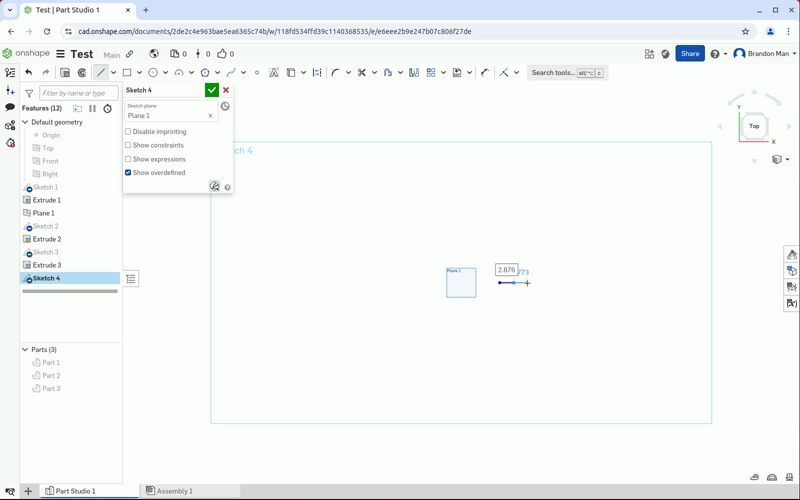
key_up(shift)
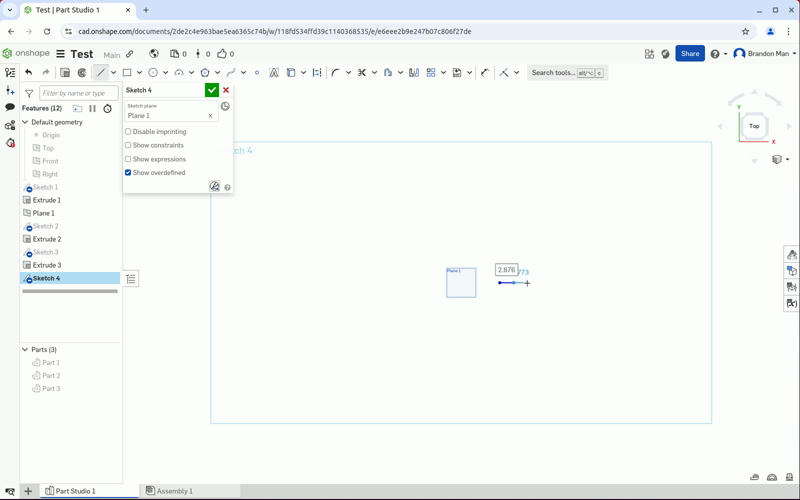
key(esc)
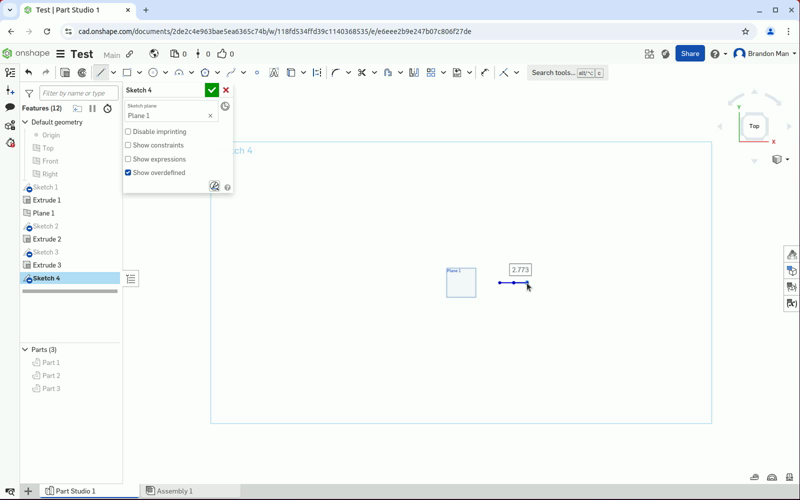
key(a)
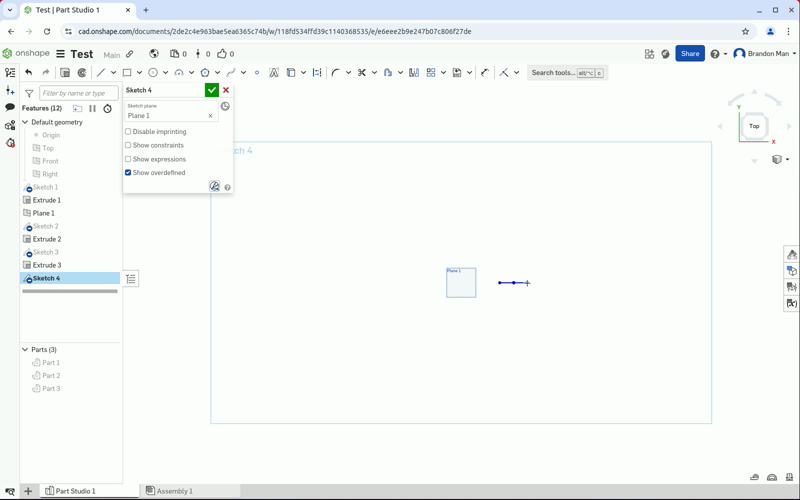
mouse_move(527, 282)
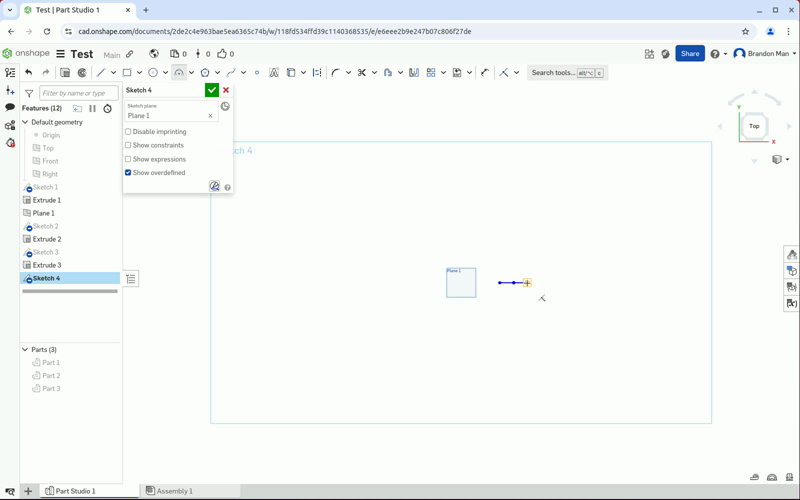
click(527, 282)
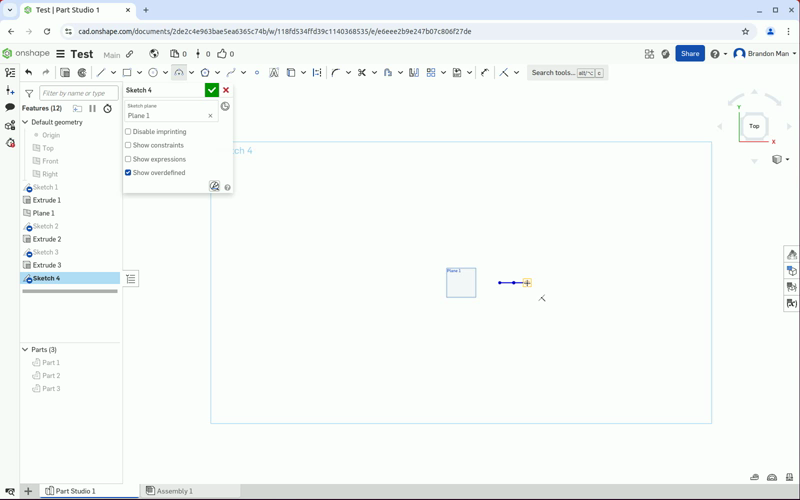
mouse_move(499, 282)
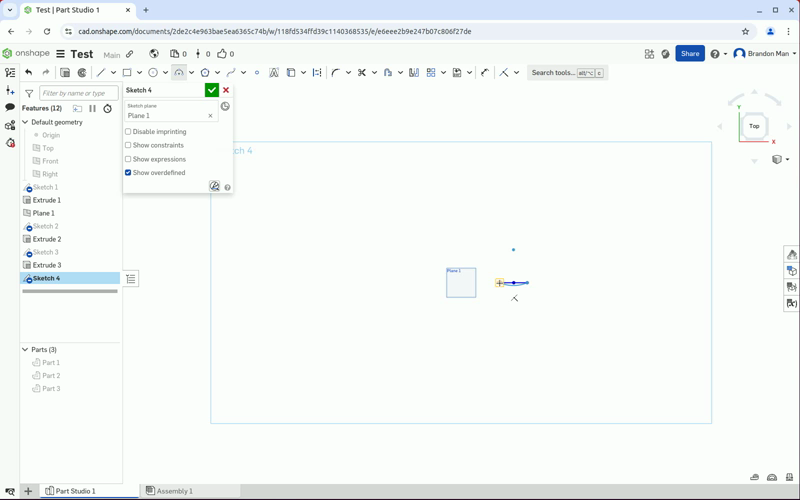
click(499, 282)
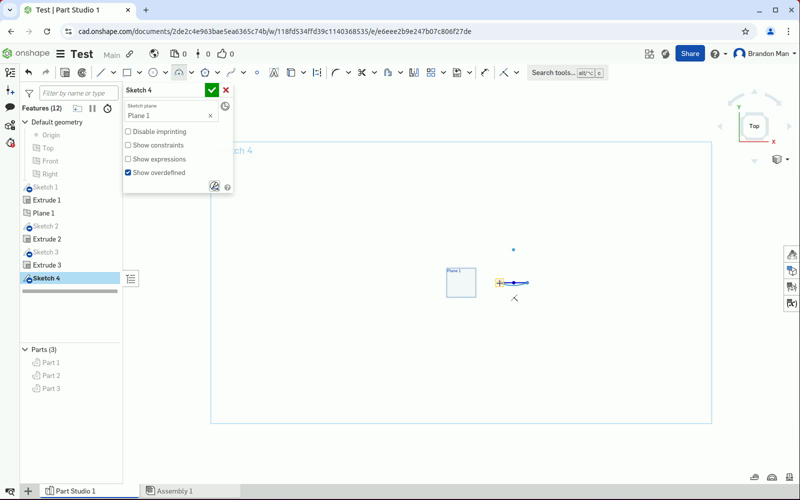
key_down(shift)
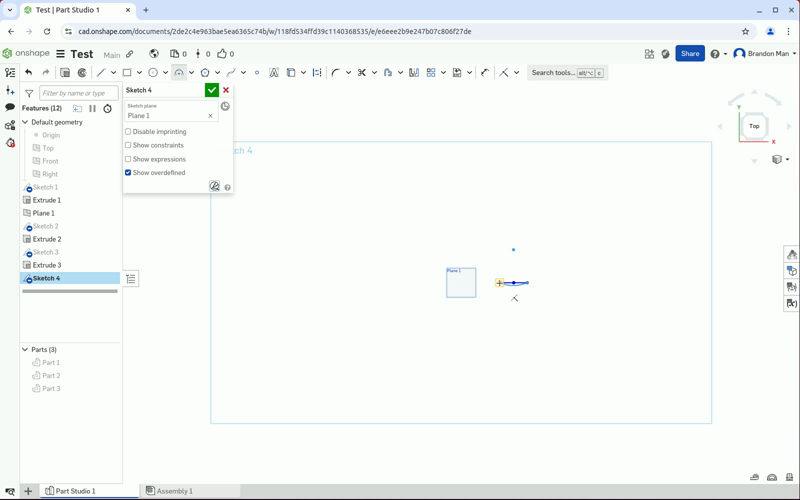
mouse_move(513, 269)
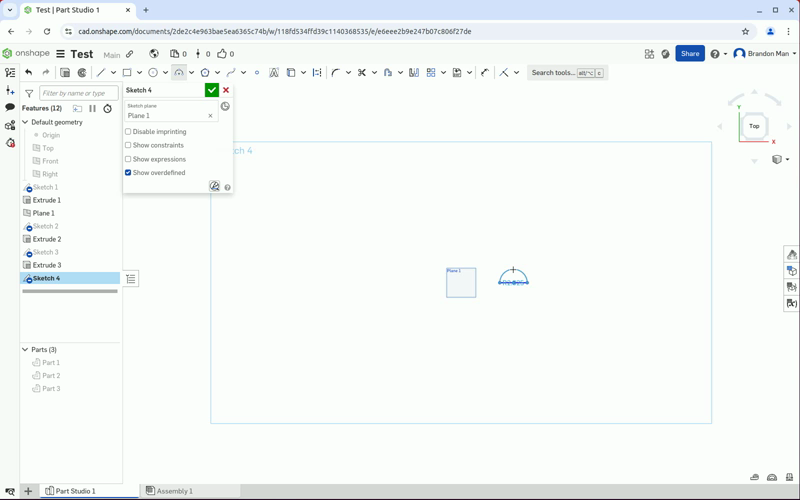
click(513, 269)
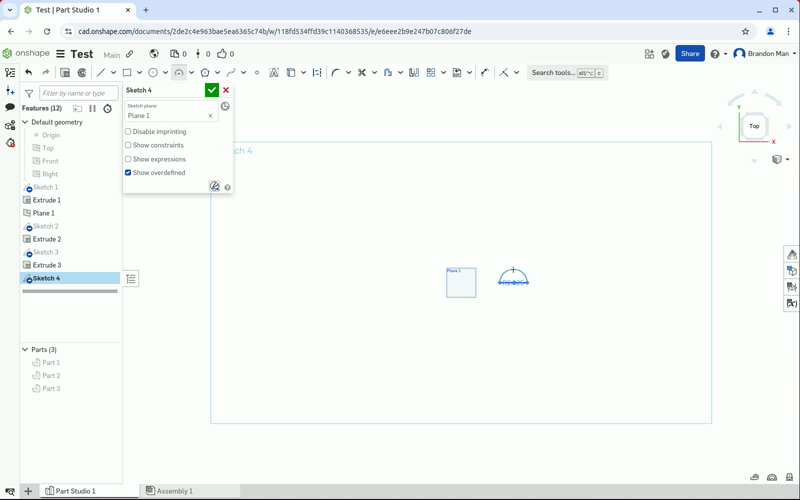
key_up(shift)
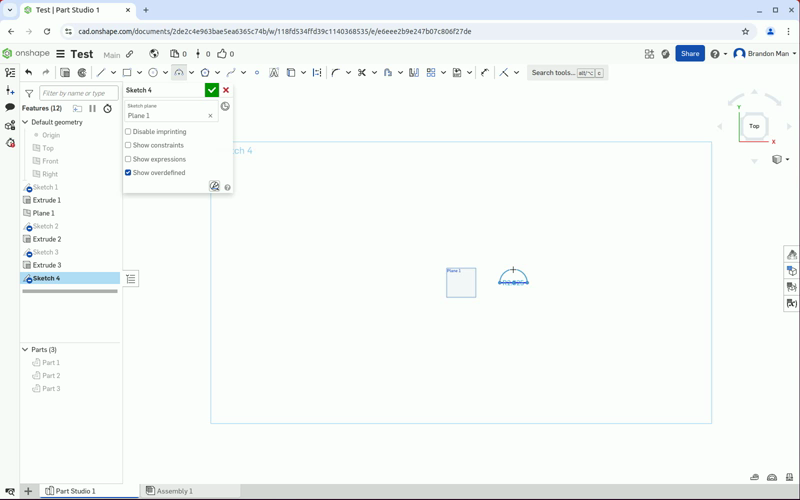
key(esc)
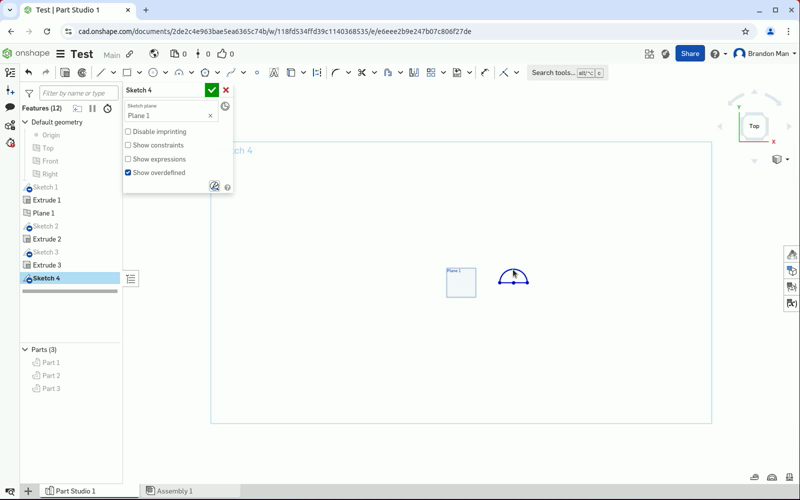
mouse_move(509, 274)
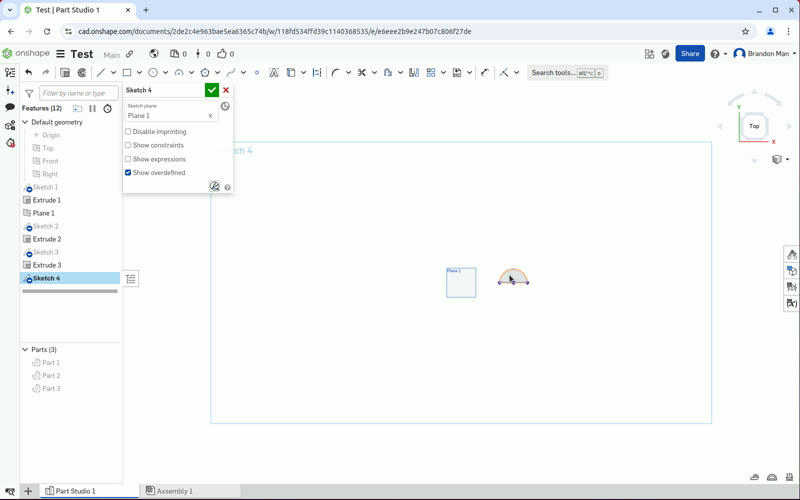
scroll(6)
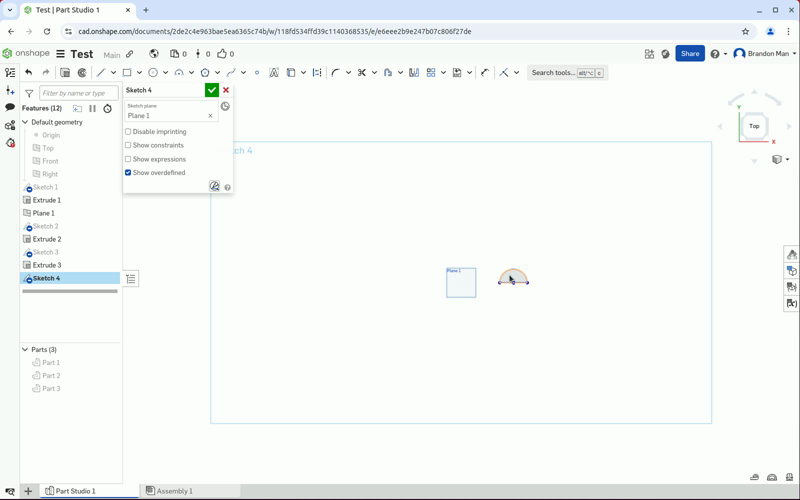
scroll(6)
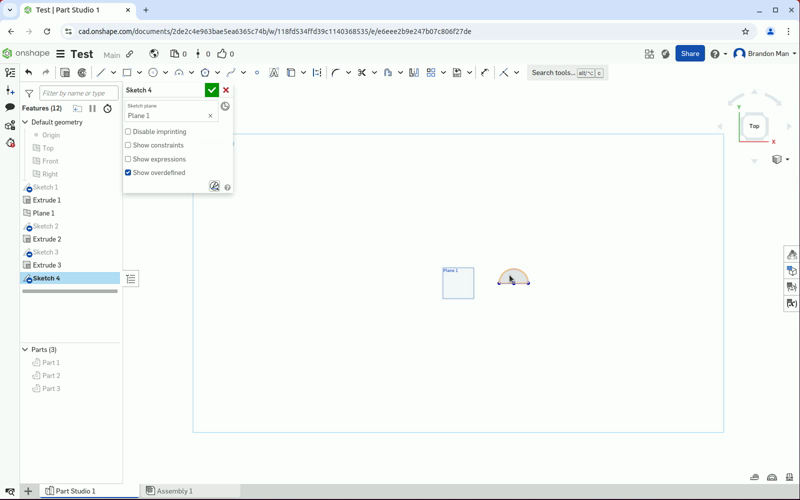
scroll(6)
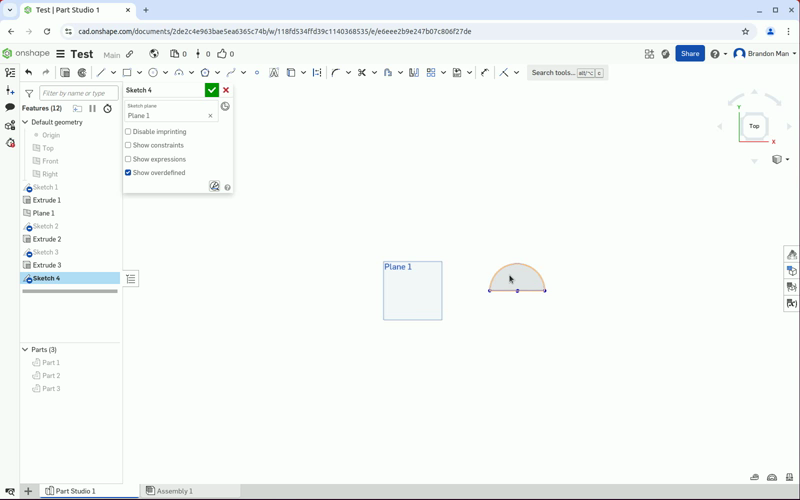
scroll(6)
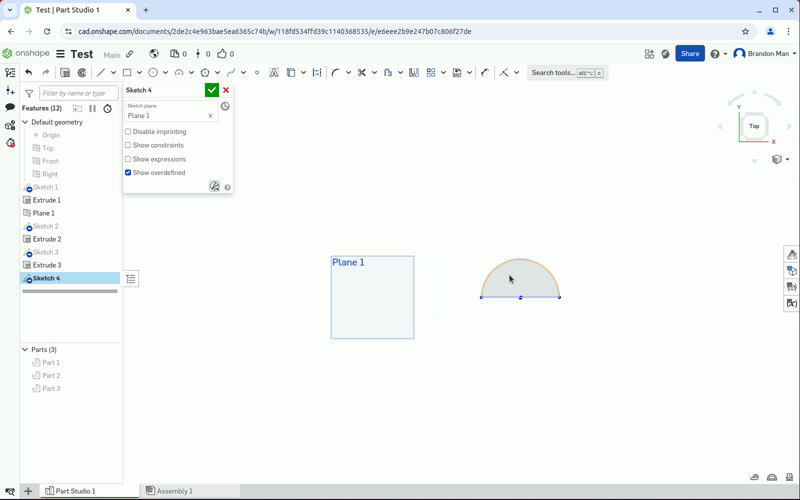
scroll(6)
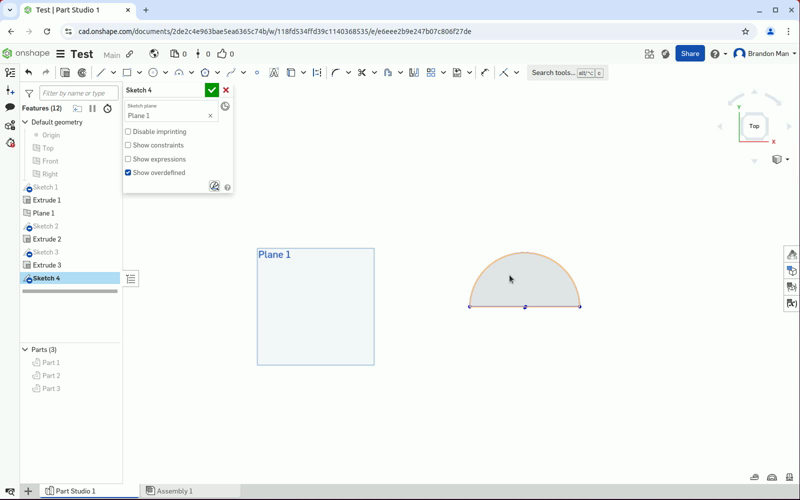
scroll(6)
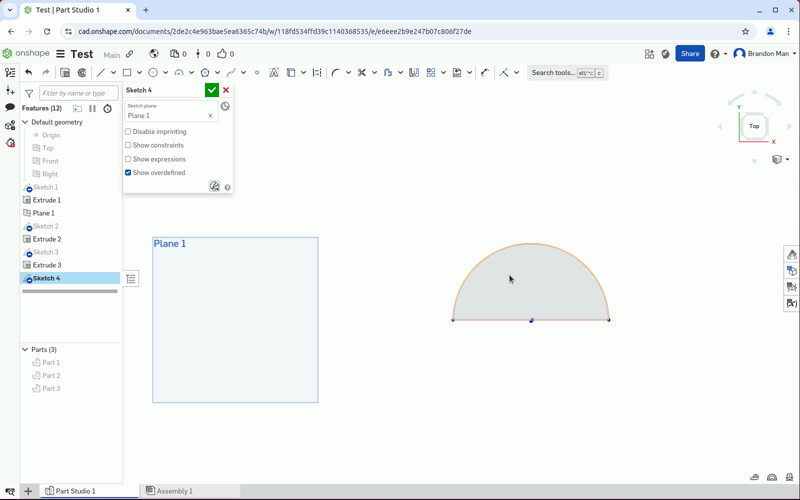
scroll(6)
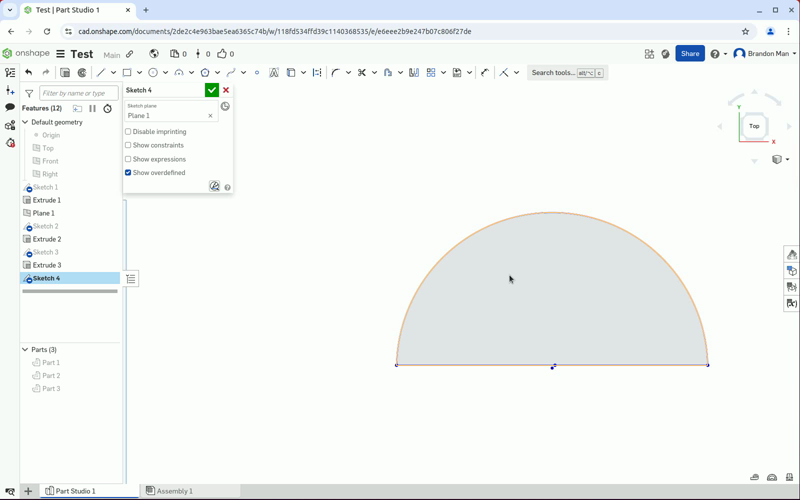
click(509, 274)
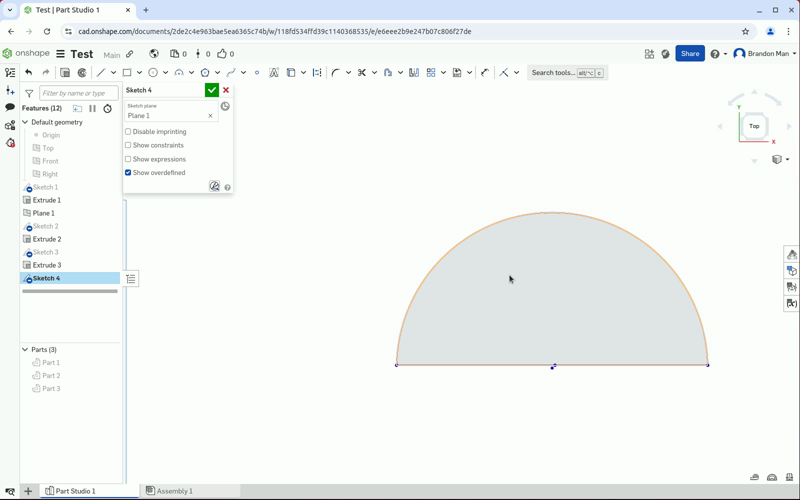
scroll(-6)
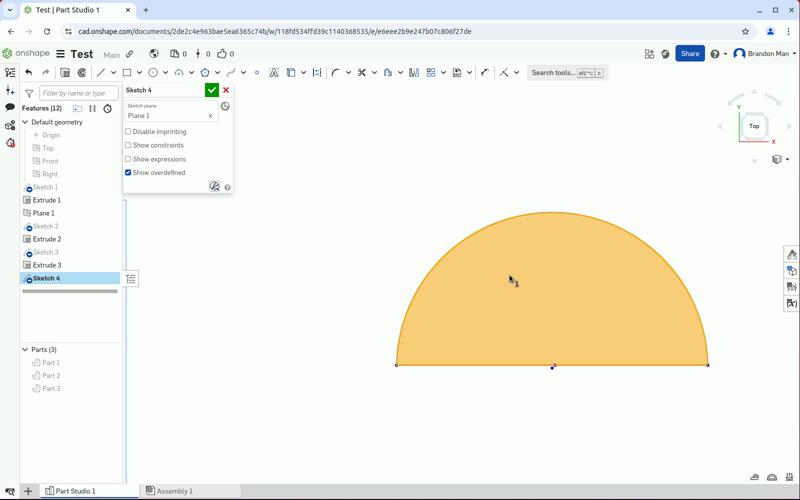
scroll(-6)
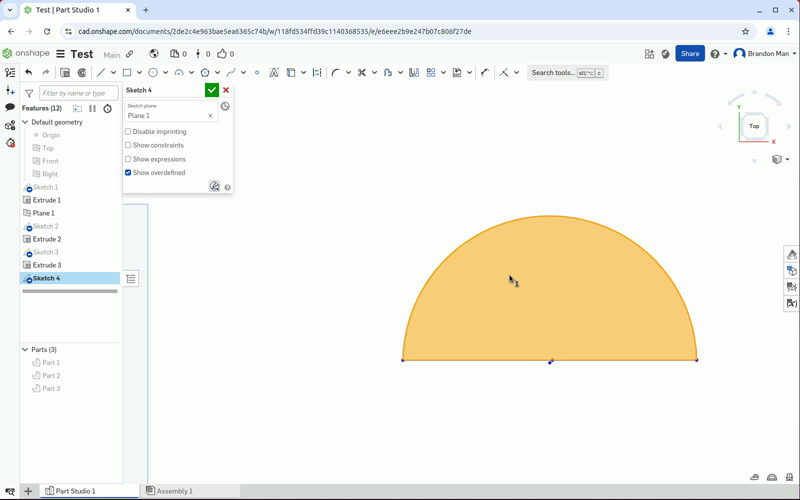
scroll(-6)
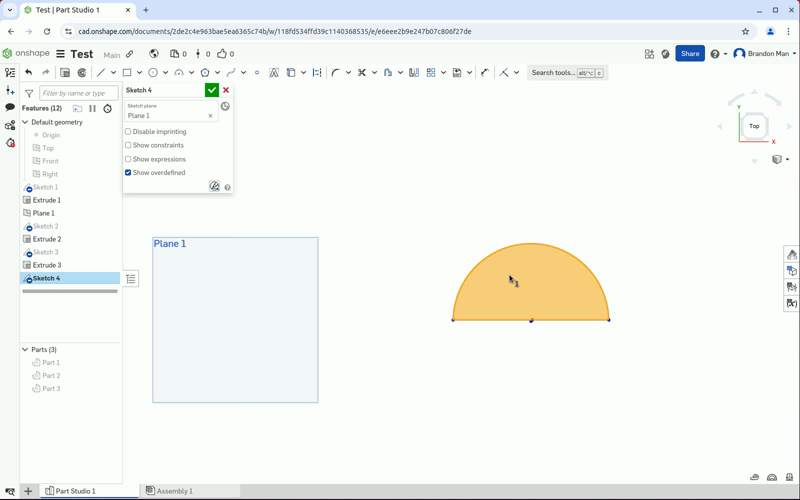
scroll(-6)
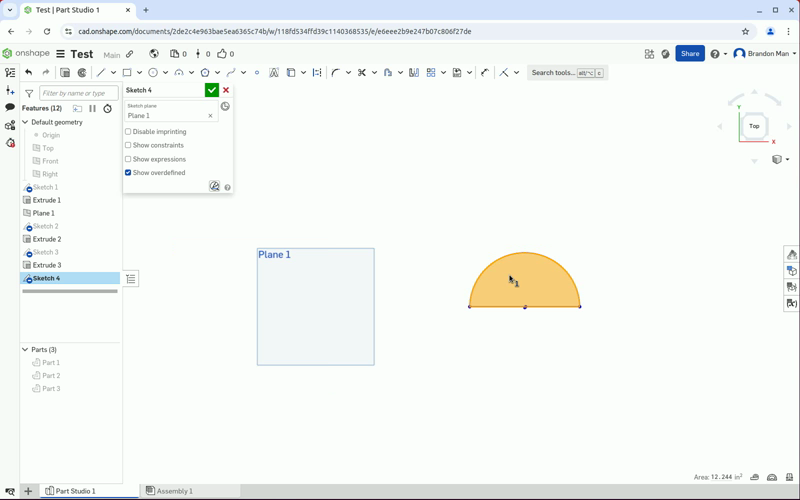
scroll(-6)
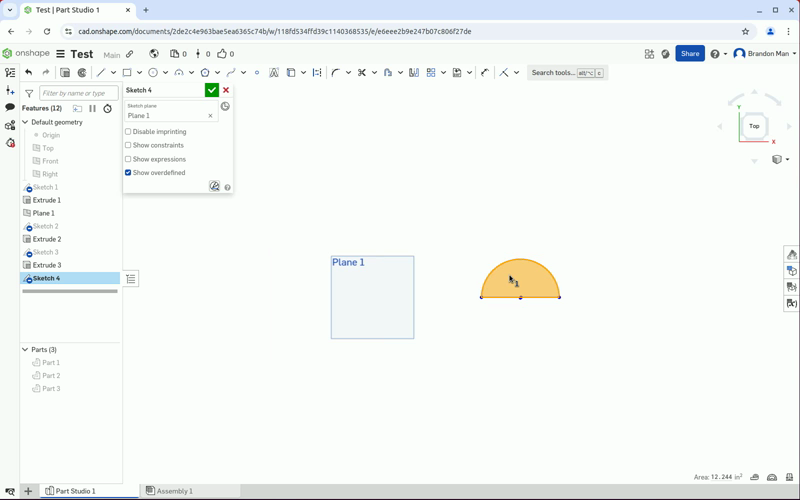
scroll(-6)
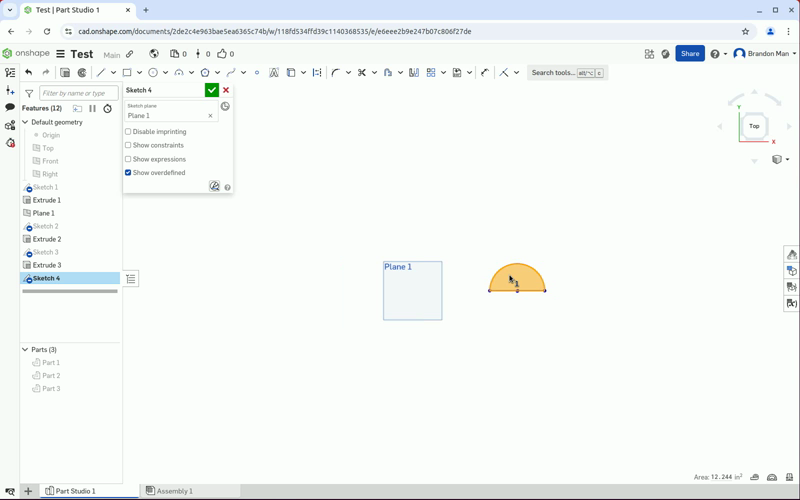
scroll(-6)
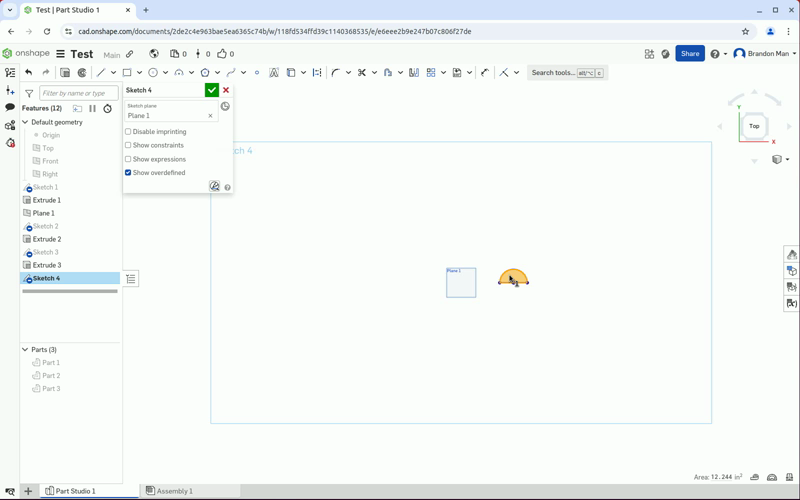
mouse_move(73, 352)
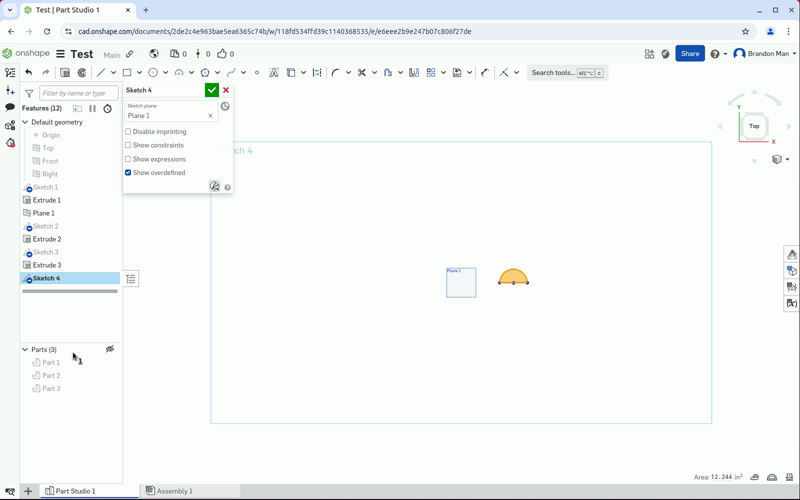
key(shift+y)
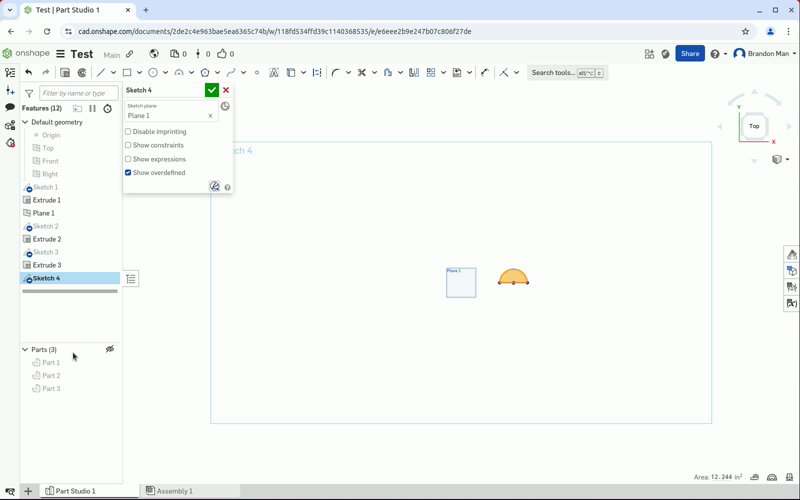
key(shift+e)
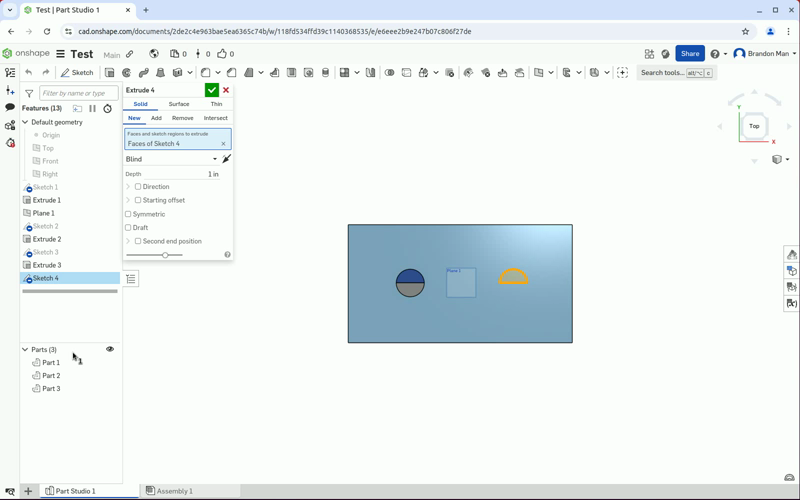
mouse_move(143, 106)
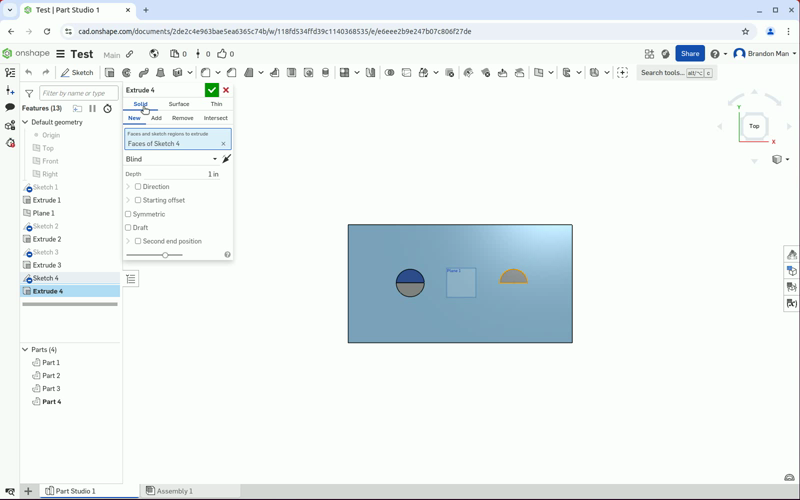
click(143, 106)
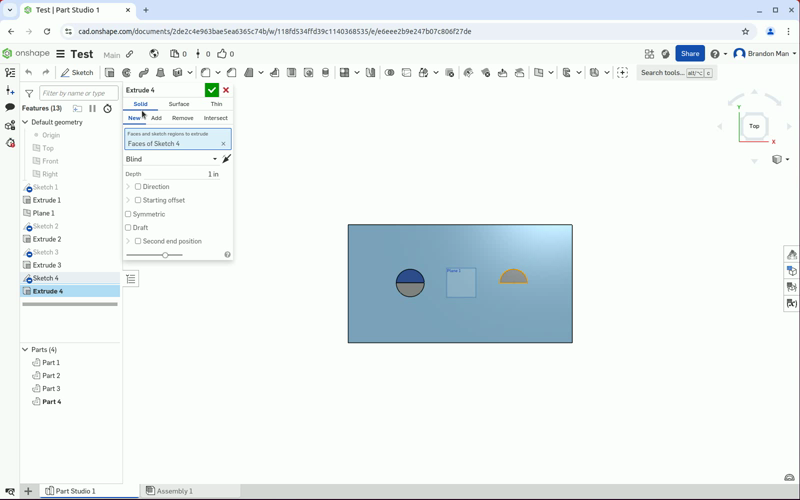
mouse_move(137, 120)
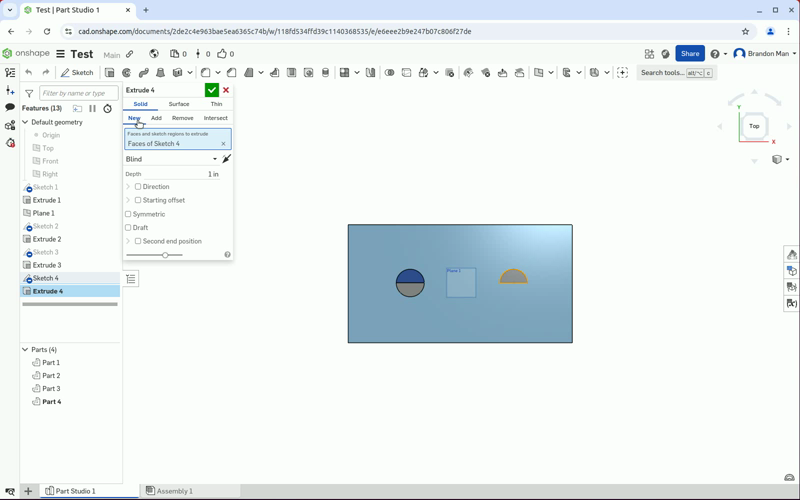
click(137, 120)
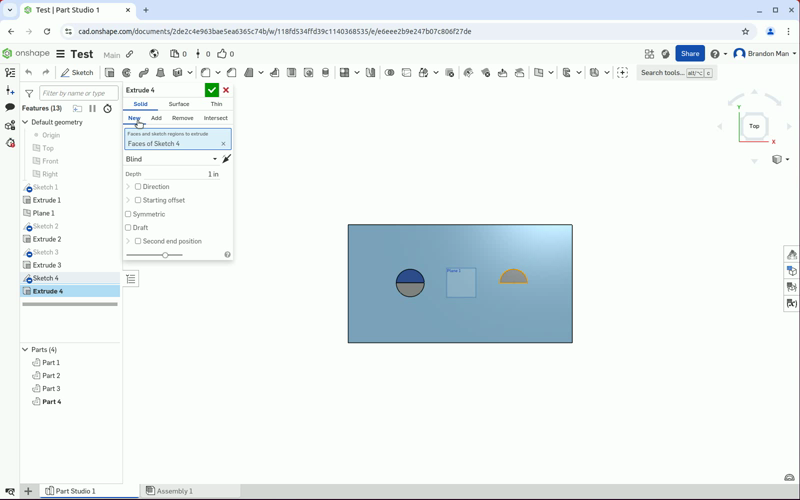
key(tab, 4)
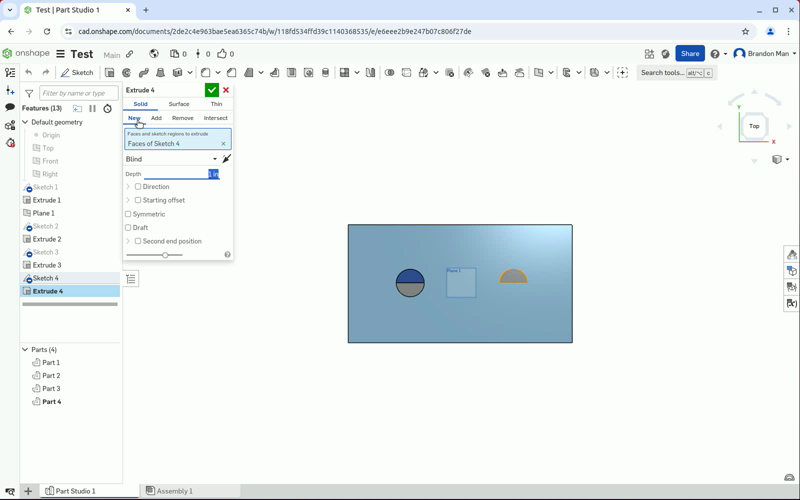
text(6.74)
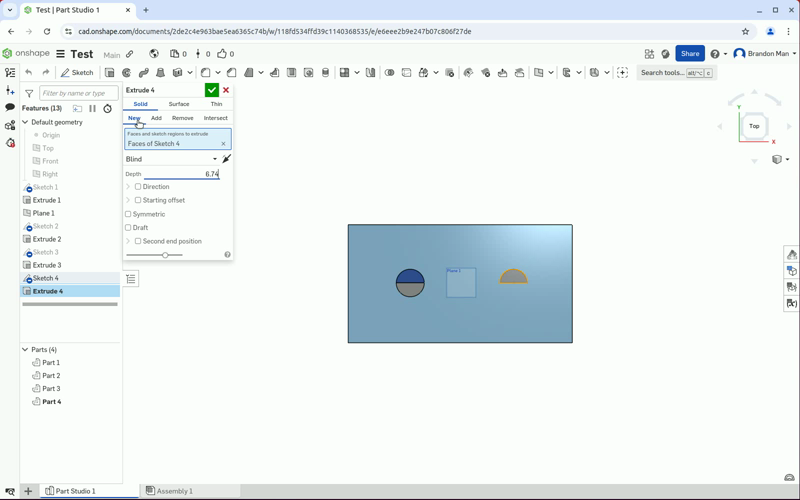
key(enter)
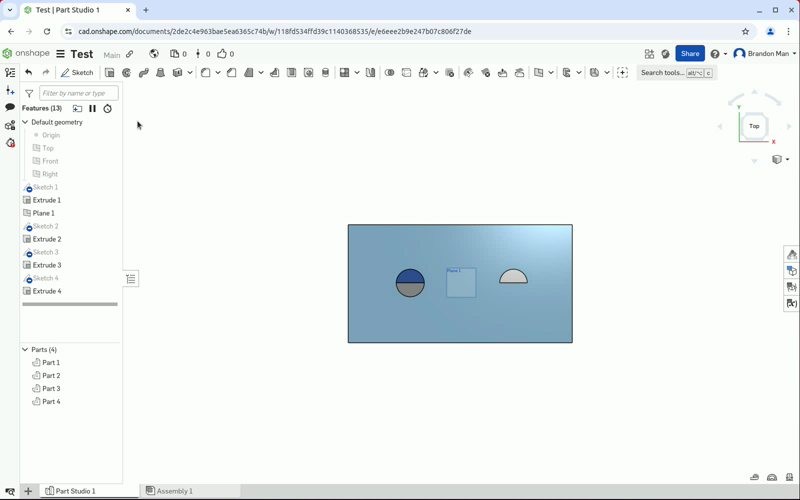
key(shift+h)
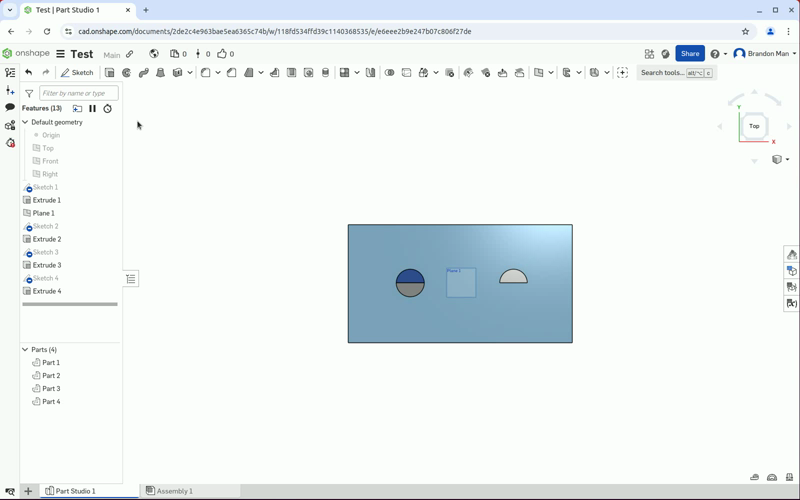
key(shift+h)
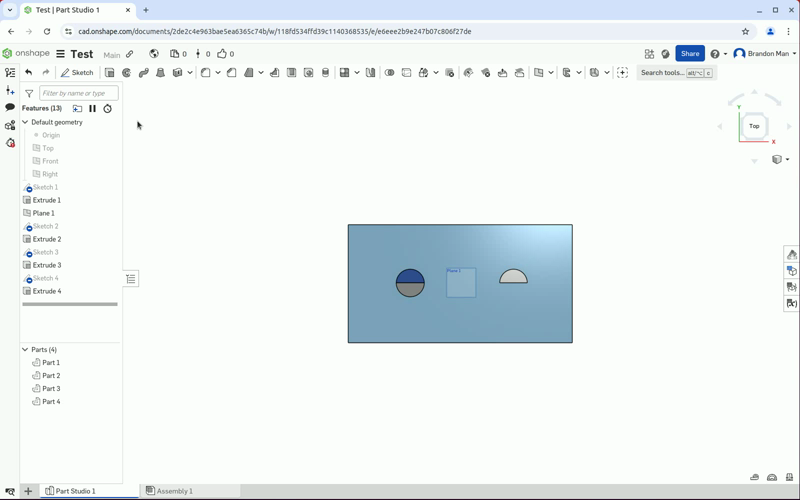
mouse_move(73, 189)
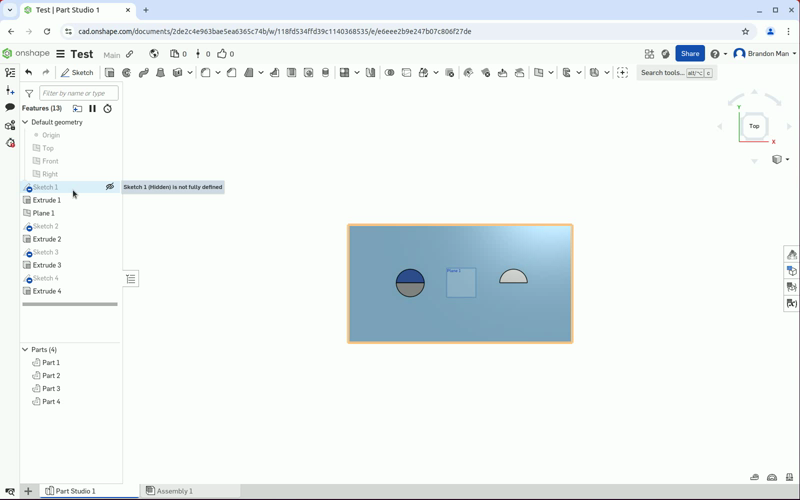
click(73, 189)
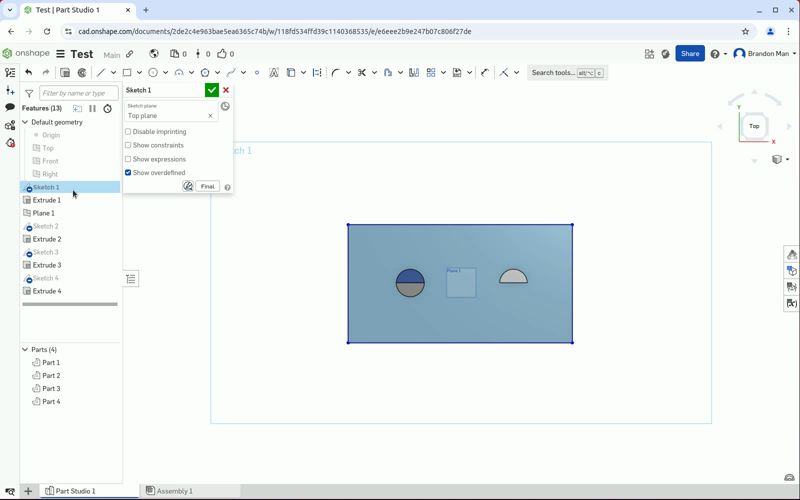
mouse_move(229, 92)
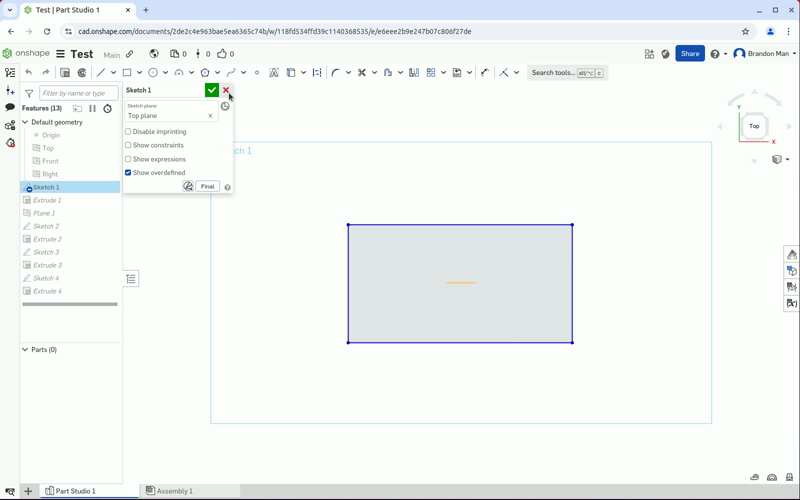
click(229, 92)
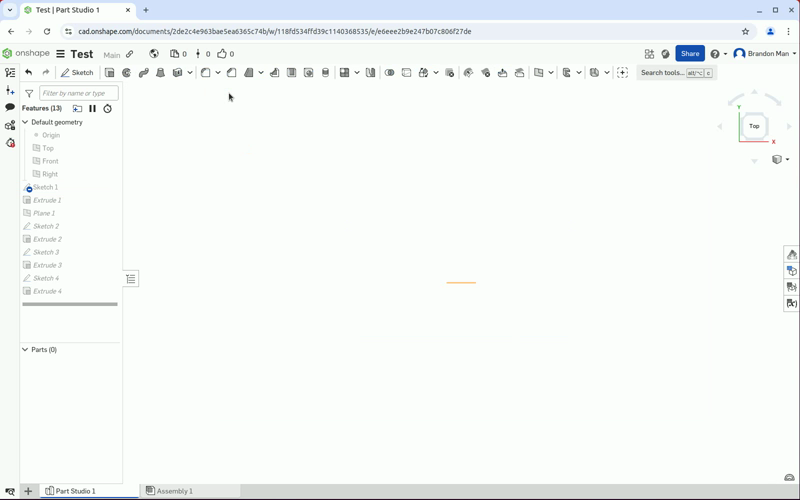
key(shift+s)
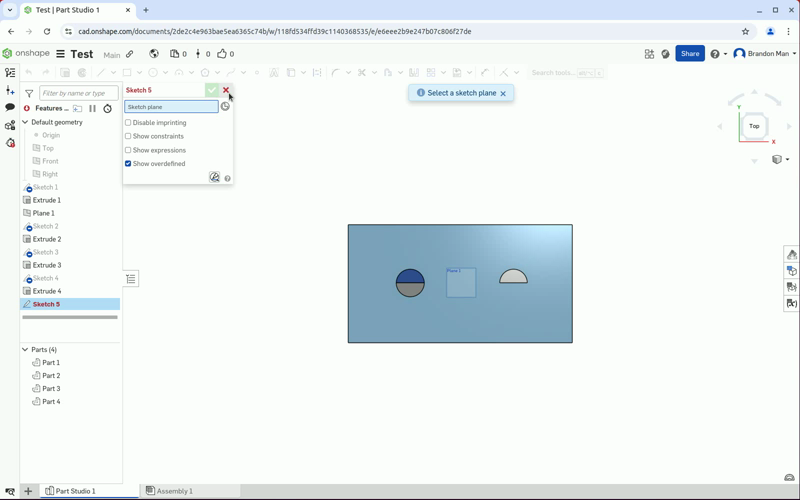
mouse_move(73, 215)
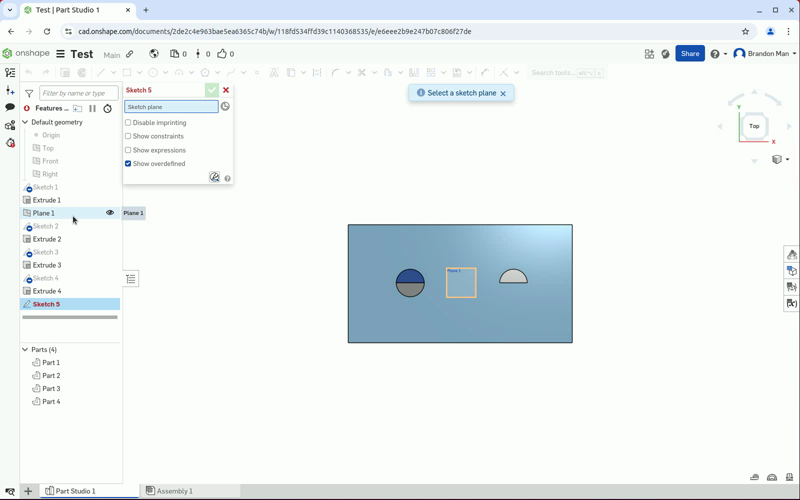
click(73, 215)
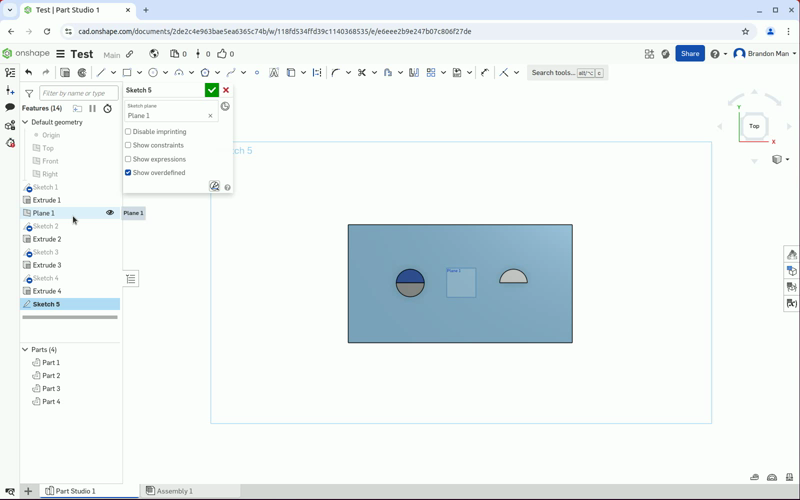
mouse_move(73, 352)
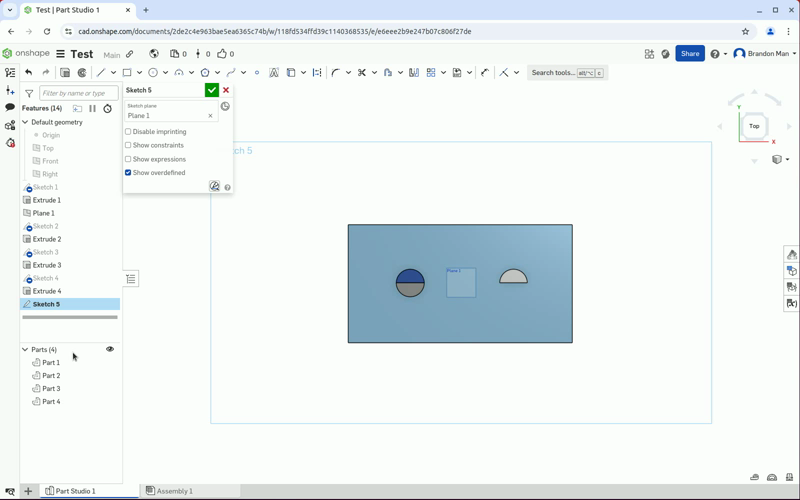
key(y)
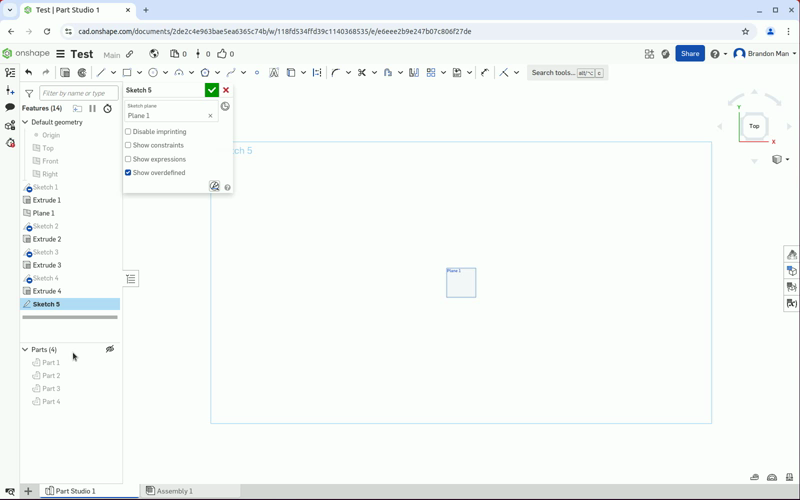
key(a)
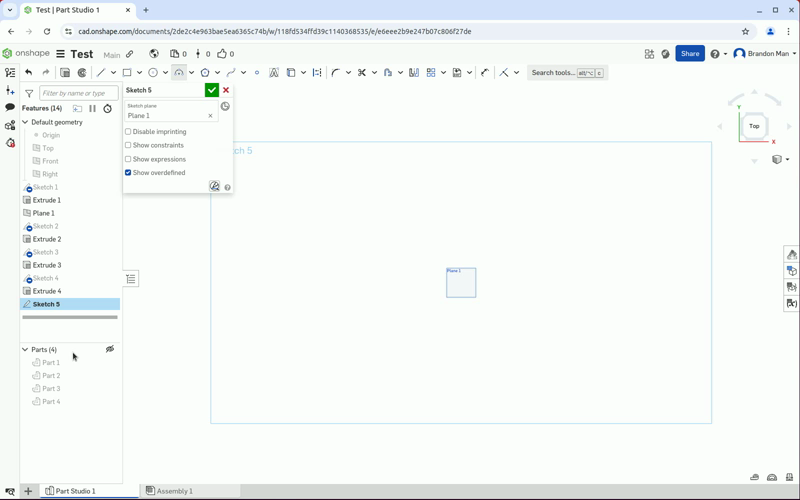
key_down(shift)
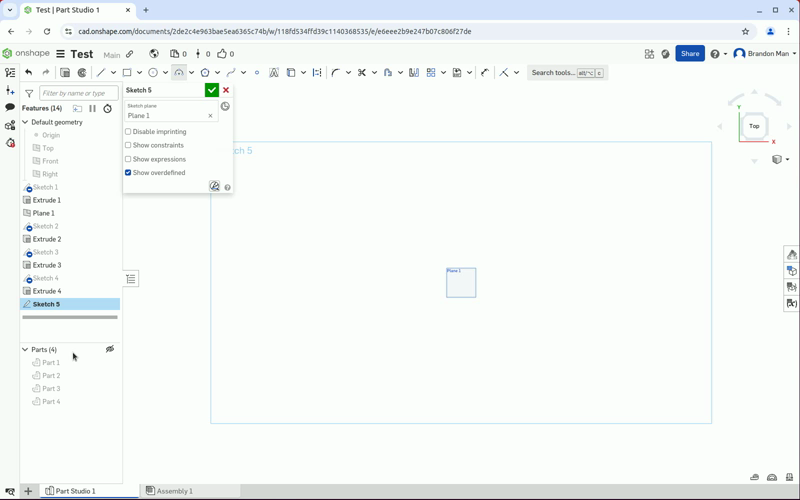
mouse_move(499, 282)
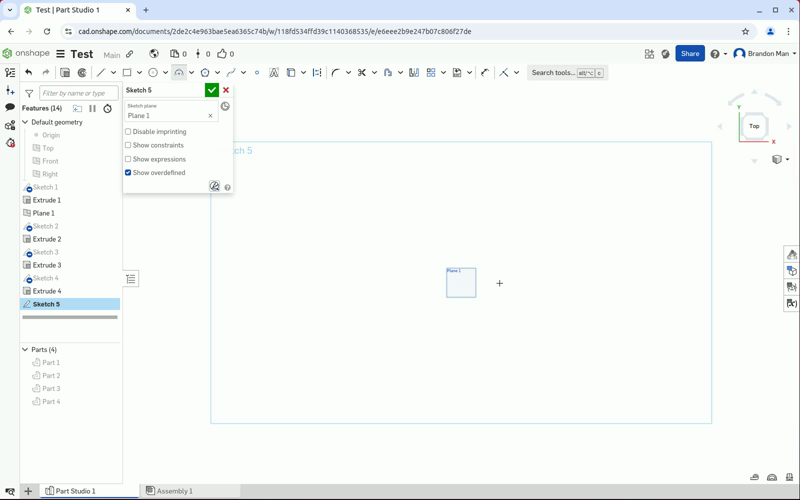
click(499, 282)
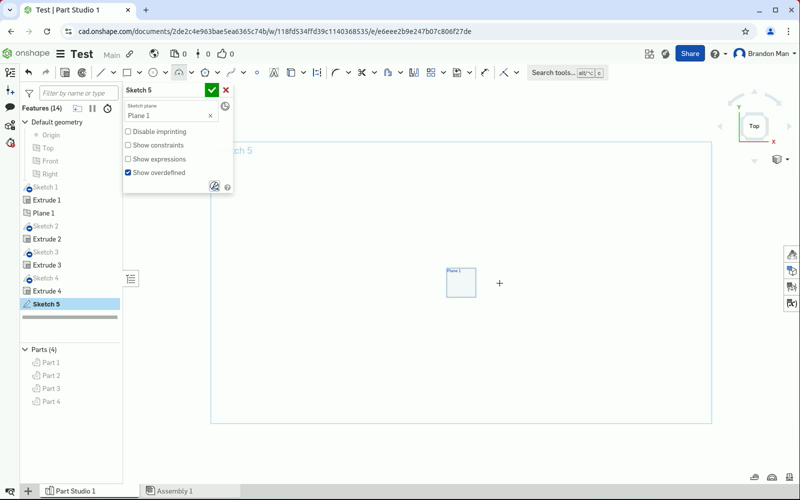
key_up(shift)
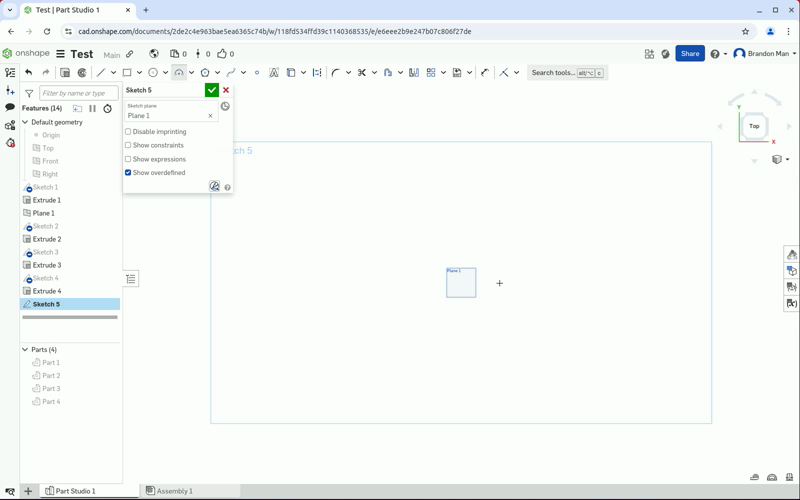
key_down(shift)
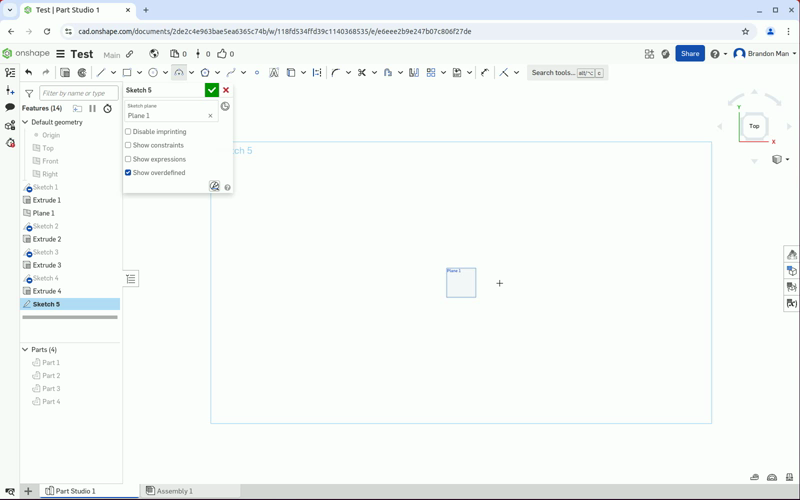
mouse_move(527, 282)
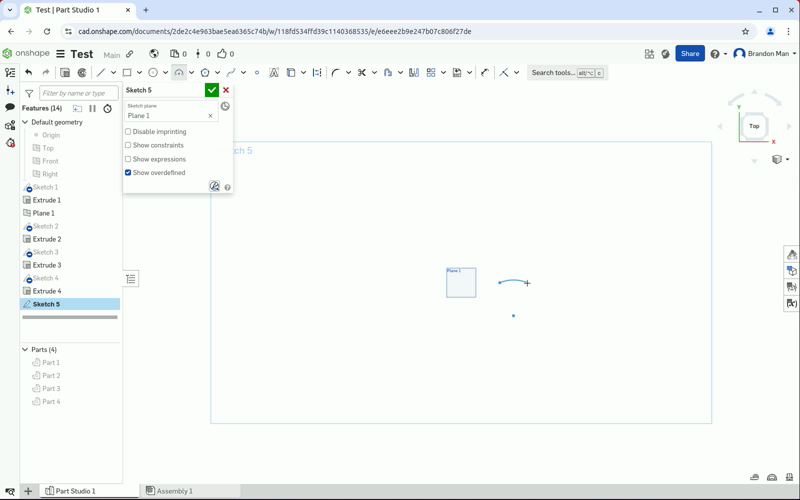
click(527, 282)
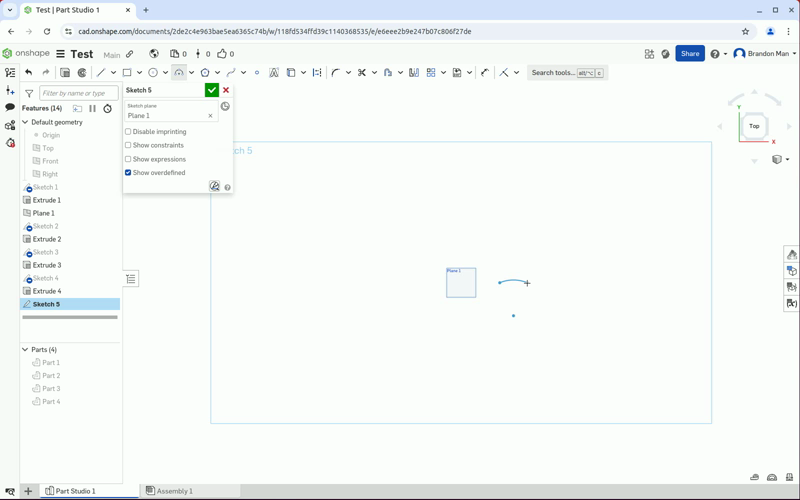
mouse_move(513, 296)
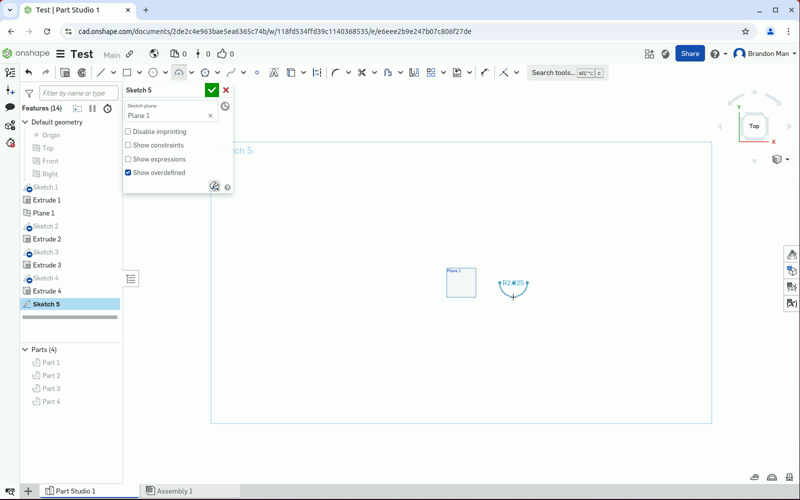
click(513, 296)
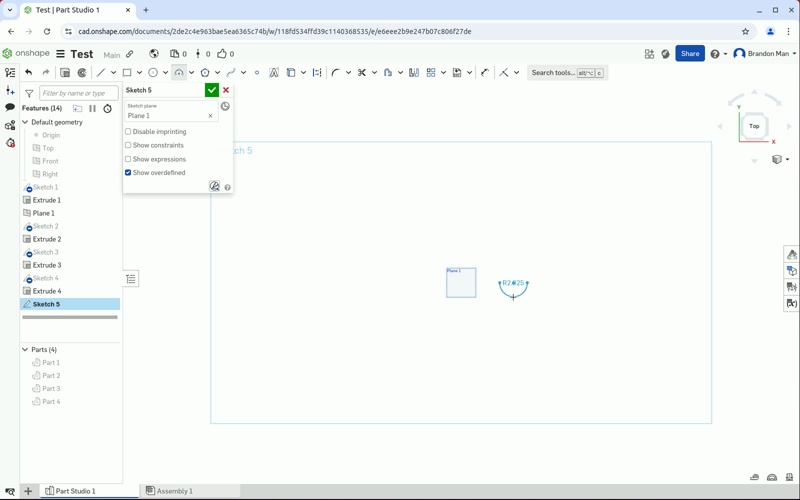
key_up(shift)
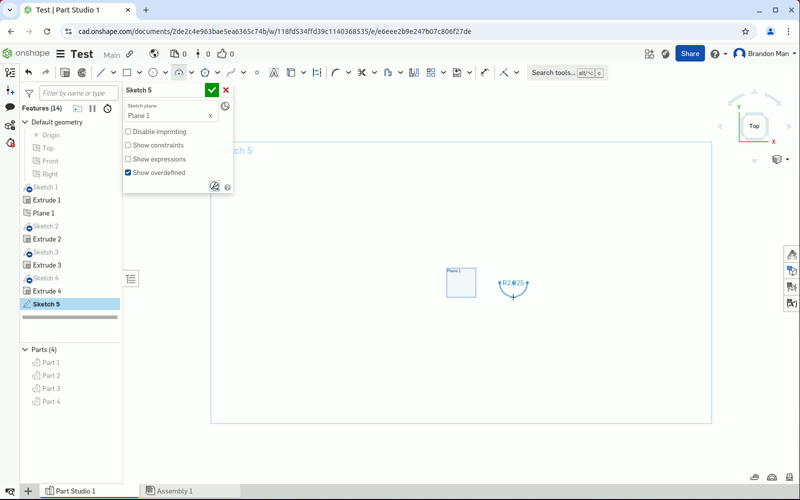
key(esc)
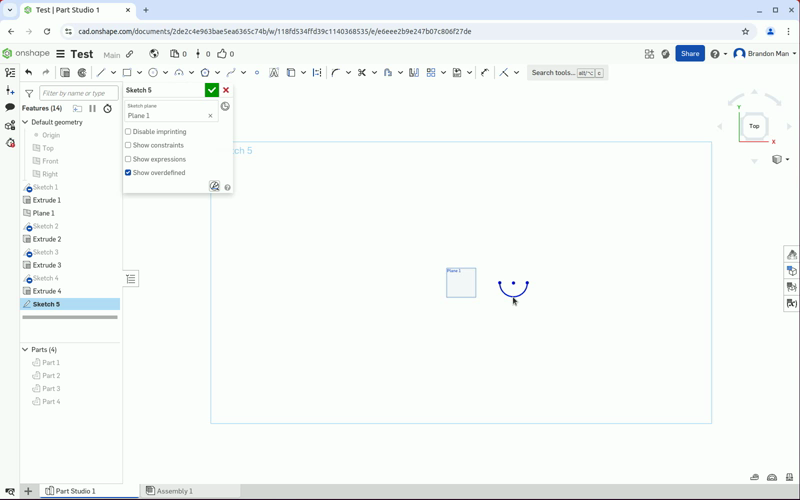
key(l)
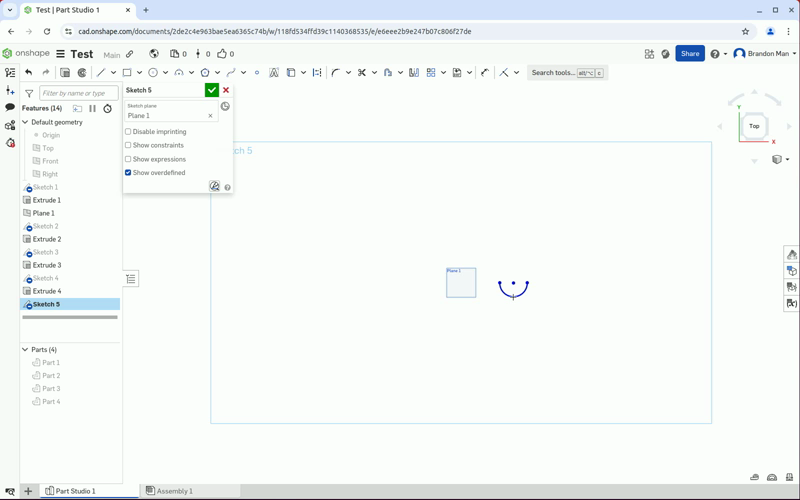
mouse_move(527, 282)
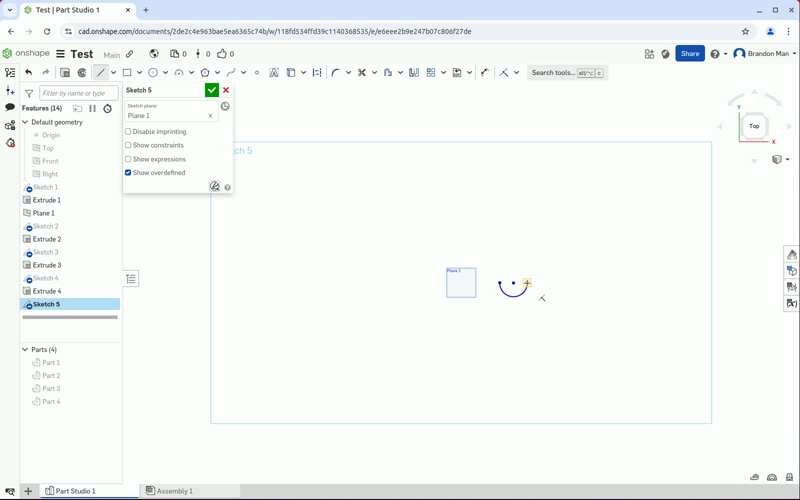
click(527, 282)
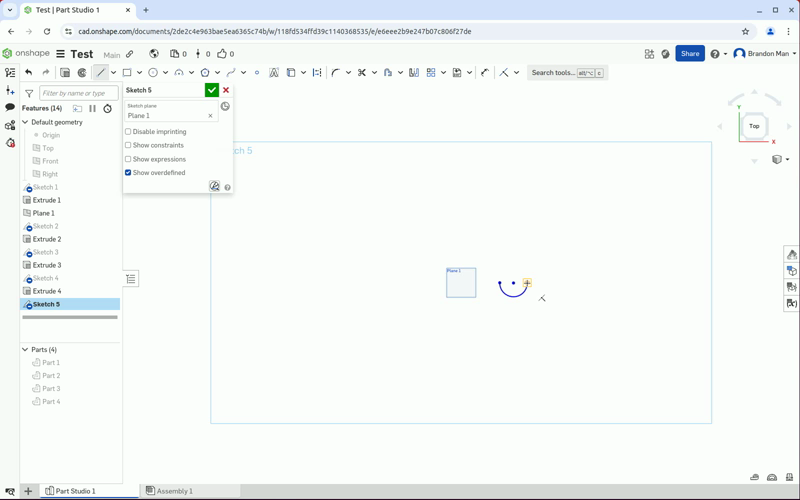
key_down(shift)
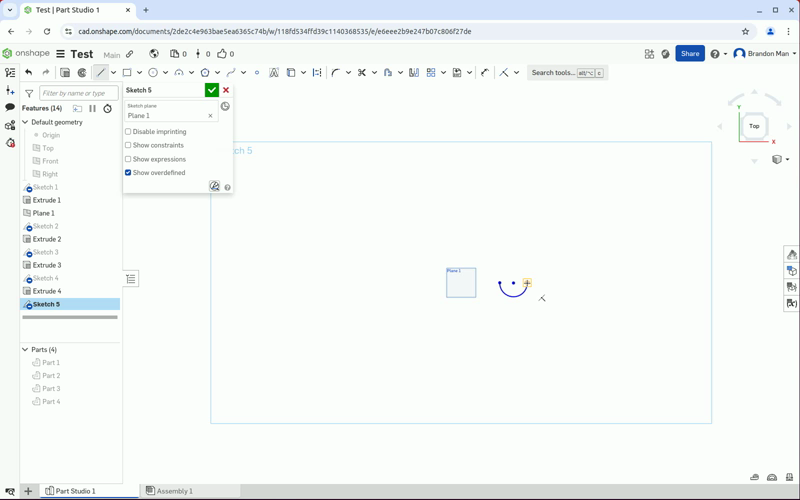
mouse_move(557, 282)
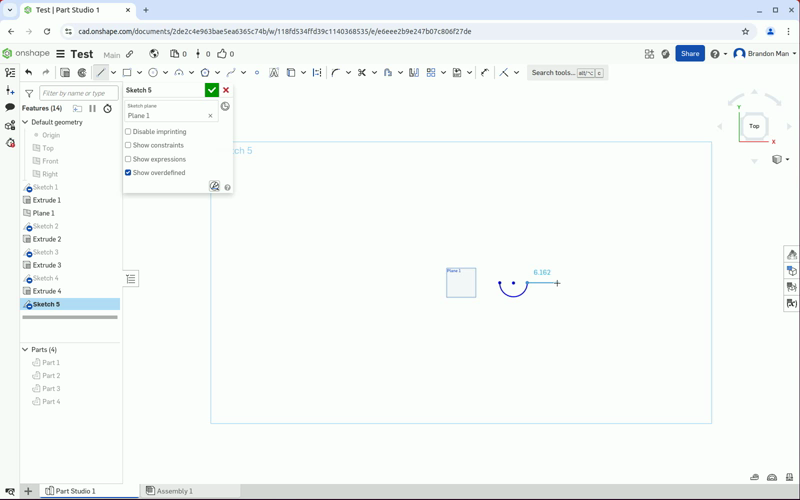
mouse_move(513, 282)
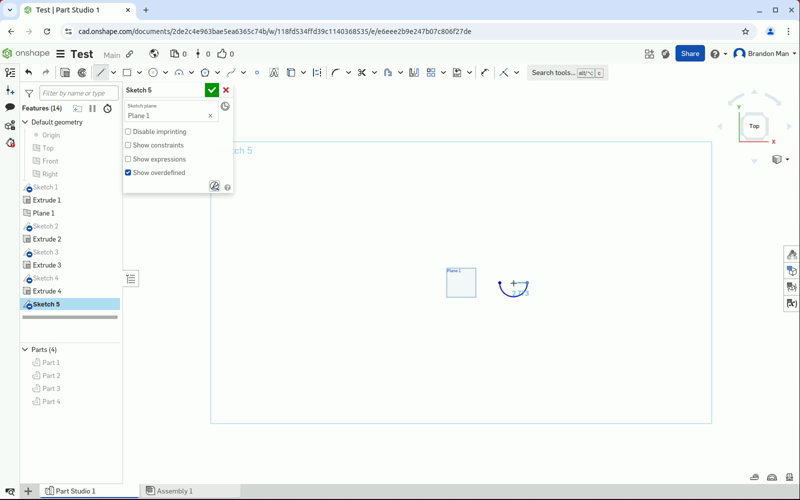
click(513, 282)
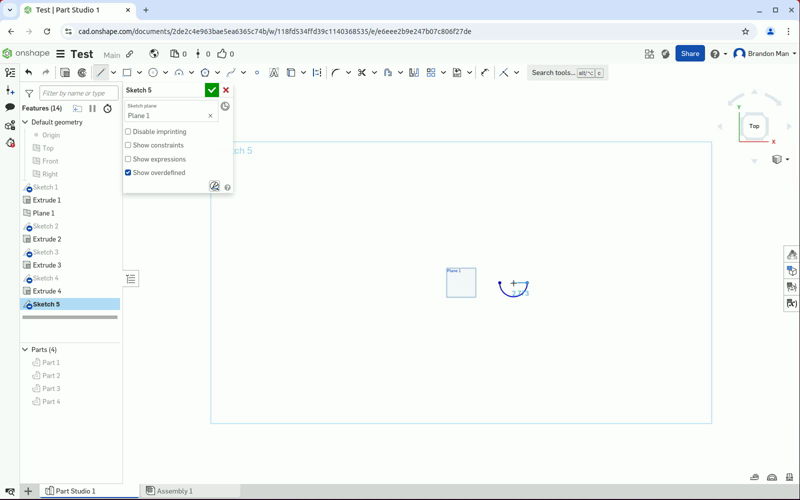
key_up(shift)
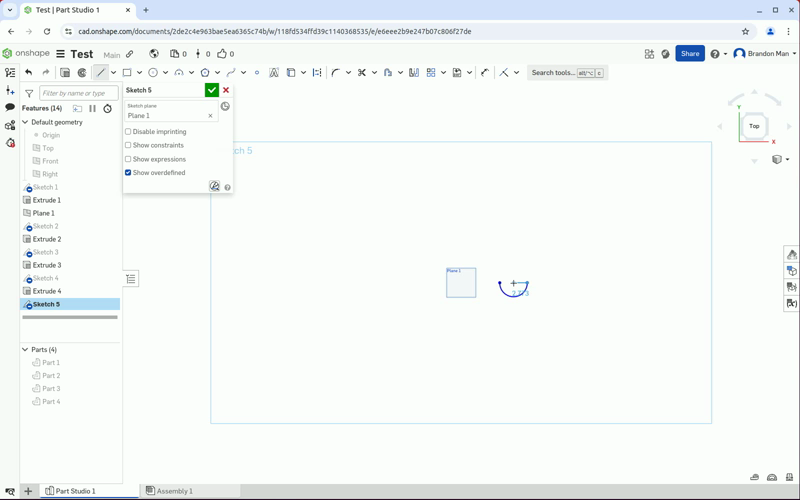
mouse_move(543, 282)
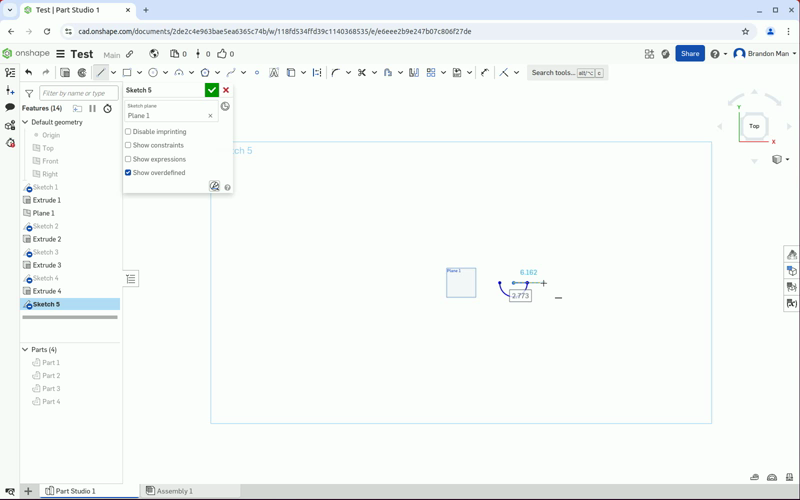
key_down(shift)
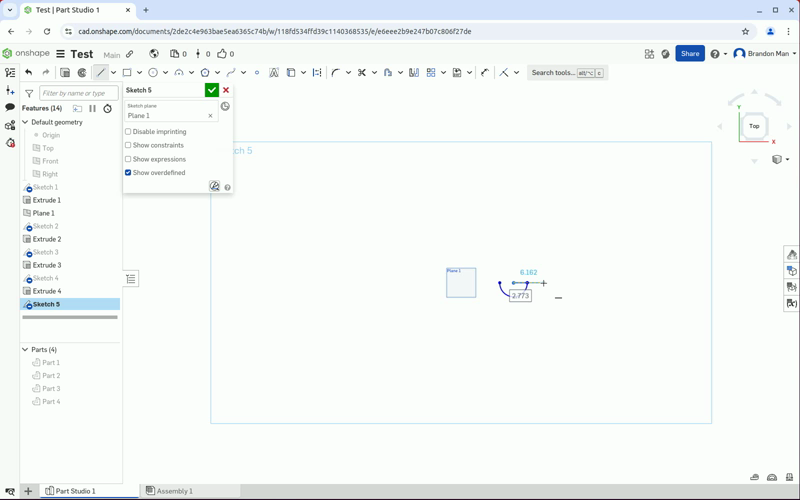
mouse_move(499, 282)
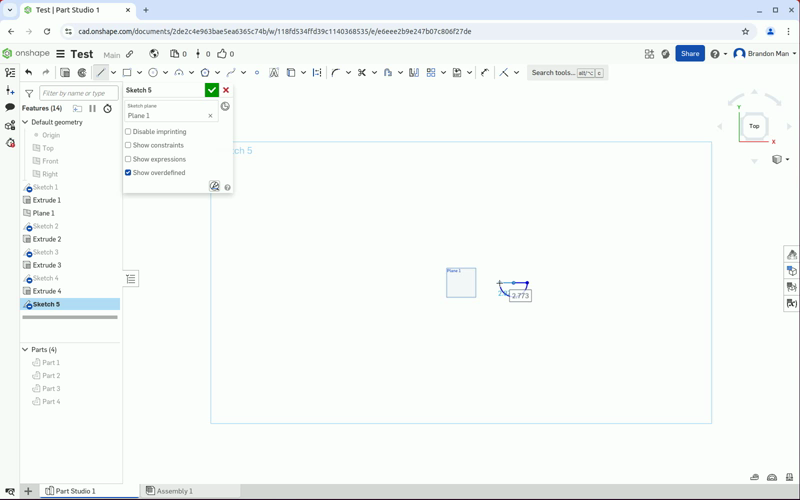
key_up(shift)
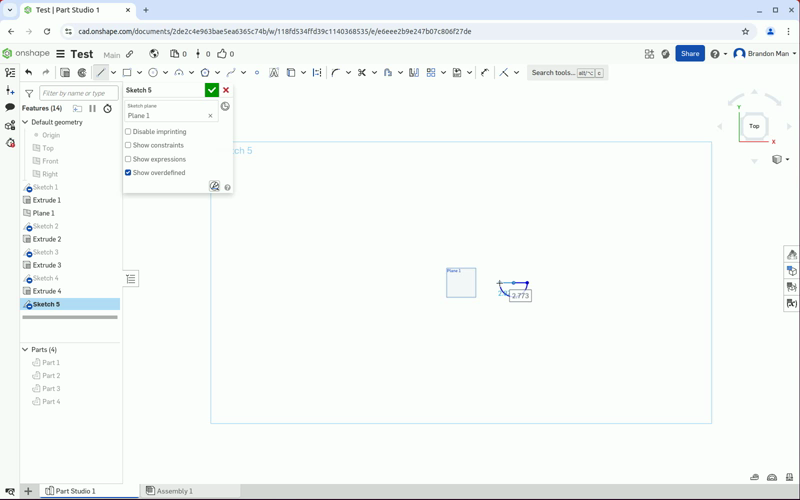
click(499, 282)
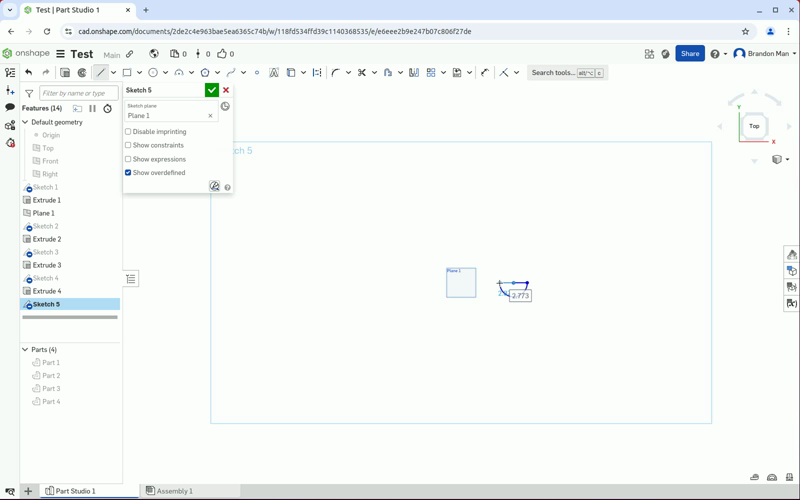
key(esc)
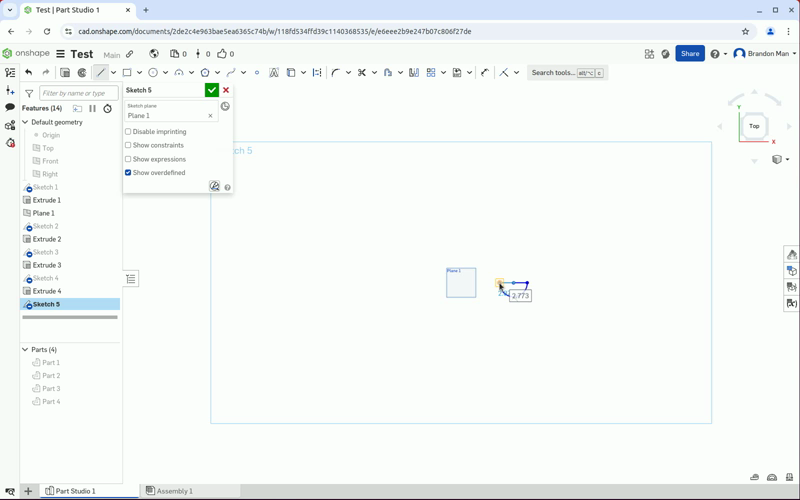
mouse_move(526, 285)
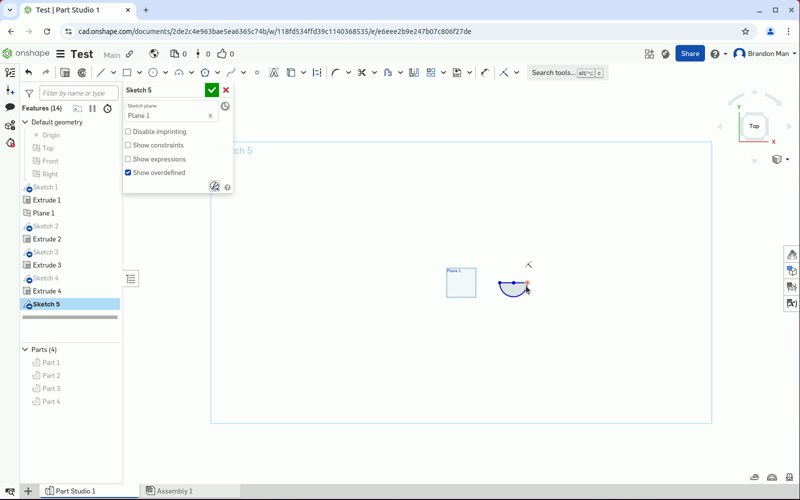
scroll(6)
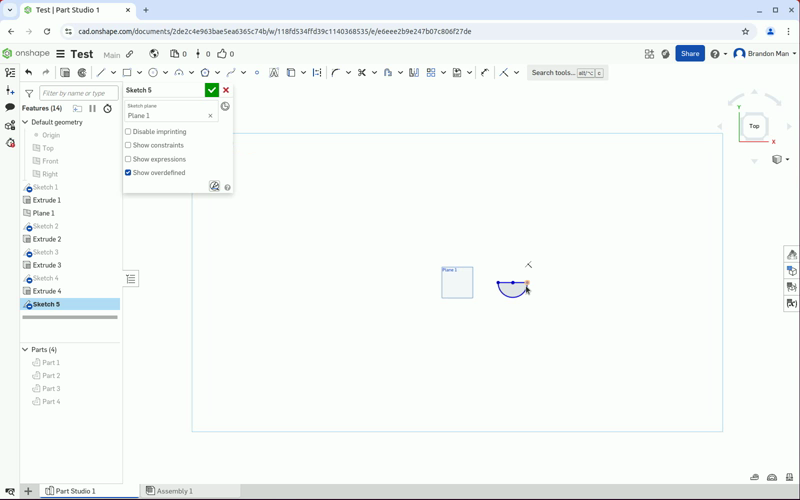
scroll(6)
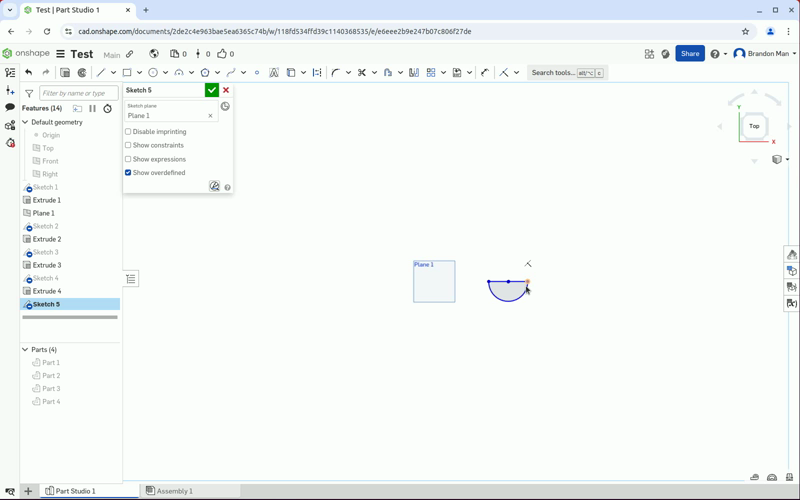
scroll(6)
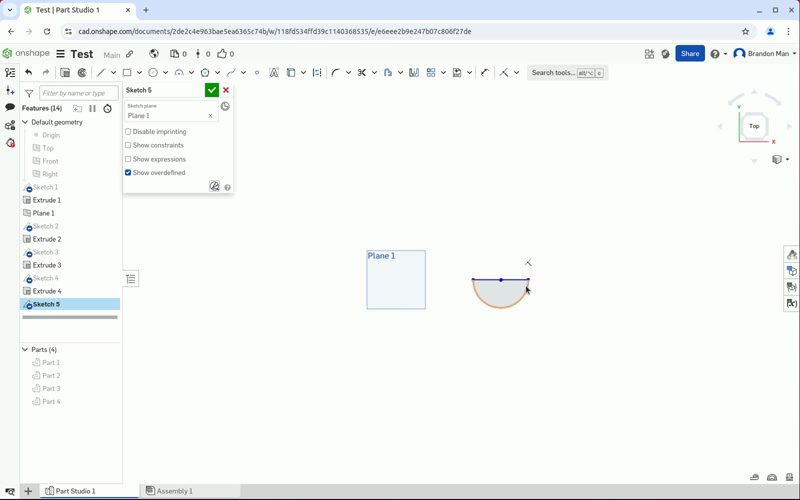
scroll(6)
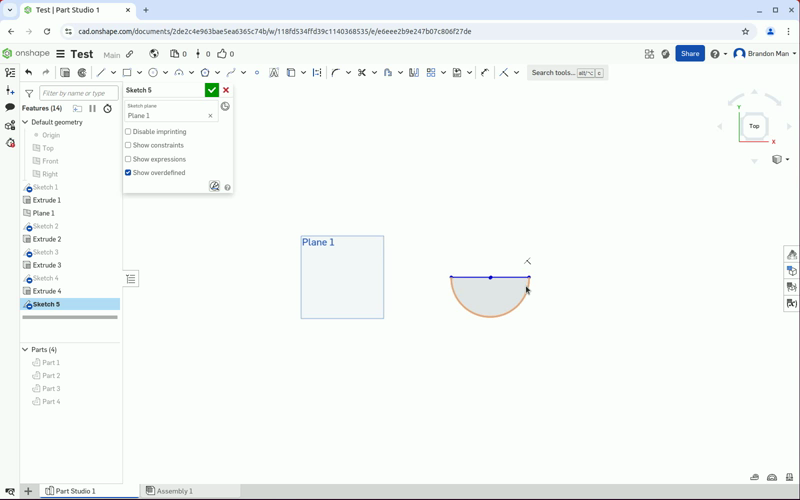
scroll(6)
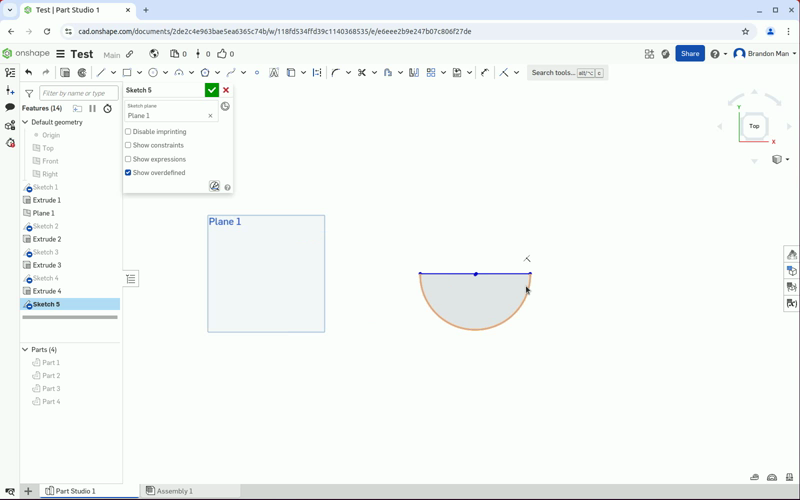
scroll(6)
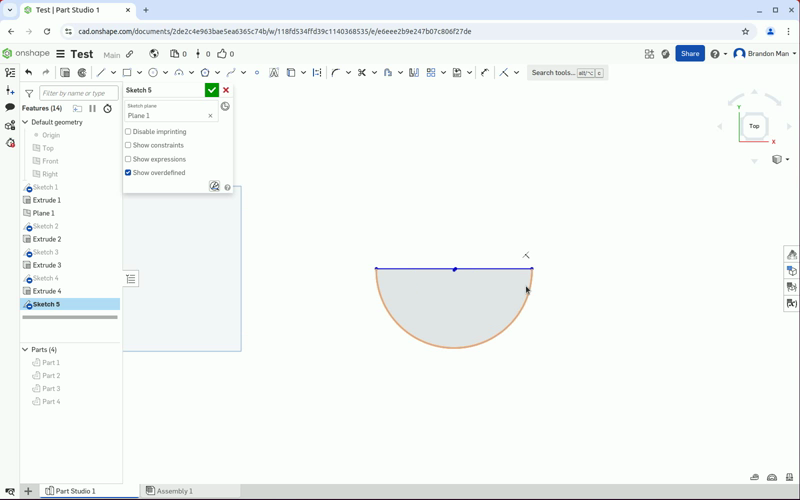
scroll(6)
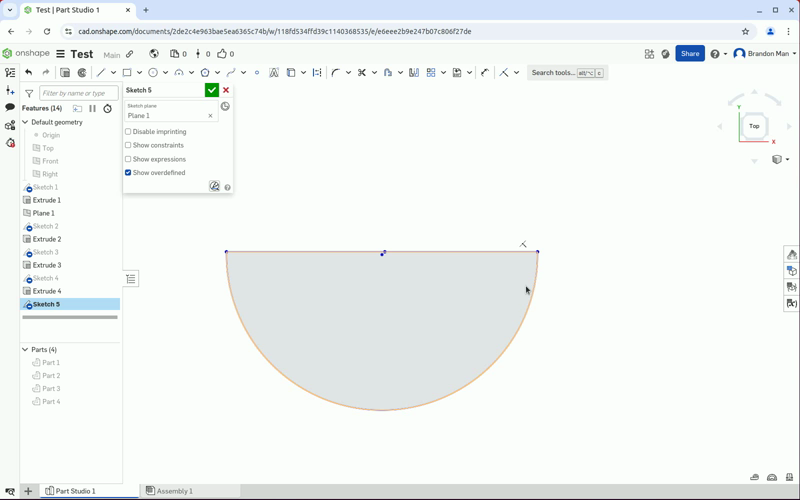
click(526, 285)
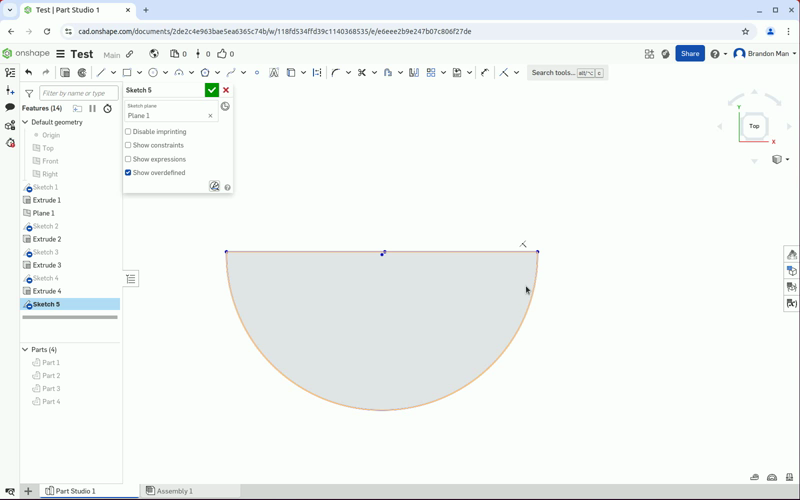
scroll(-6)
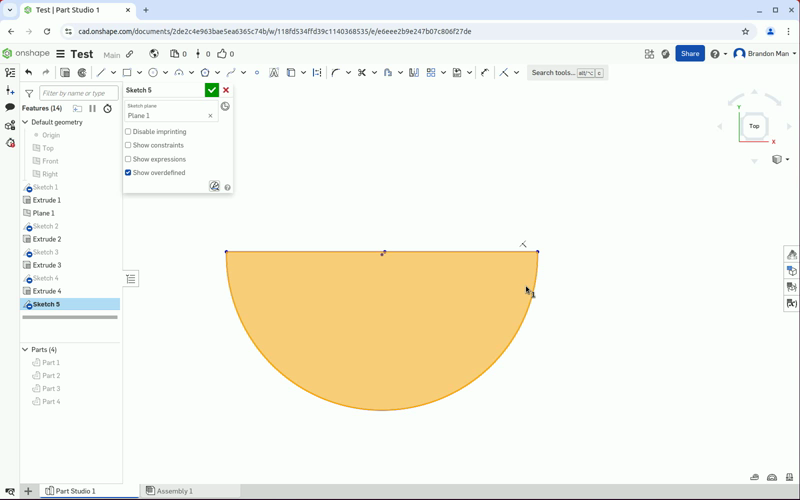
scroll(-6)
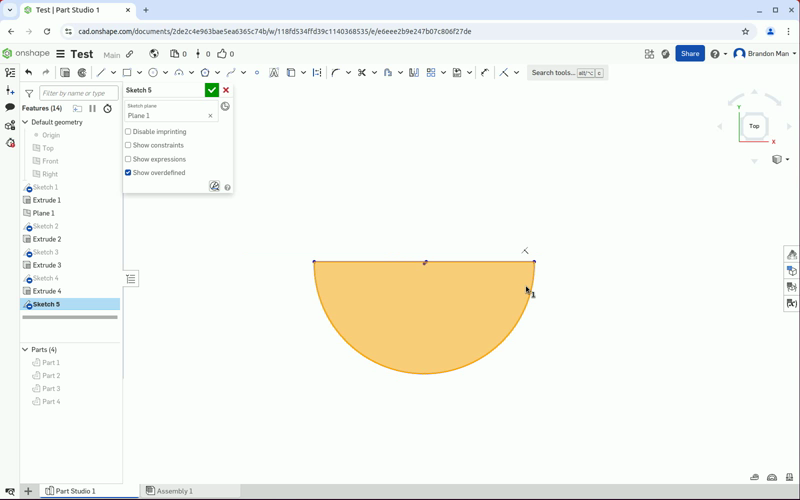
scroll(-6)
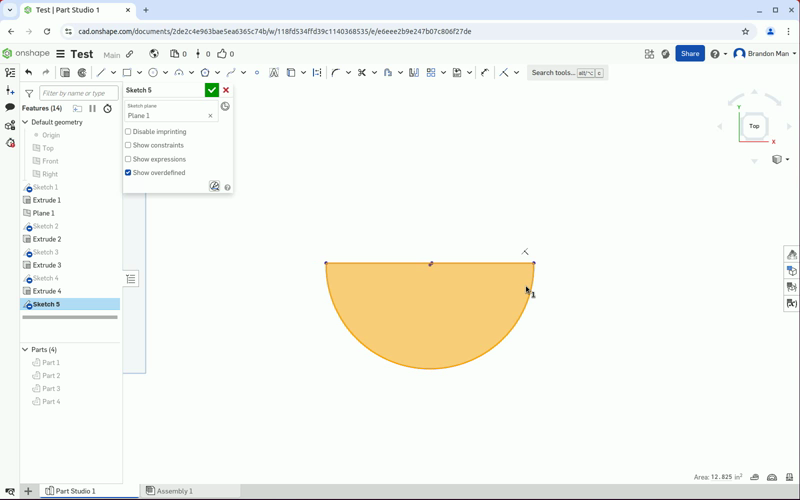
scroll(-6)
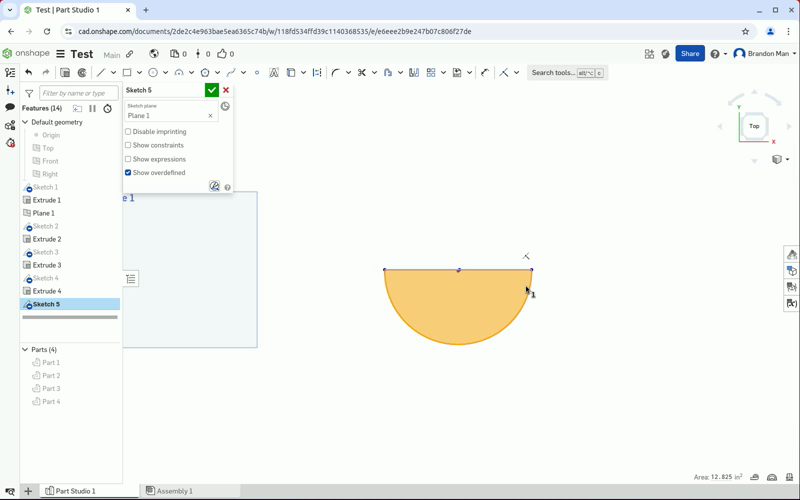
scroll(-6)
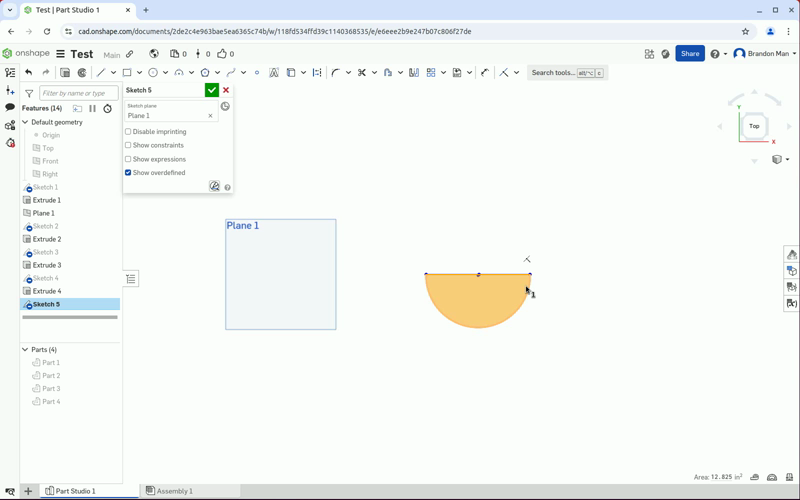
scroll(-6)
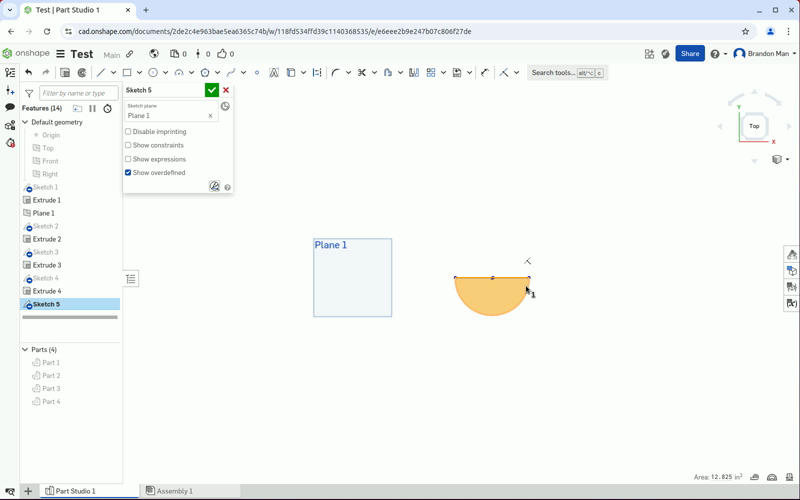
scroll(-6)
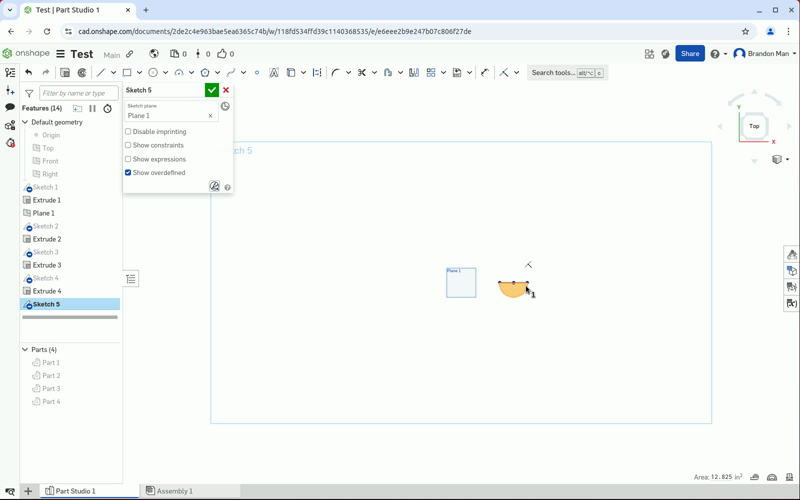
mouse_move(73, 352)
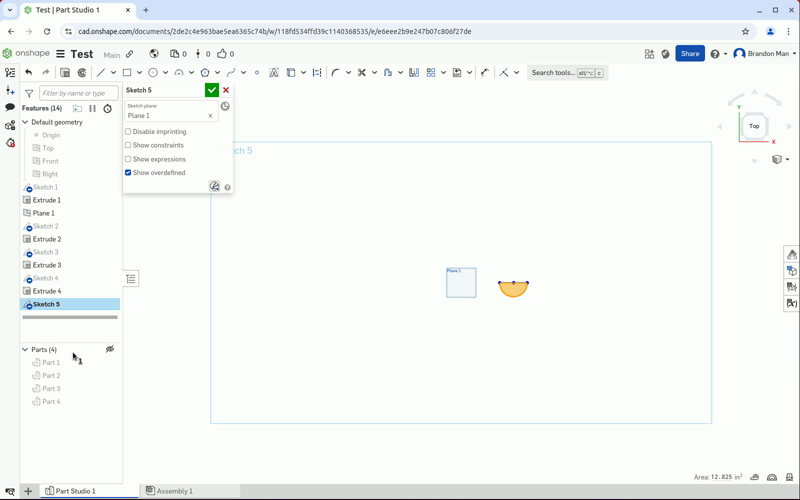
key(shift+y)
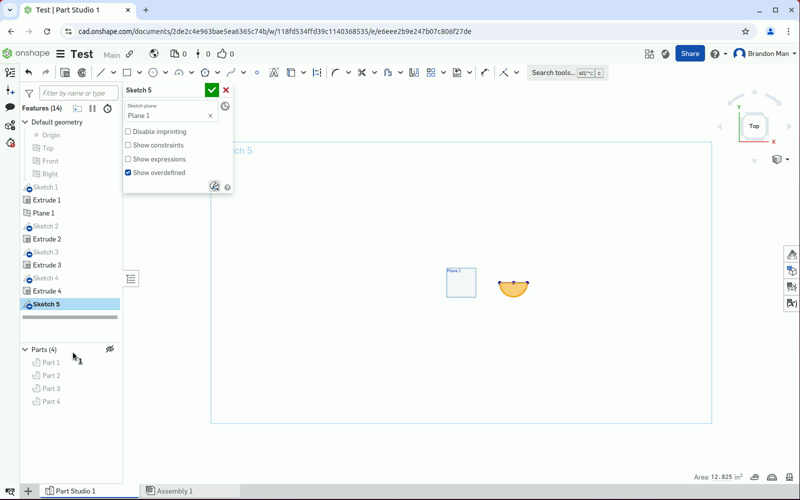
key(shift+e)
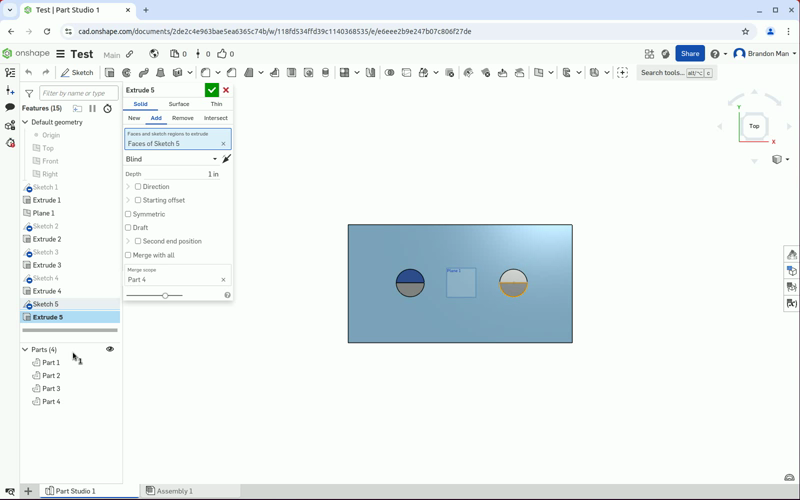
mouse_move(143, 106)
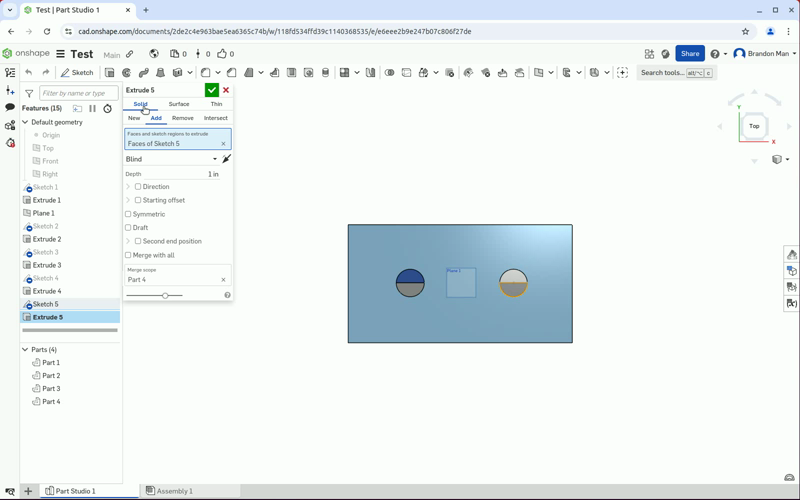
click(143, 106)
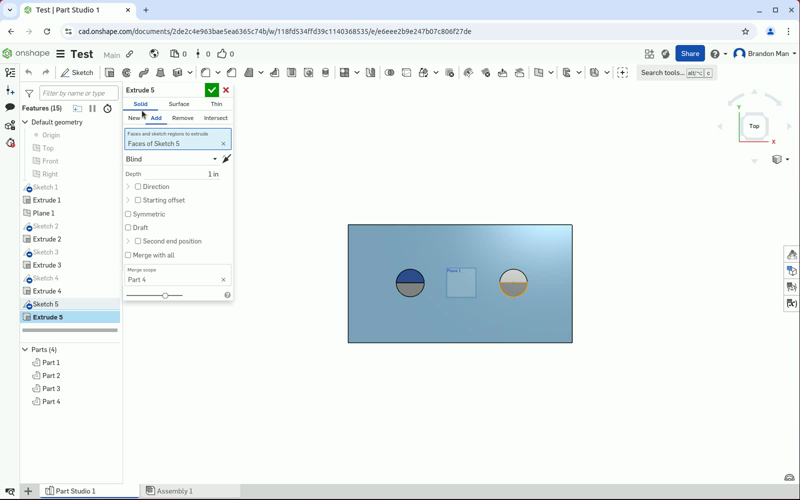
mouse_move(137, 120)
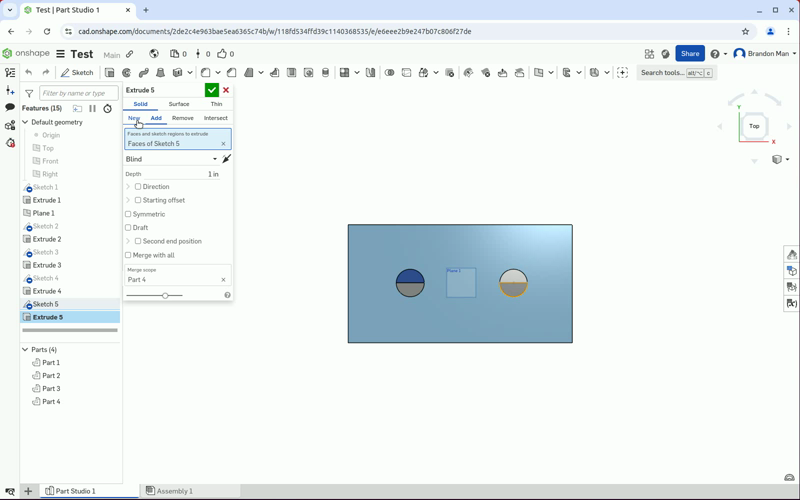
click(137, 120)
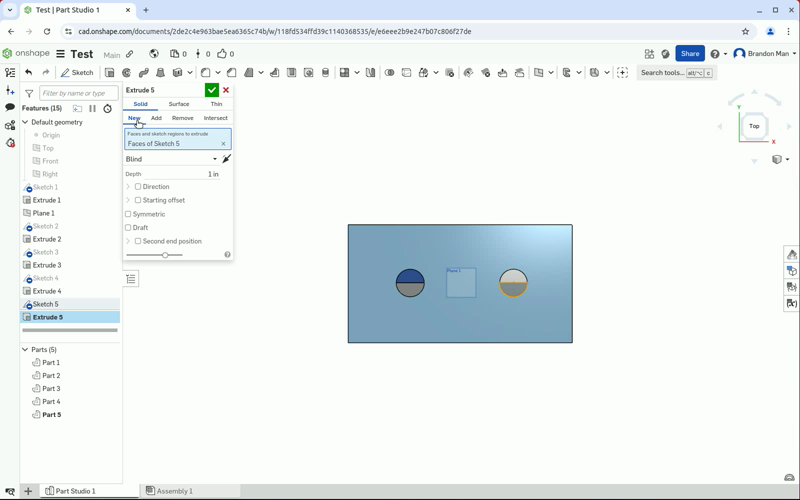
key(tab, 4)
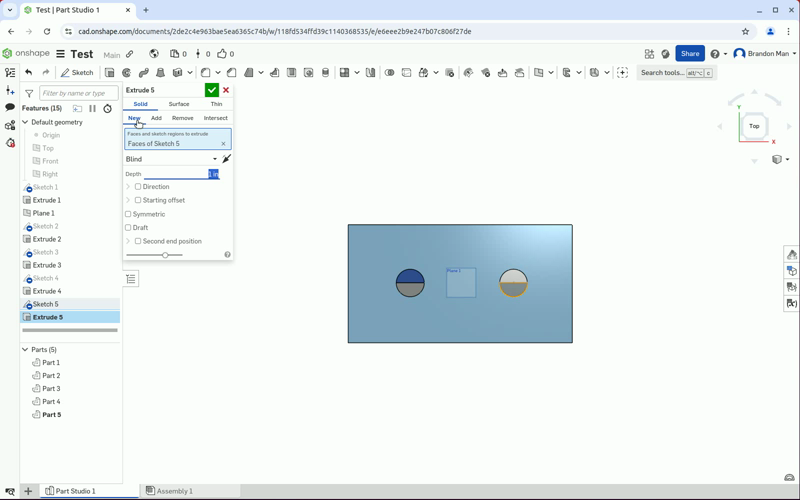
text(6.74)
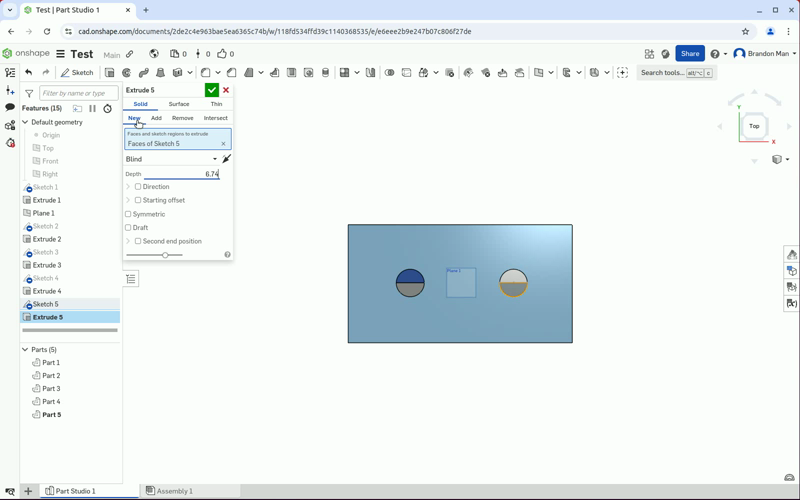
key(enter)
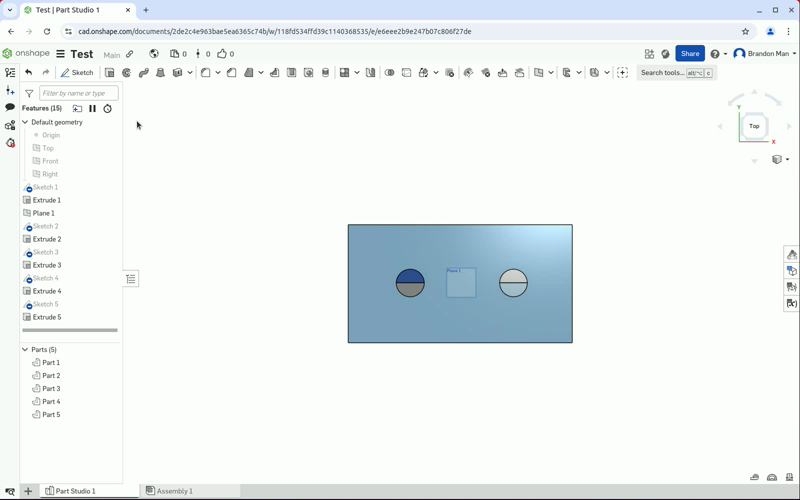
key(shift+h)
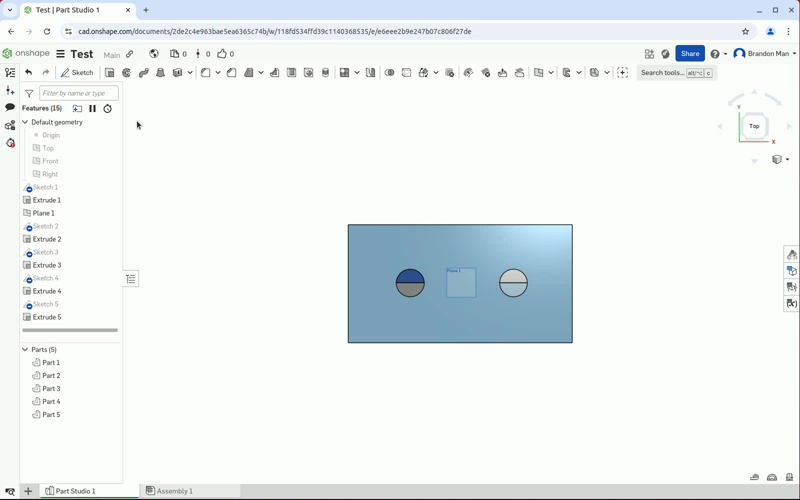
key(shift+h)
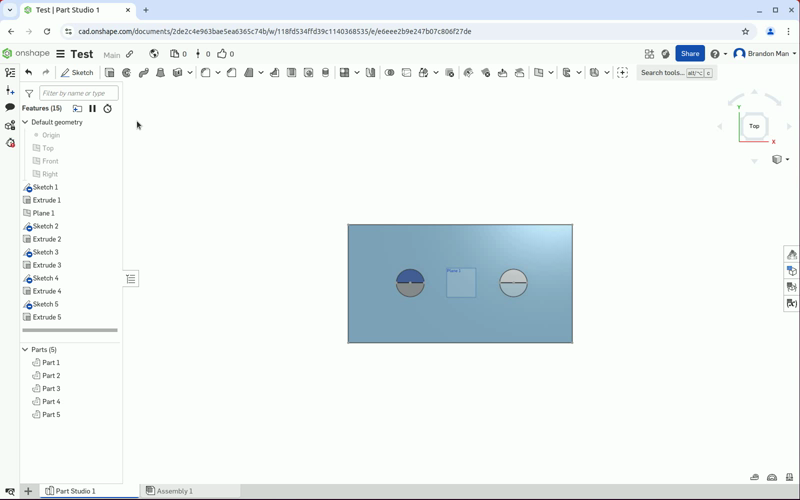
key(shift+7)
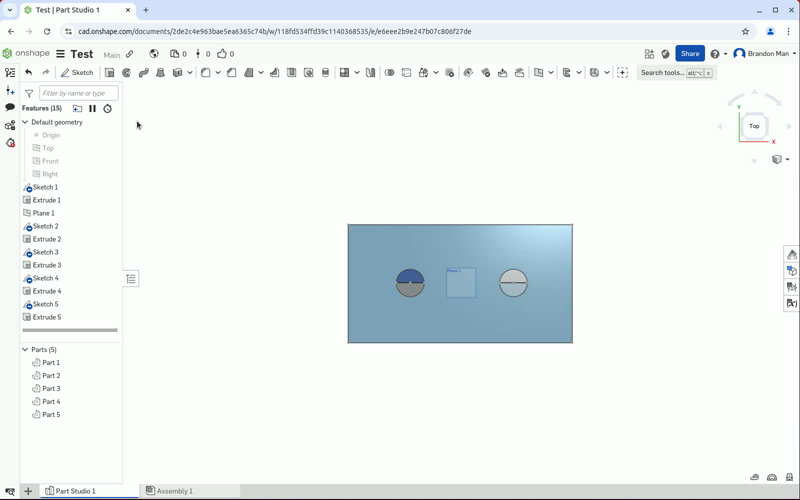
key(up, 3)
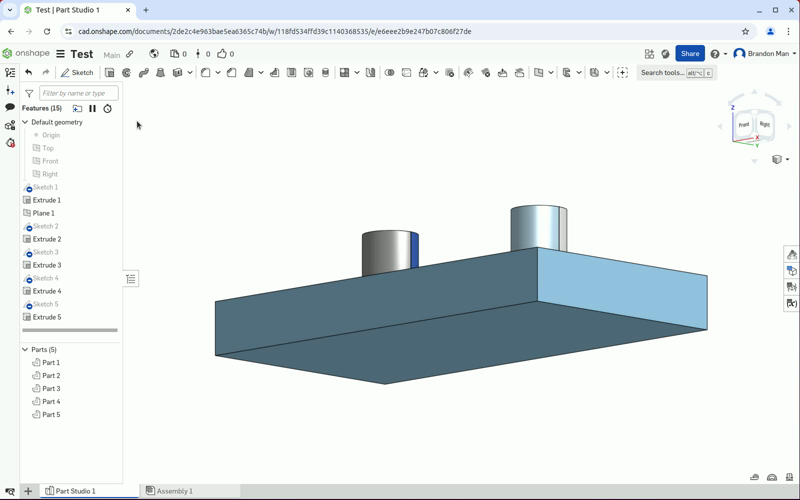
key(left, 3)
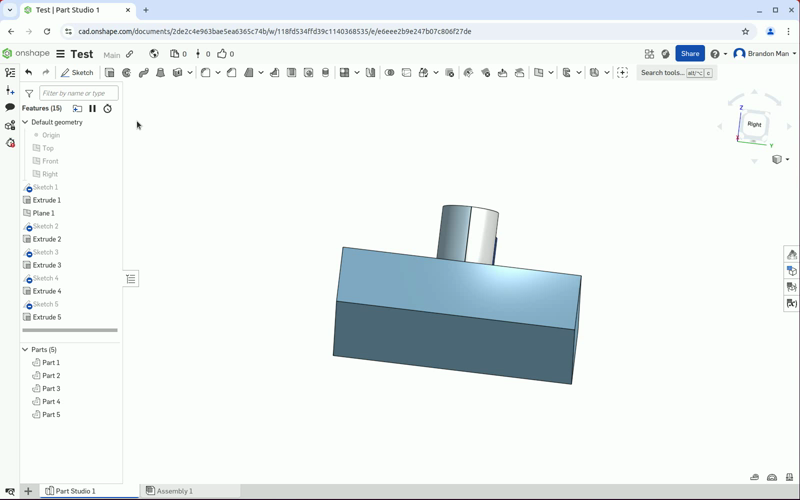
key(right, 3)
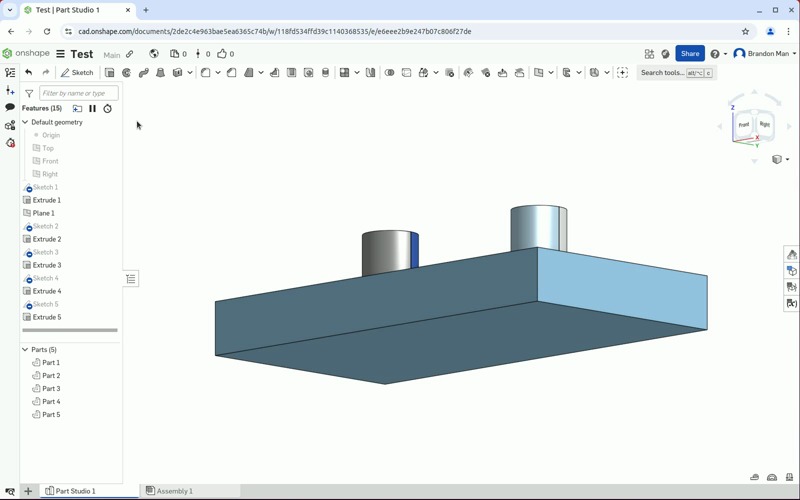
key(down, 3)
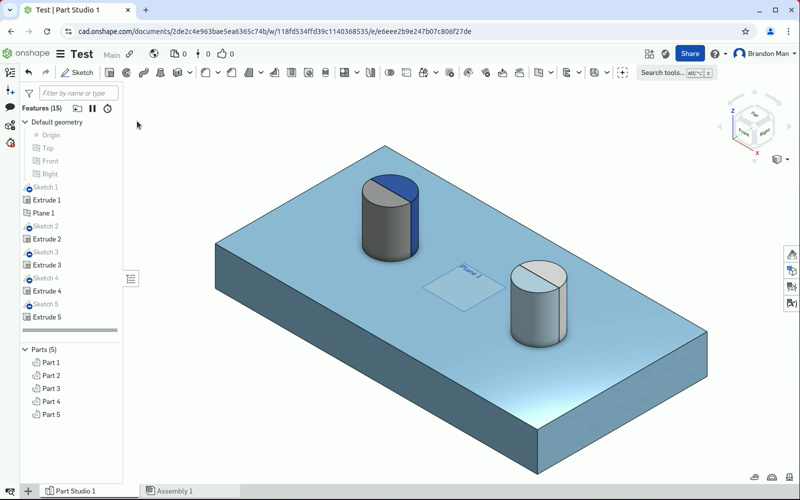
mouse_move(73, 189)
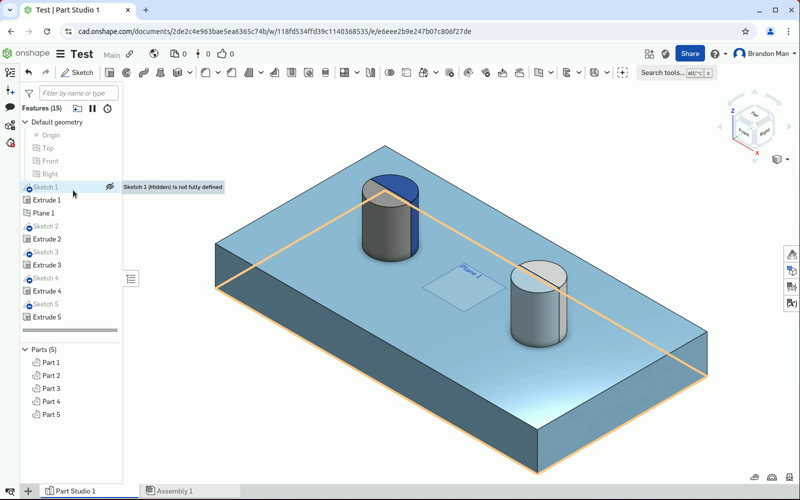
click(73, 189)